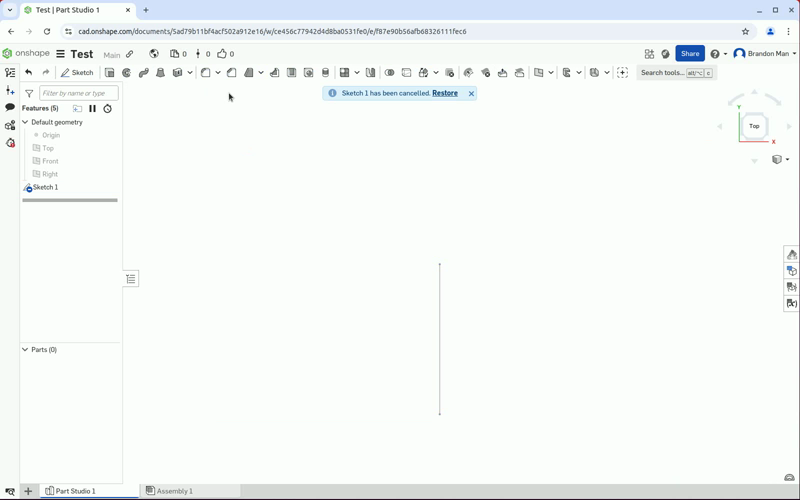
key(shift+h)
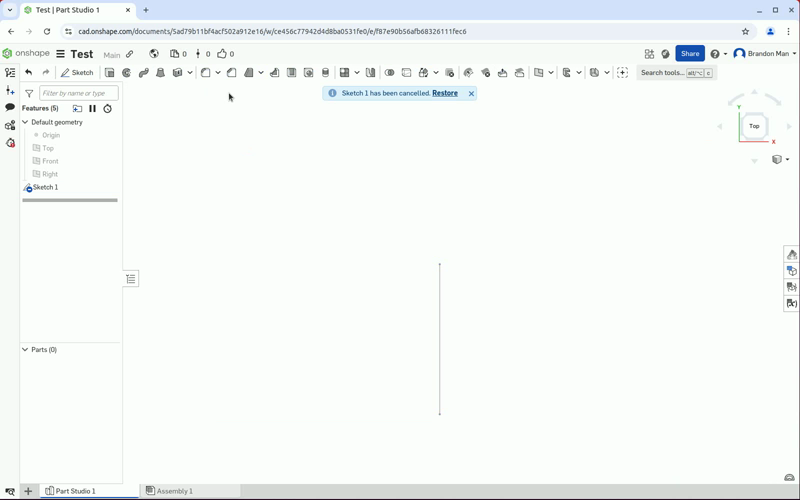
key(shift+s)
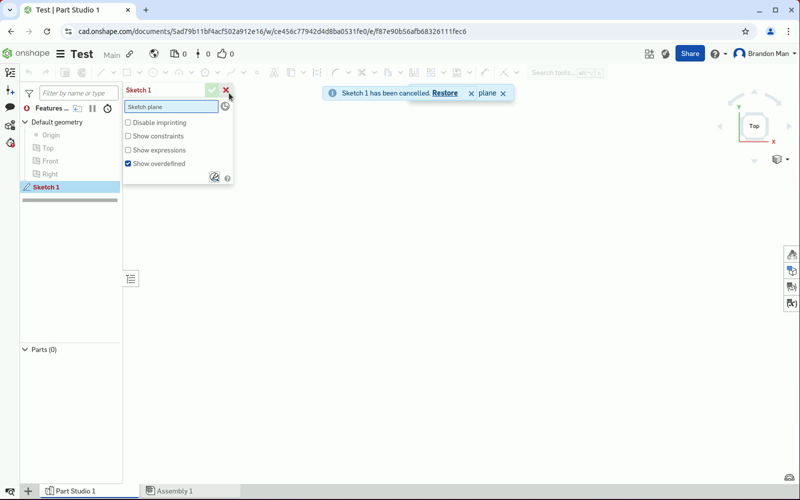
mouse_move(73, 150)
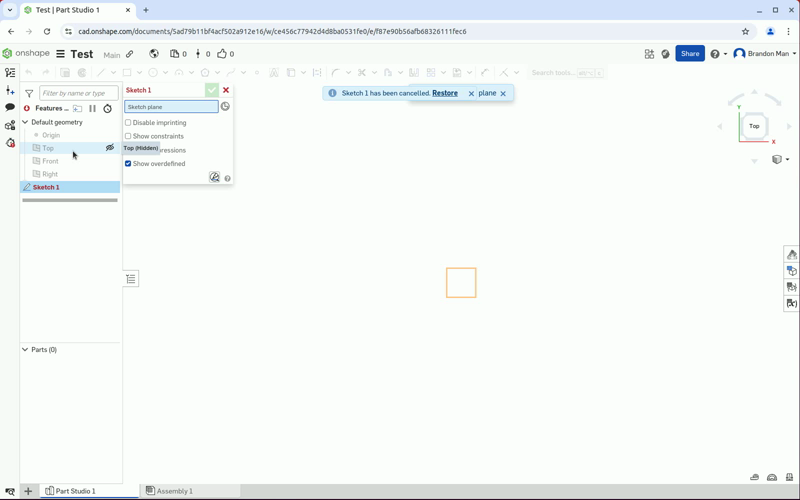
click(73, 150)
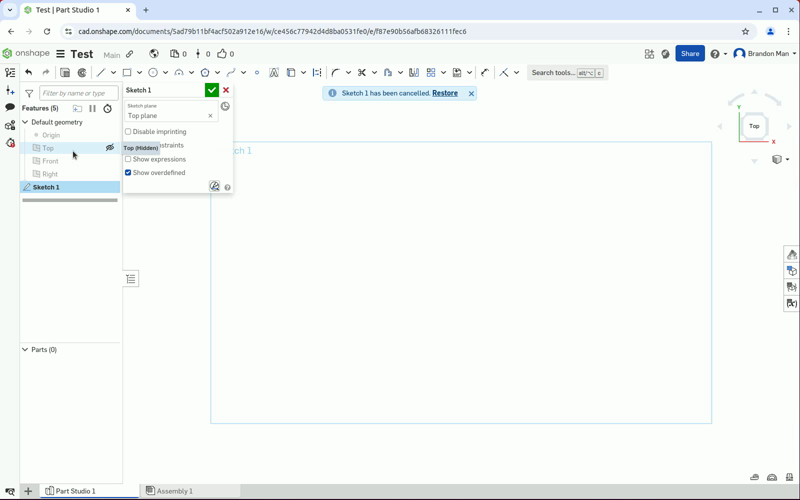
mouse_move(73, 352)
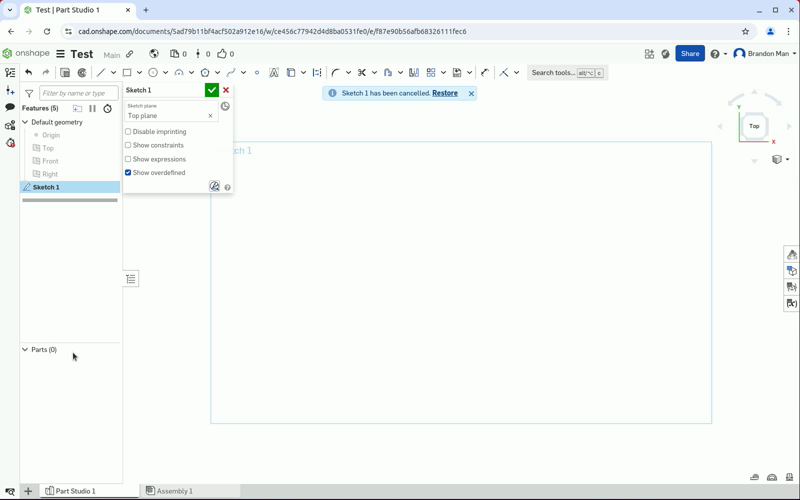
key(y)
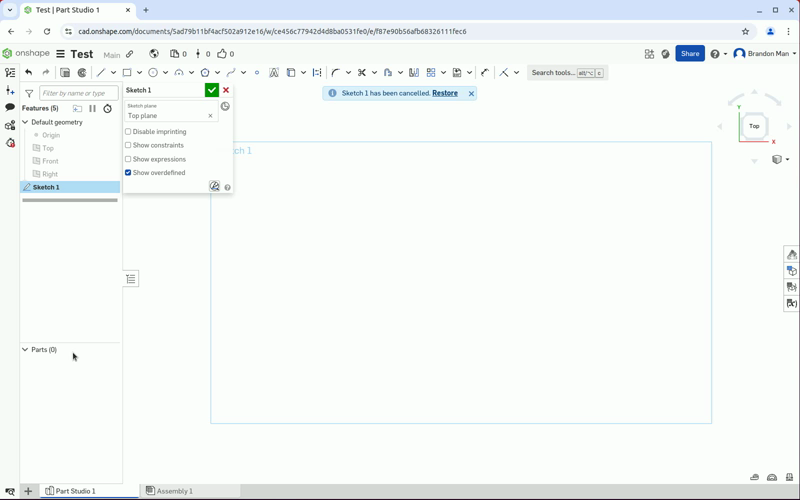
key(l)
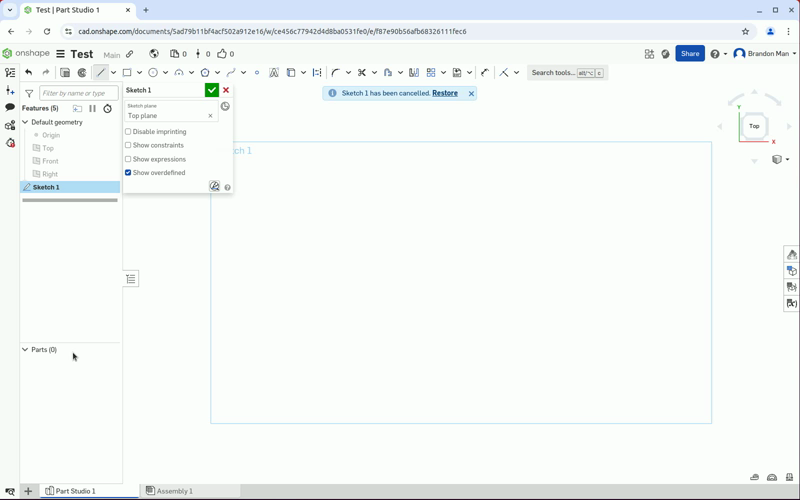
key_down(shift)
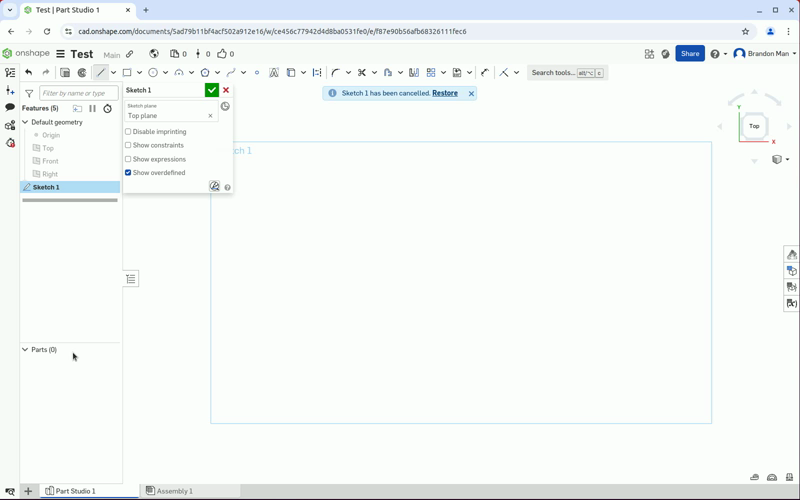
mouse_move(416, 374)
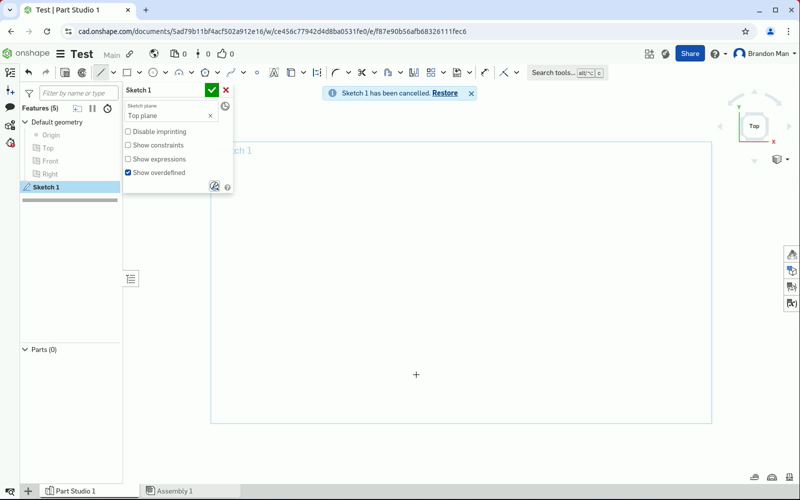
click(416, 374)
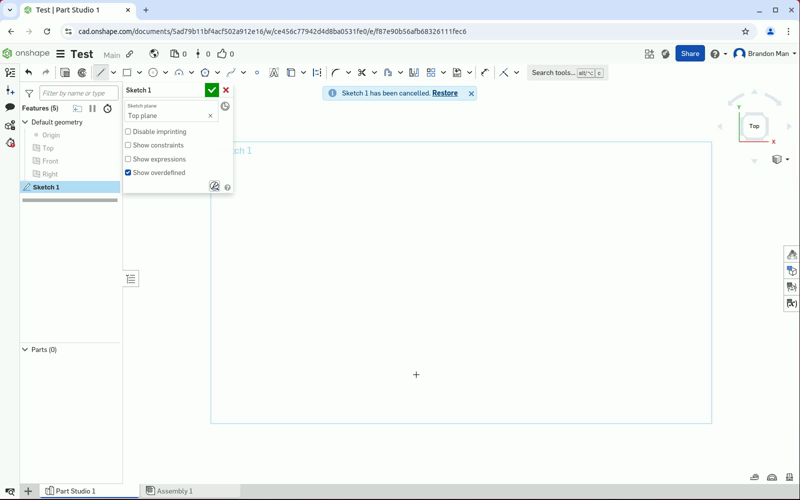
key_up(shift)
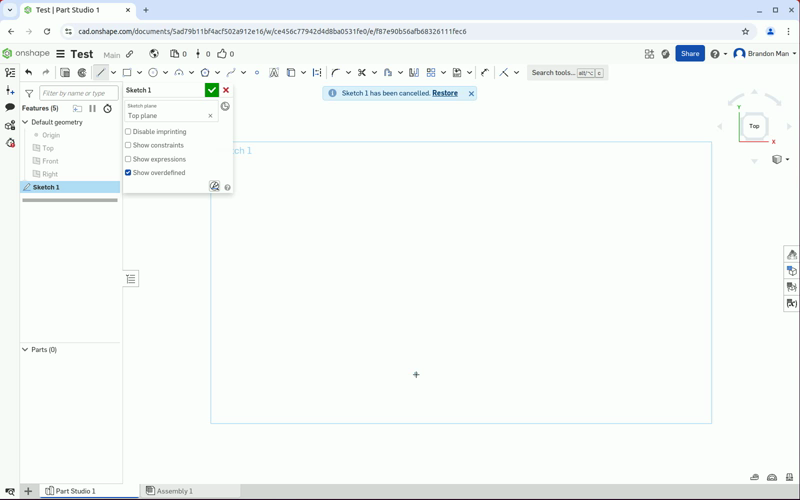
key_down(shift)
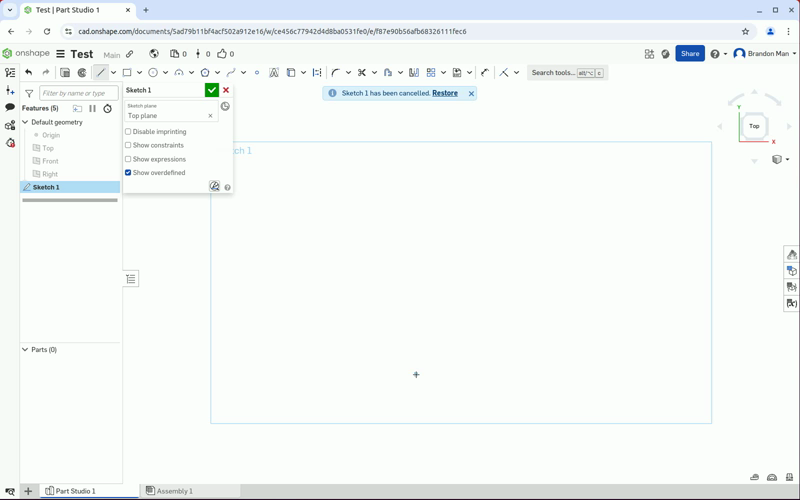
mouse_move(505, 374)
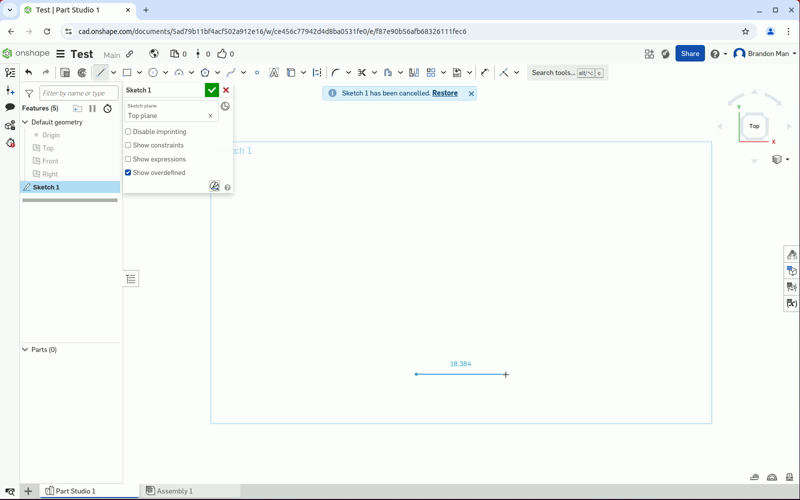
click(505, 374)
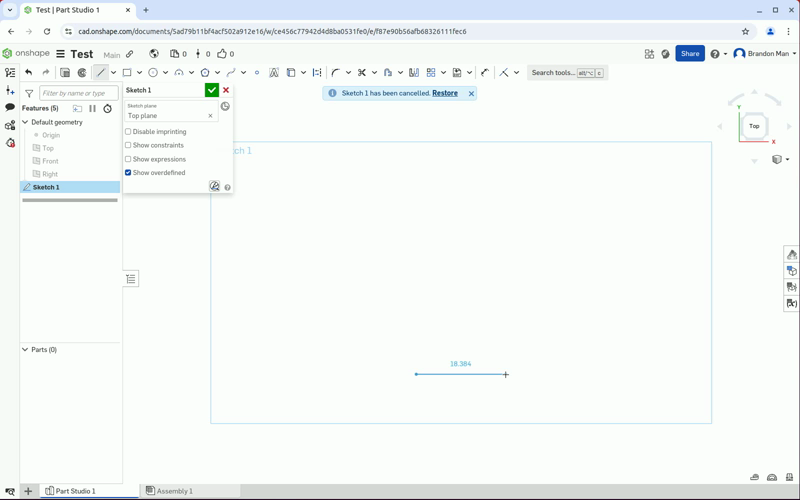
key_up(shift)
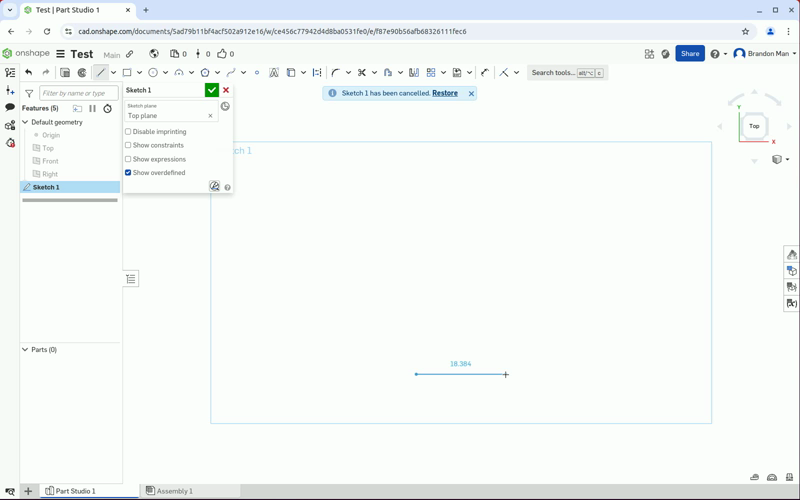
key_down(shift)
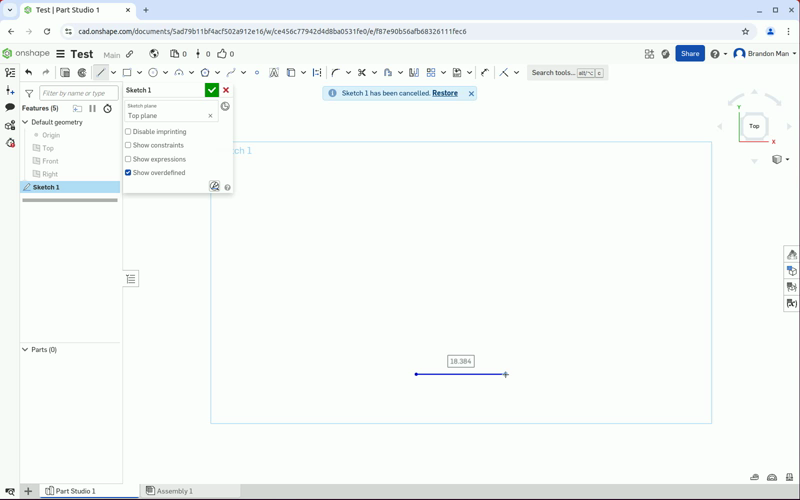
mouse_move(505, 218)
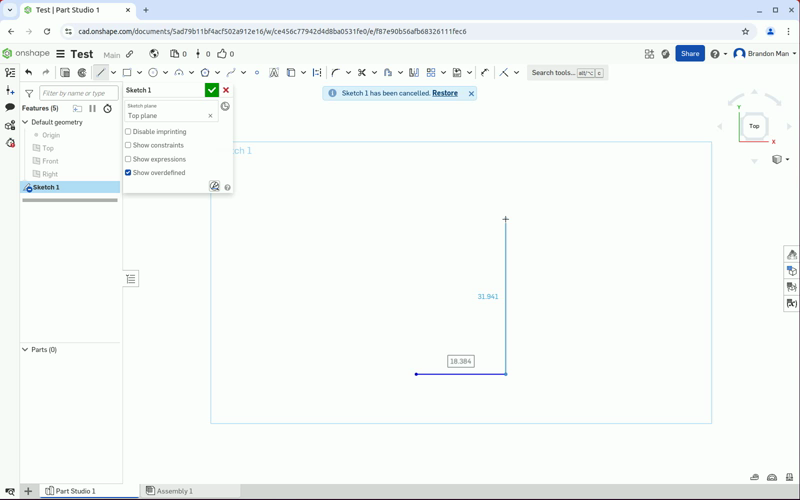
click(505, 218)
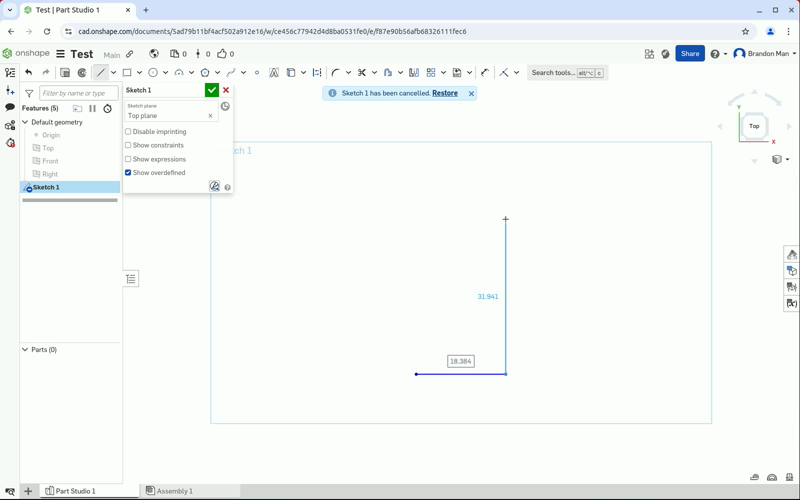
key_up(shift)
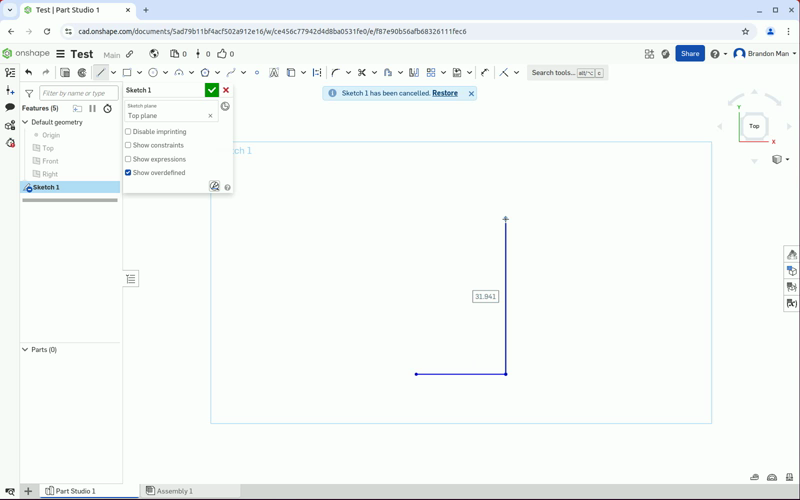
key_down(shift)
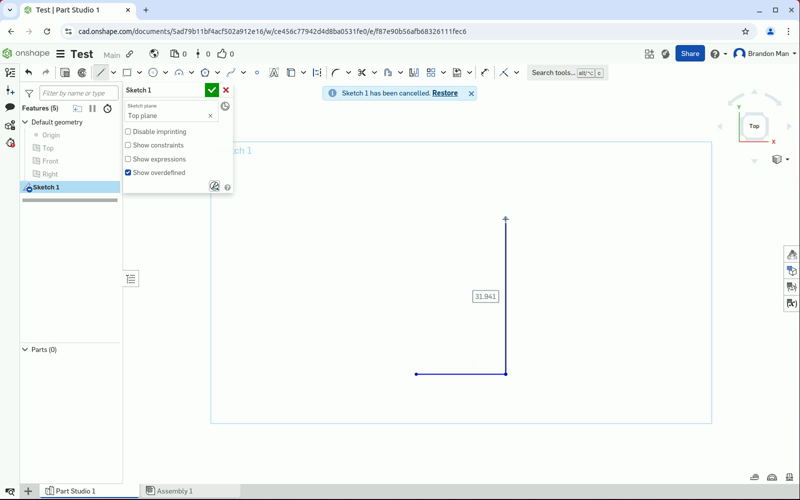
mouse_move(461, 177)
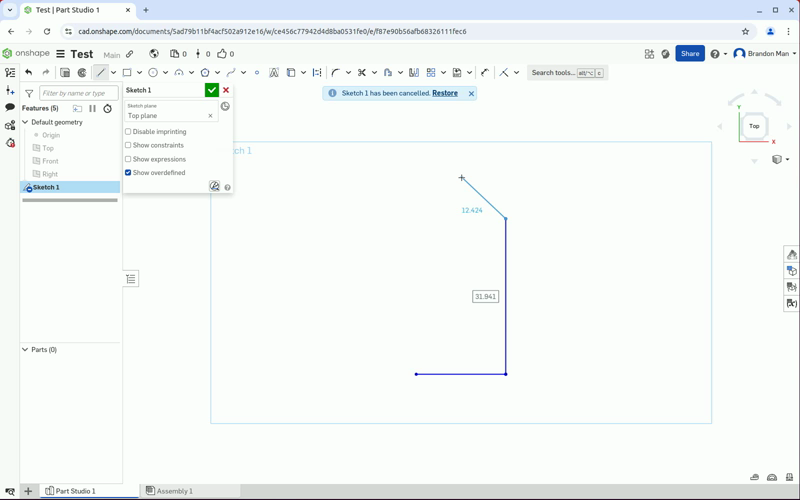
click(461, 177)
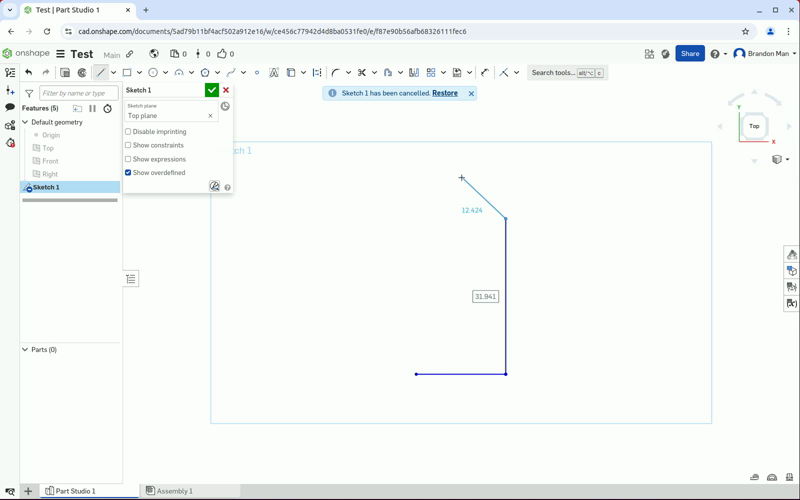
key_up(shift)
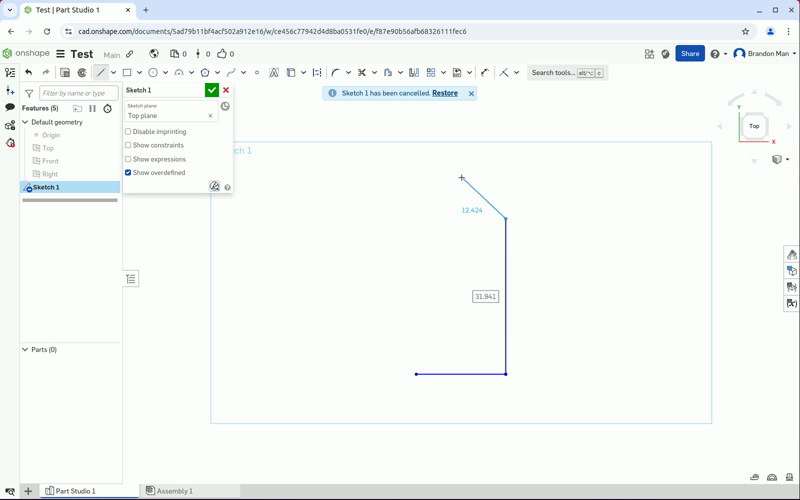
key_down(shift)
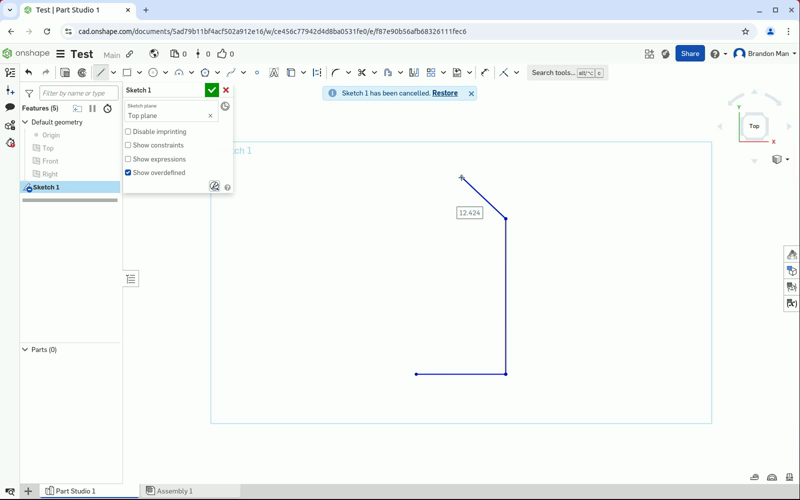
mouse_move(416, 218)
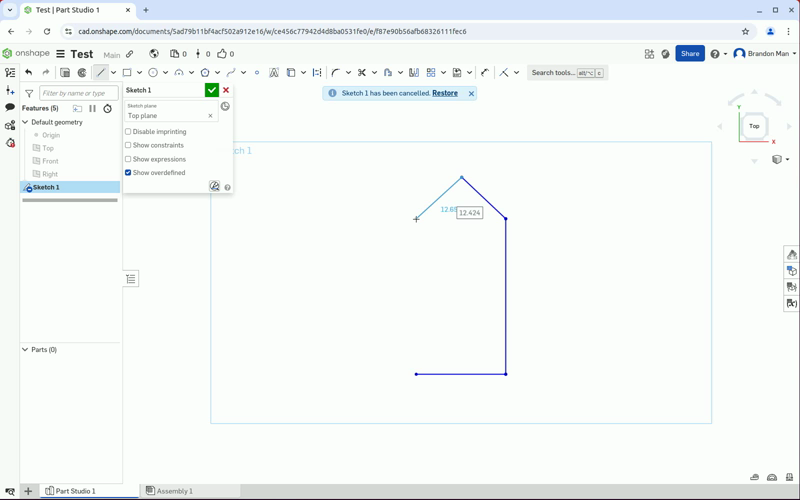
click(416, 218)
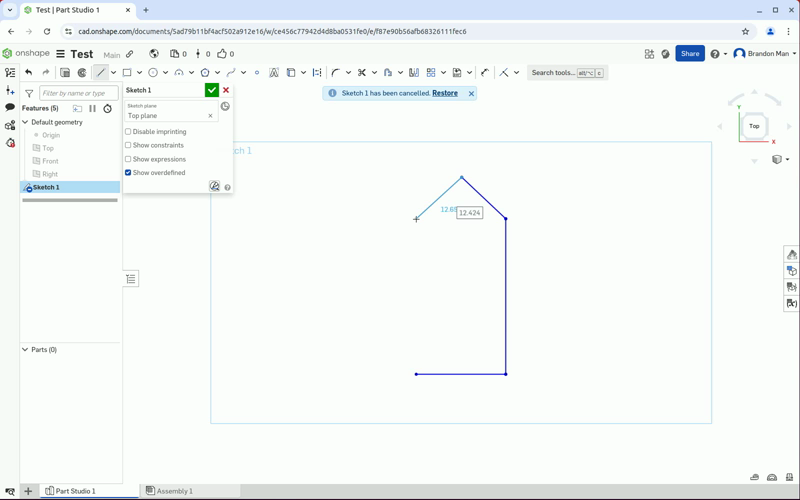
key_up(shift)
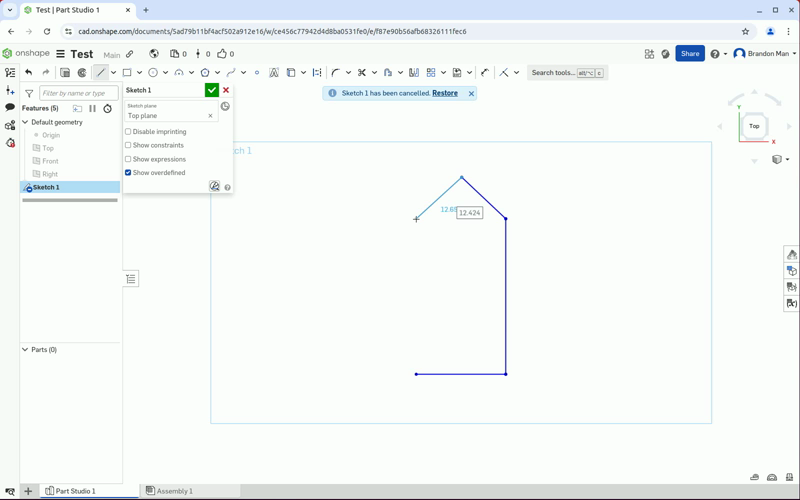
key_down(shift)
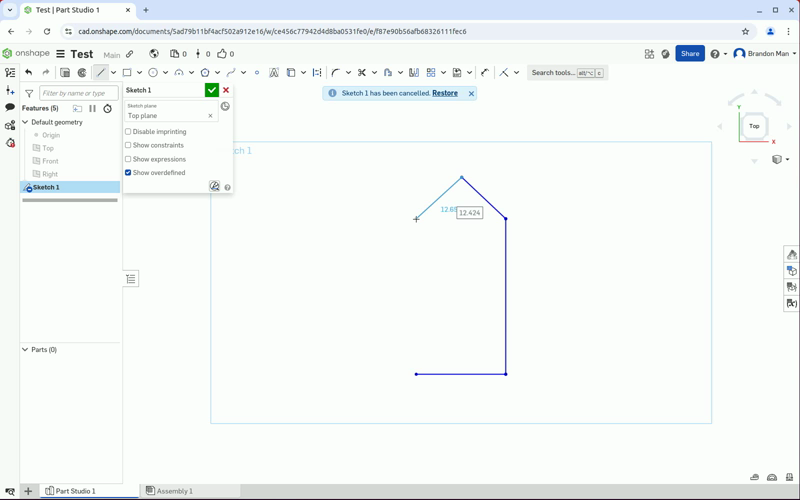
mouse_move(416, 374)
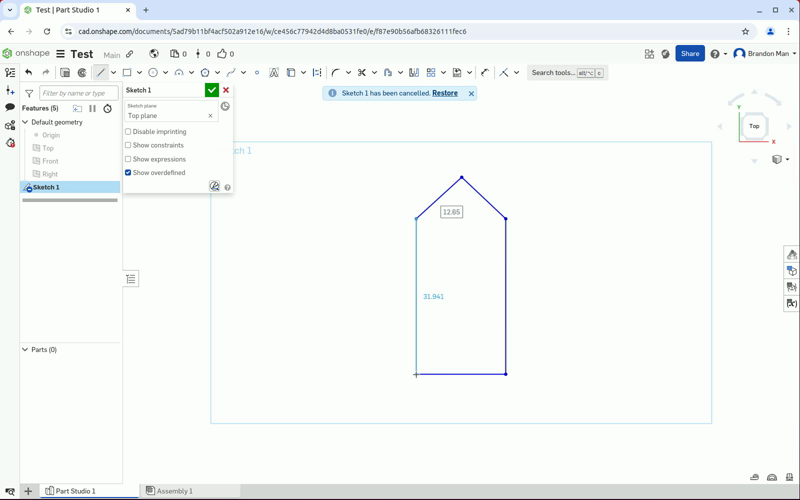
key_up(shift)
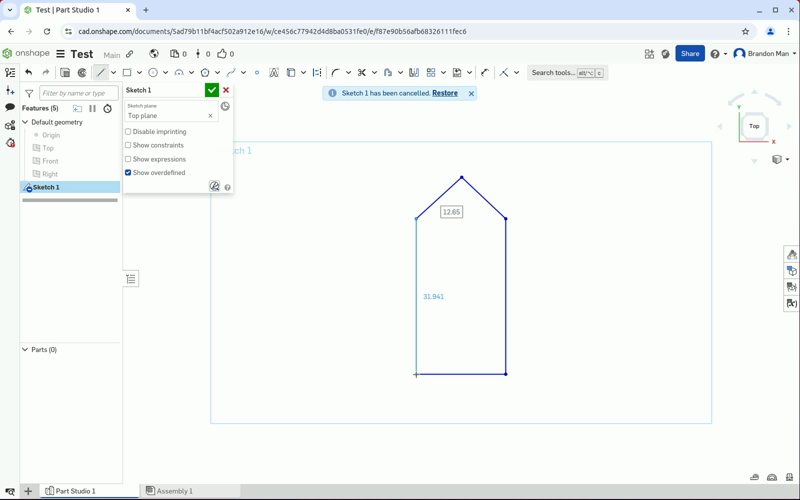
click(416, 374)
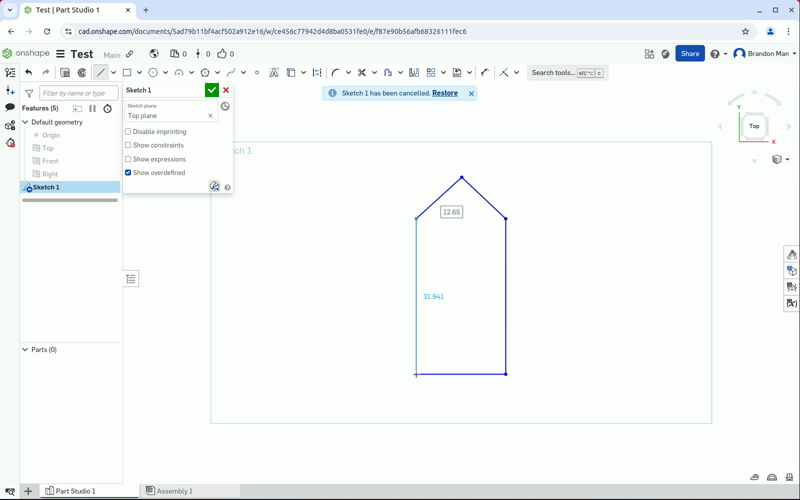
key(esc)
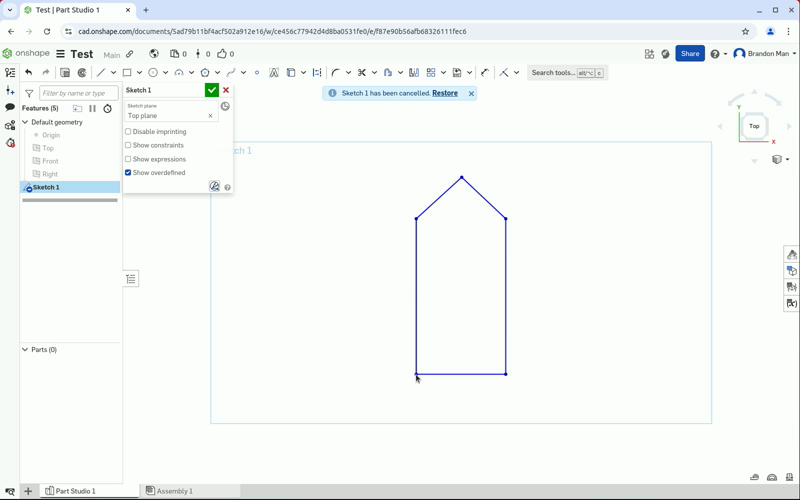
mouse_move(490, 343)
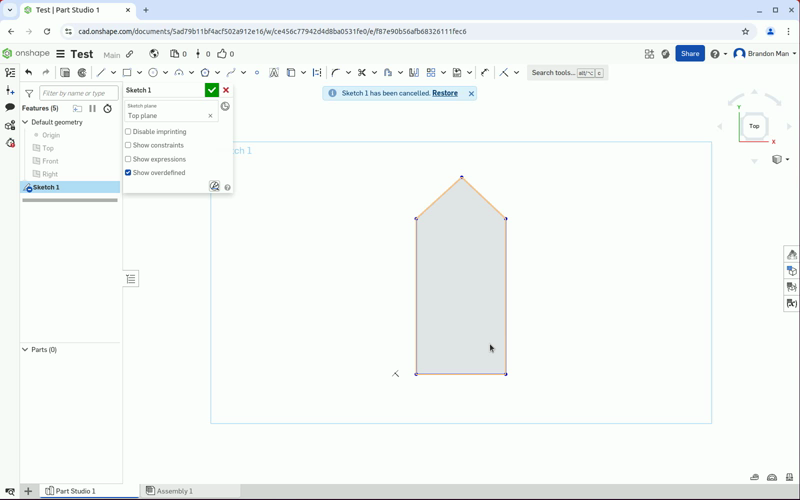
click(490, 343)
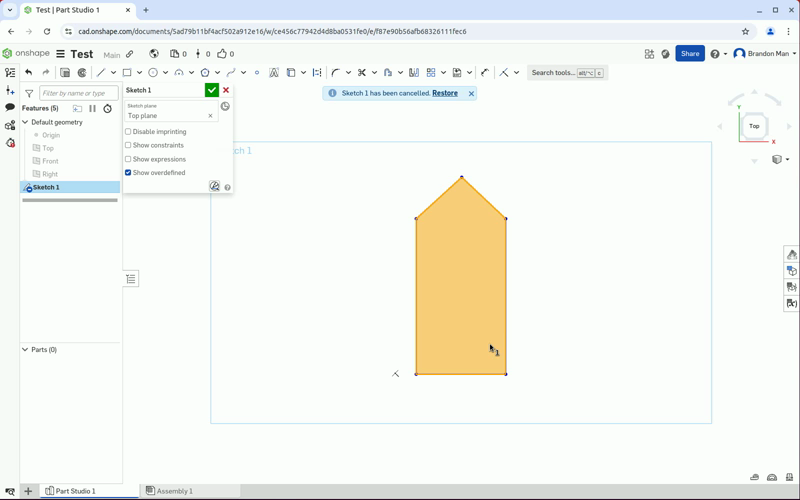
mouse_move(73, 352)
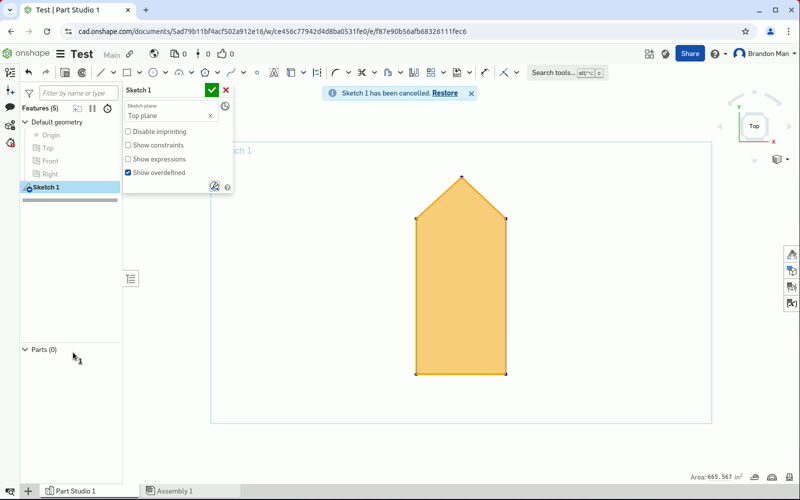
key(shift+y)
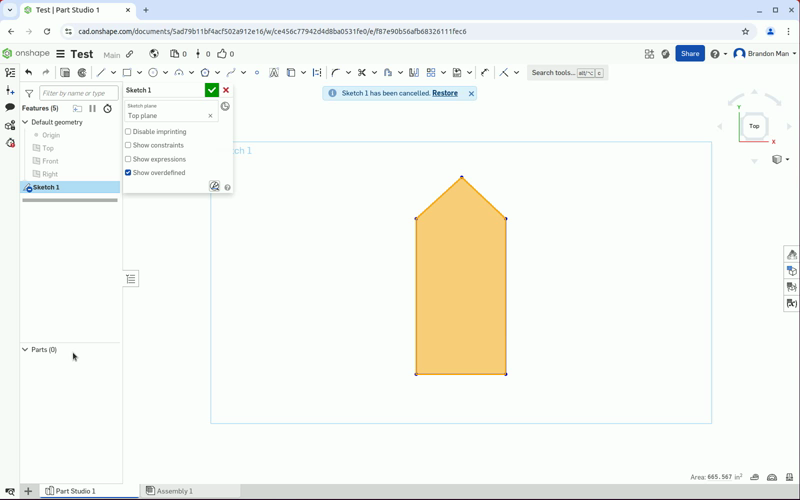
key(shift+e)
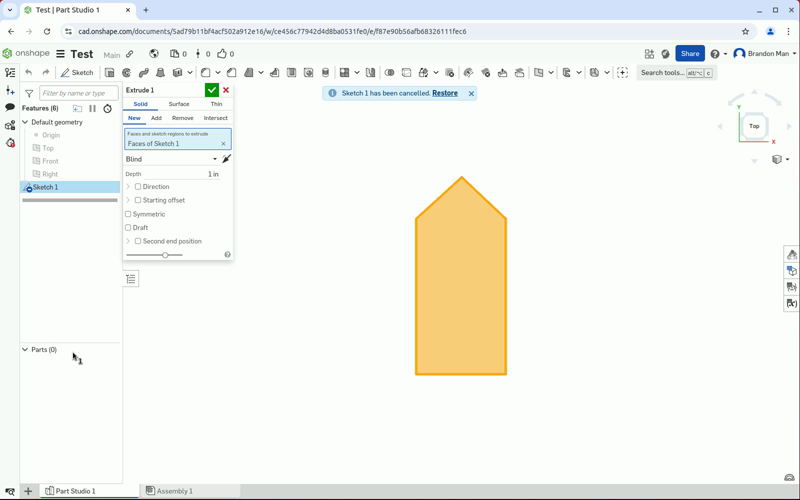
mouse_move(143, 106)
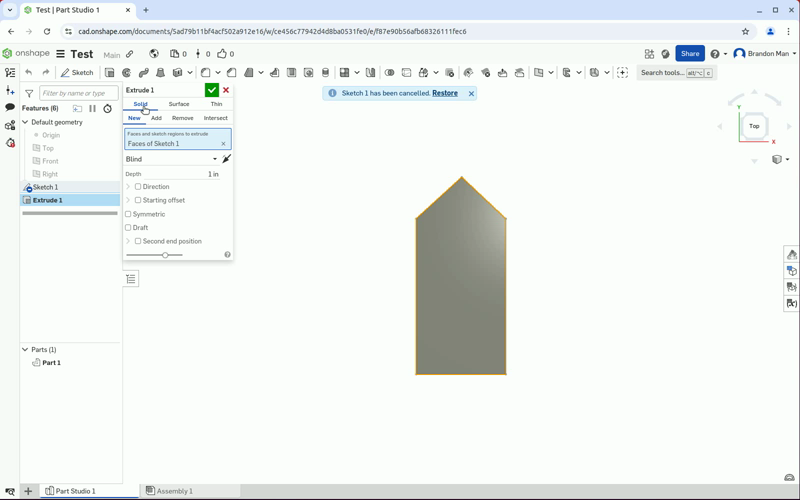
click(143, 106)
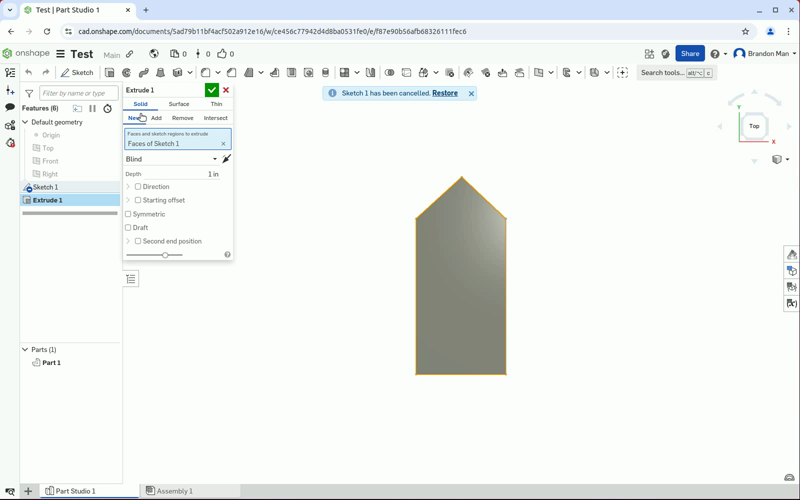
mouse_move(137, 120)
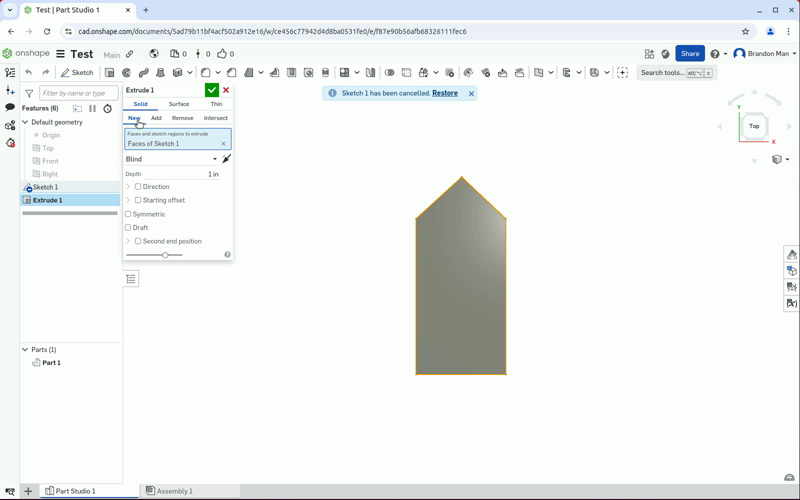
click(137, 120)
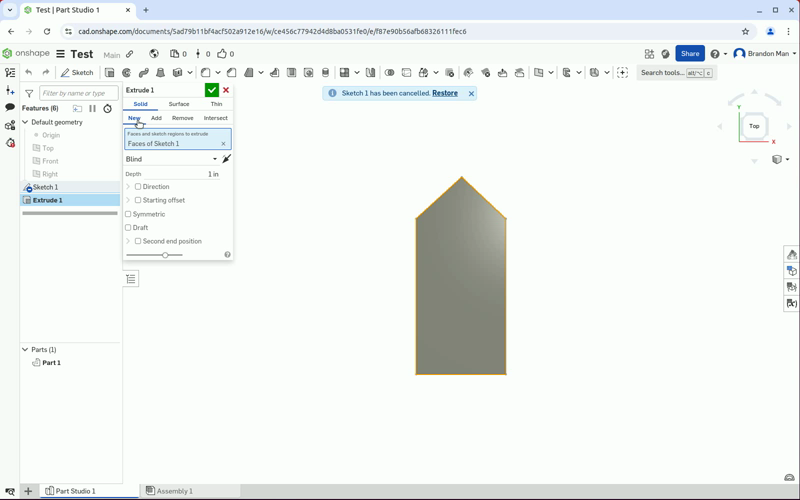
key(tab, 4)
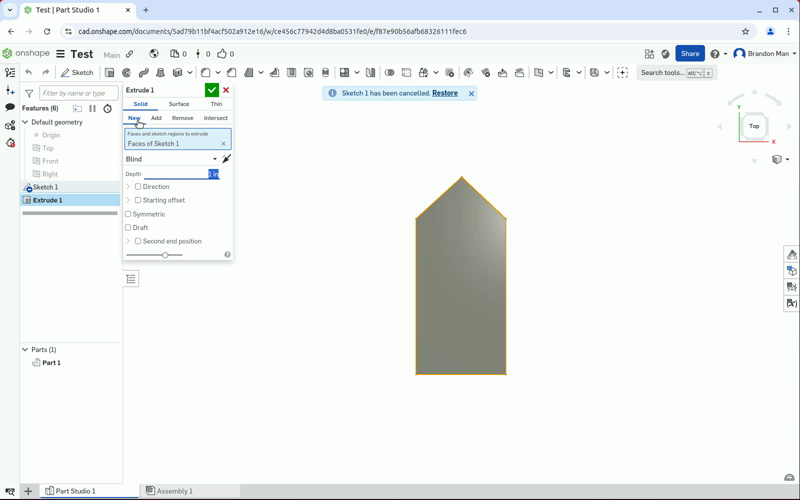
text(4.574)
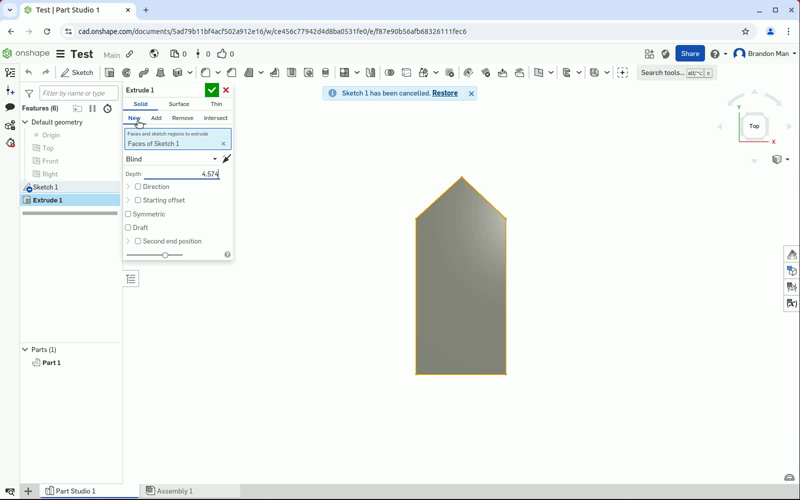
key(enter)
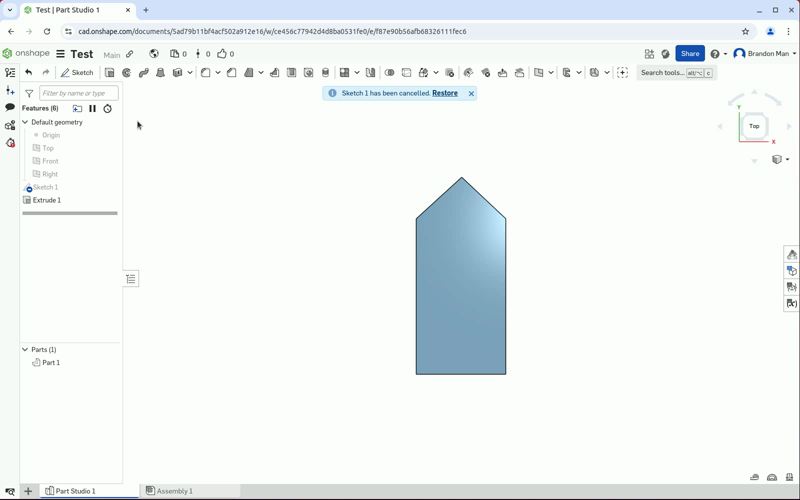
key(shift+h)
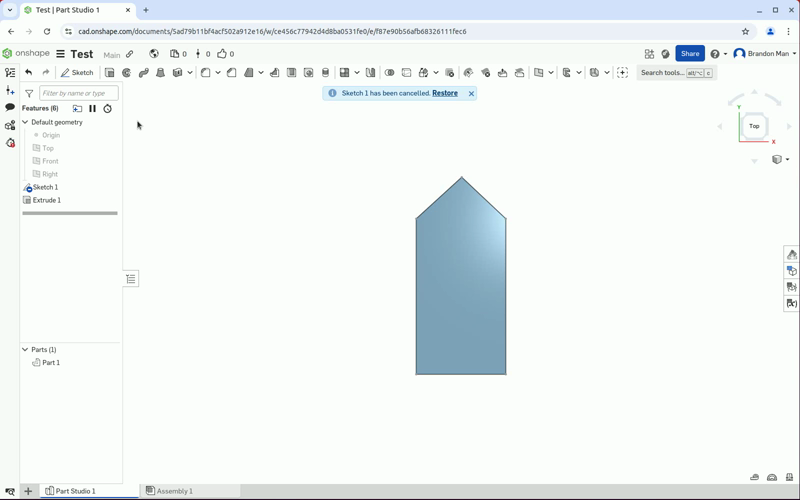
key(shift+h)
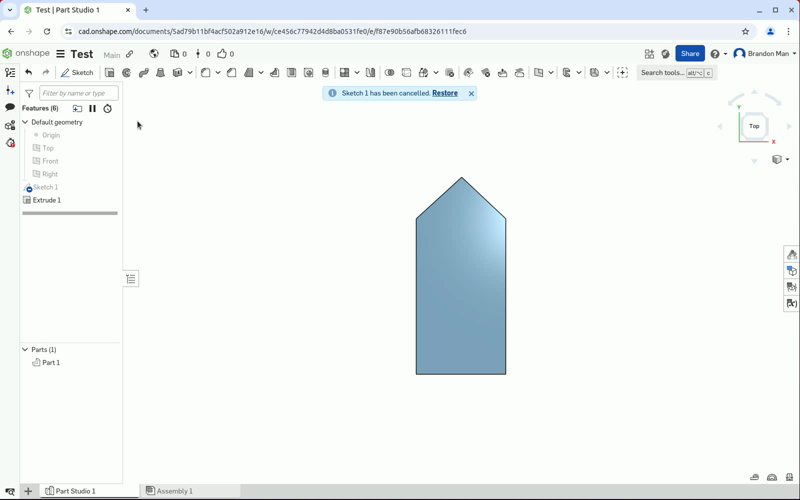
mouse_move(73, 189)
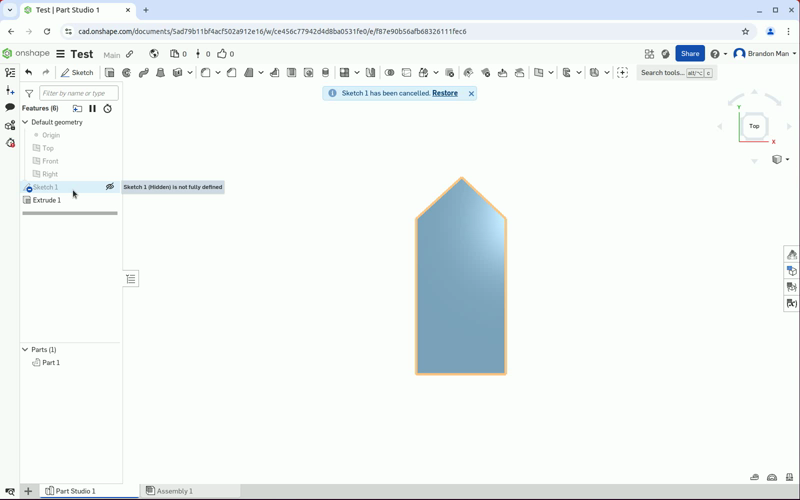
click(73, 189)
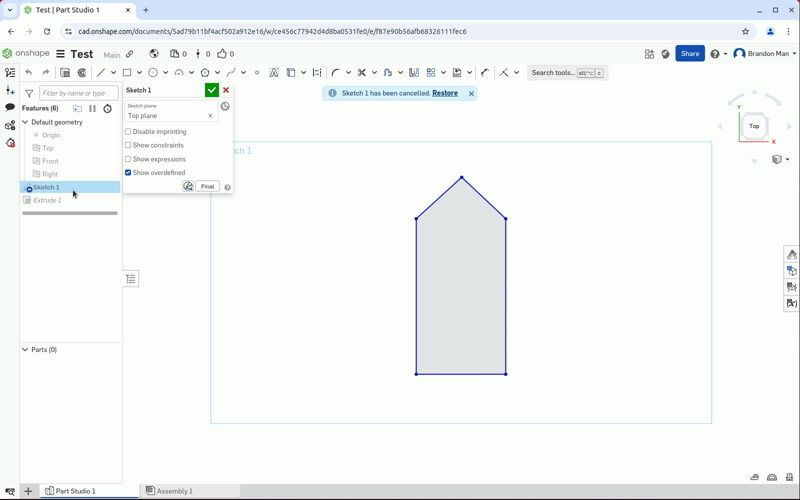
mouse_move(229, 92)
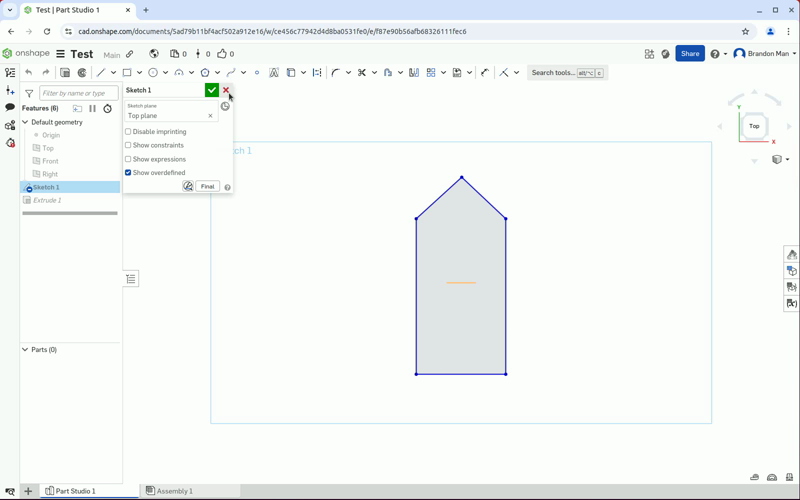
click(229, 92)
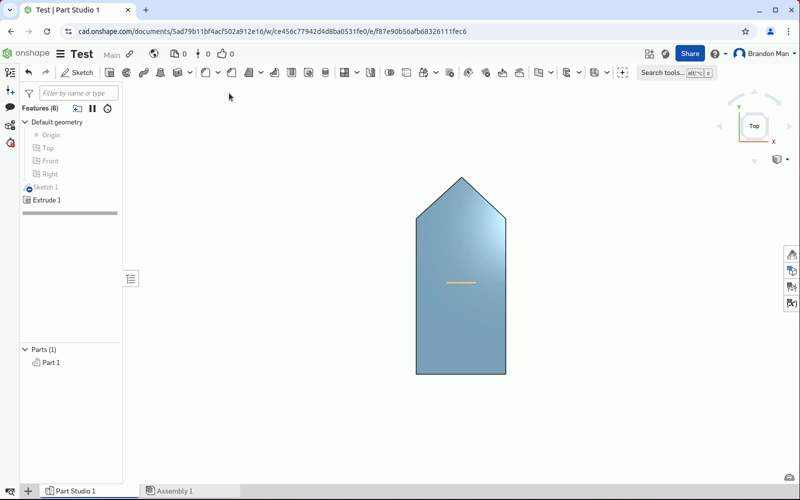
mouse_move(541, 75)
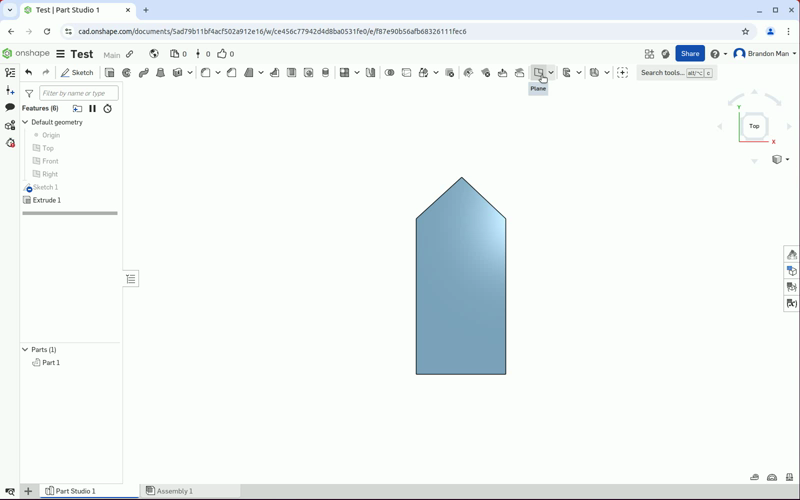
click(541, 75)
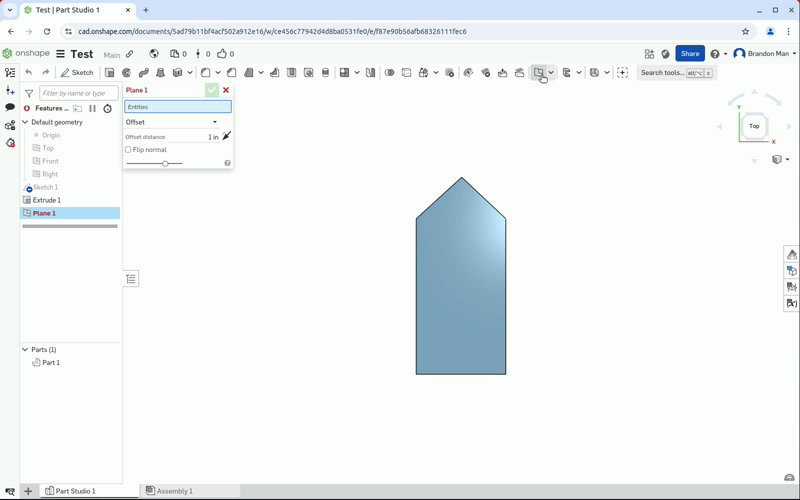
mouse_move(73, 150)
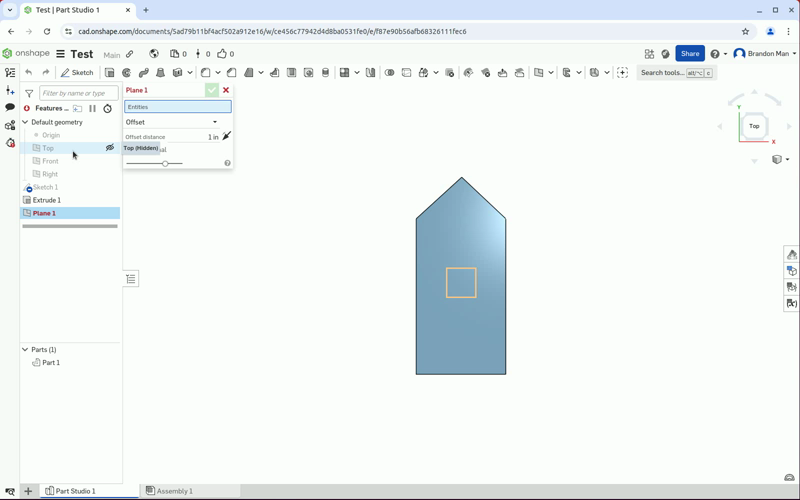
click(73, 150)
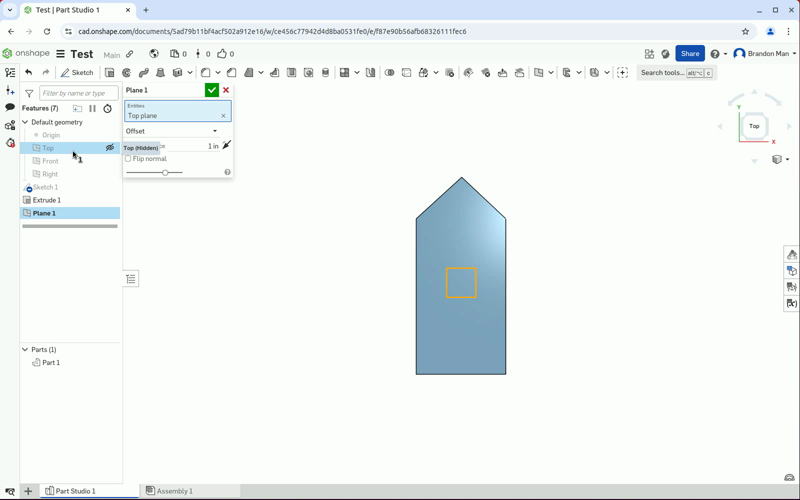
key(tab, 2)
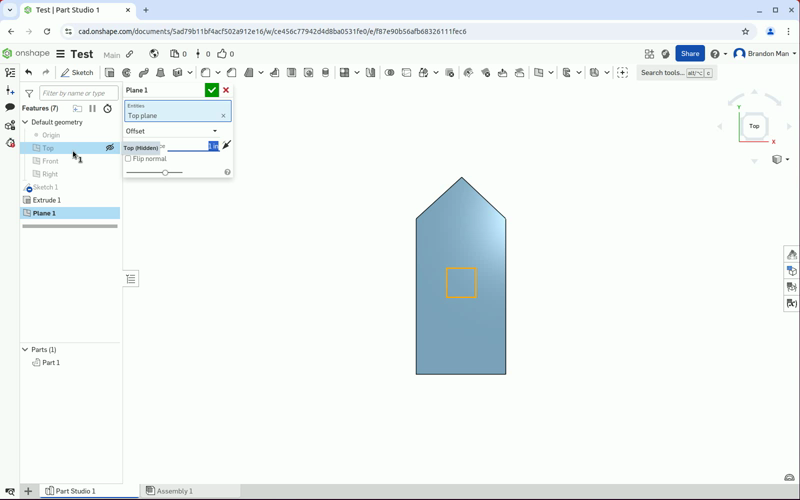
text(4.56)
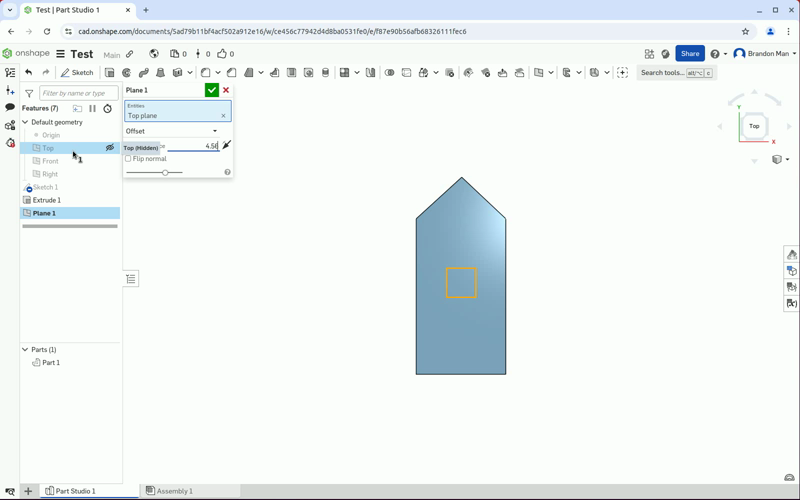
key(enter, 2)
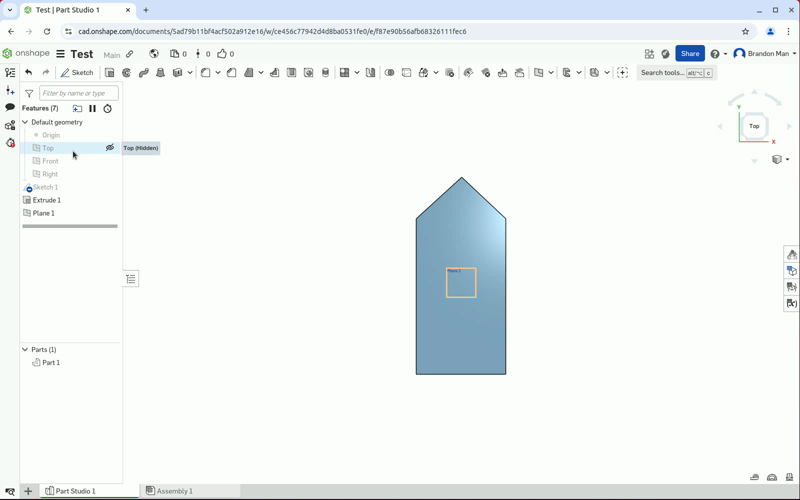
key(shift+s)
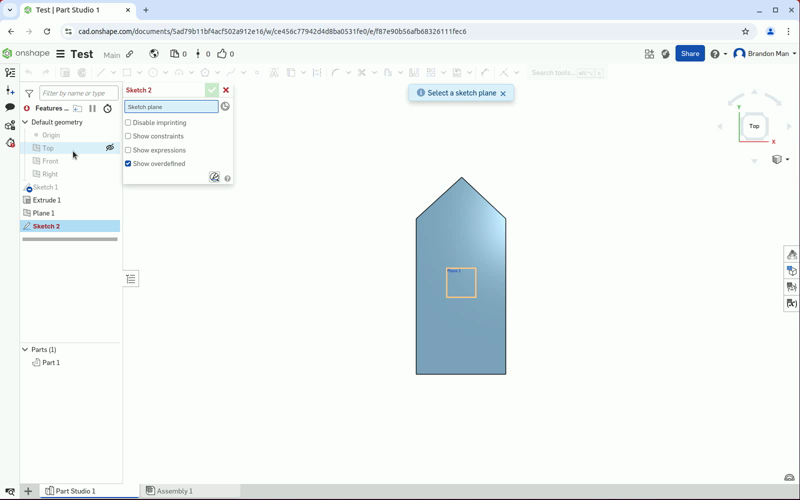
mouse_move(73, 215)
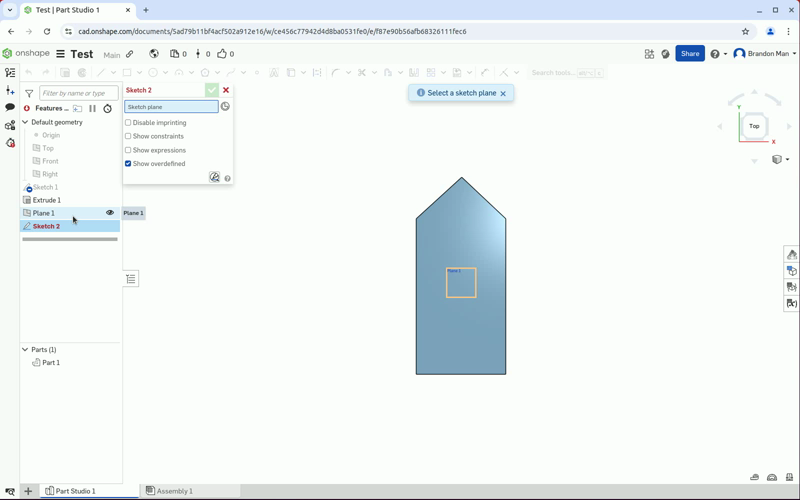
click(73, 215)
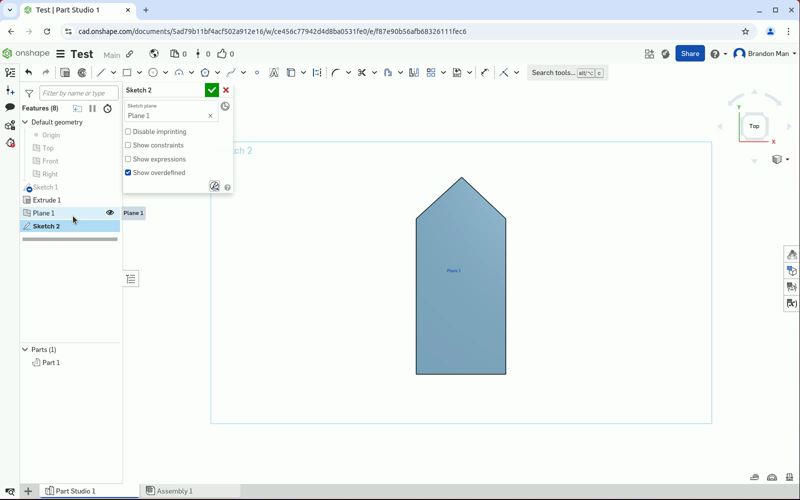
mouse_move(73, 352)
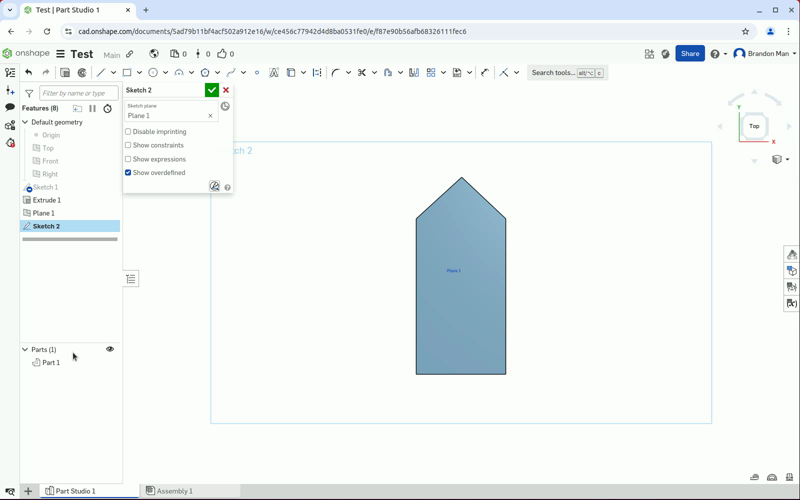
key(y)
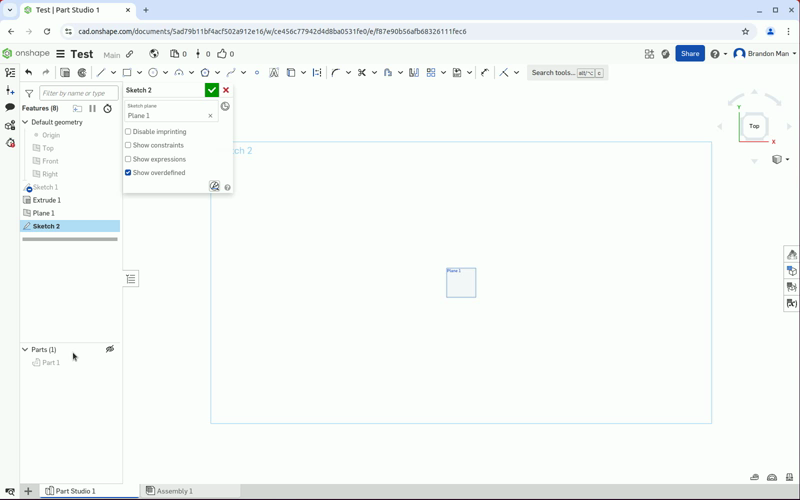
key(l)
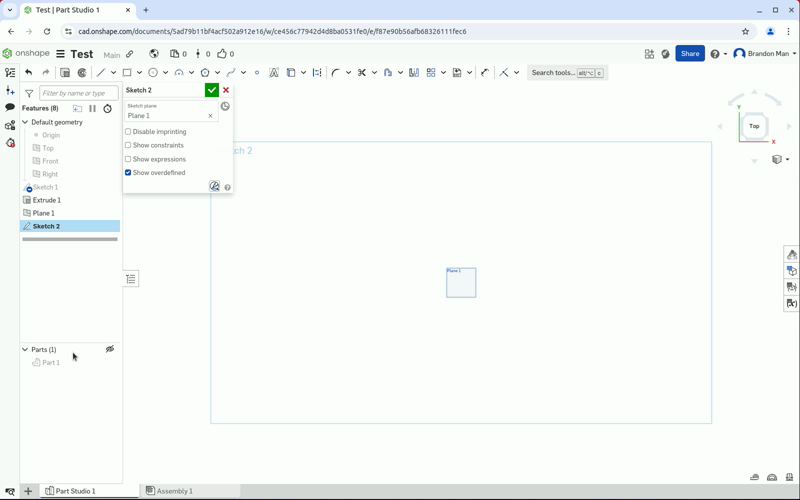
key_down(shift)
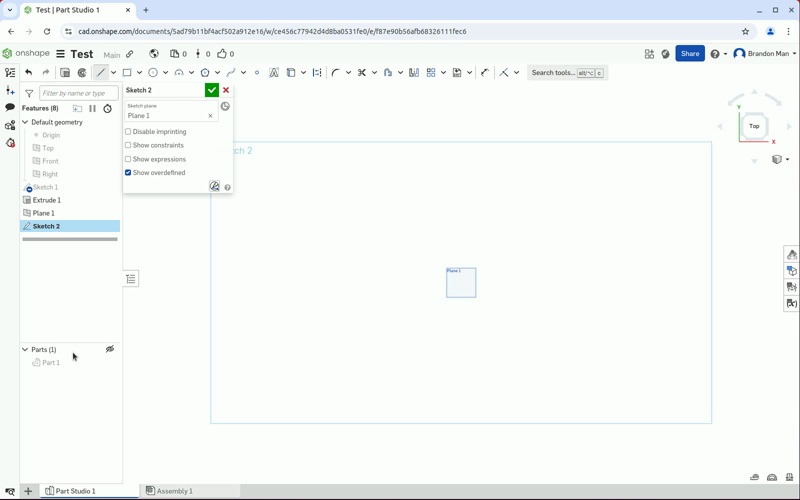
mouse_move(433, 356)
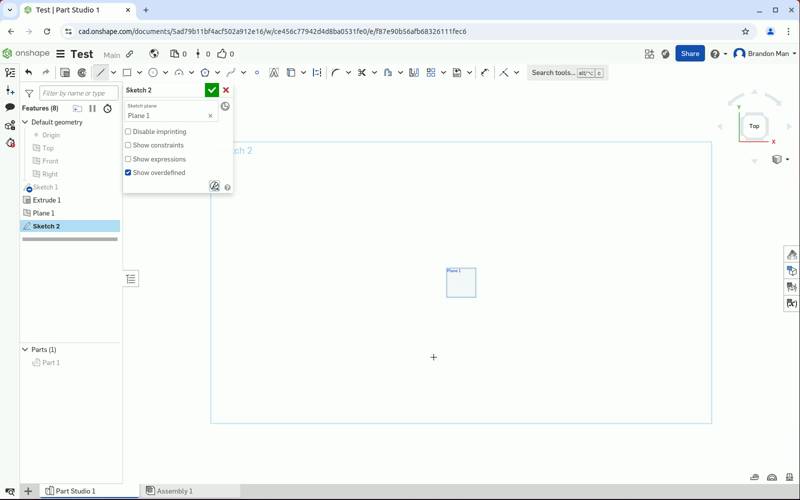
click(433, 356)
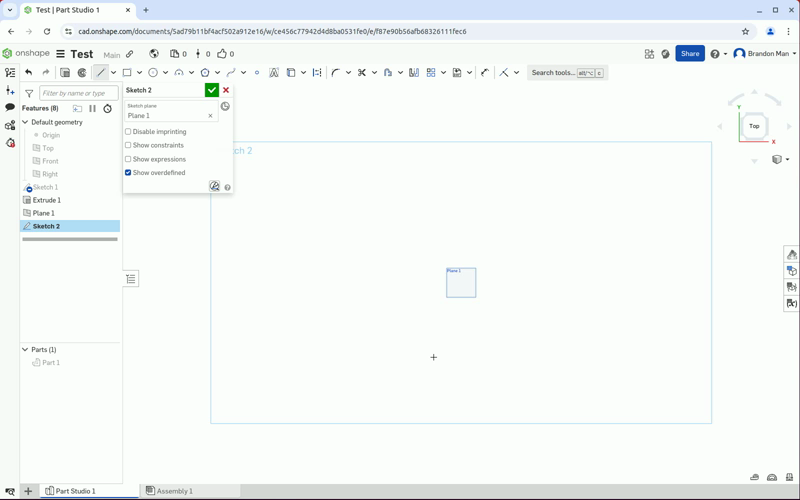
key_up(shift)
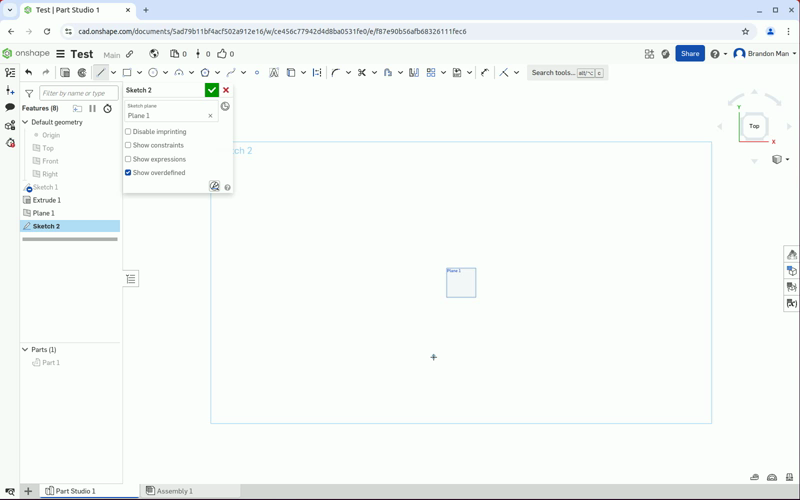
key_down(shift)
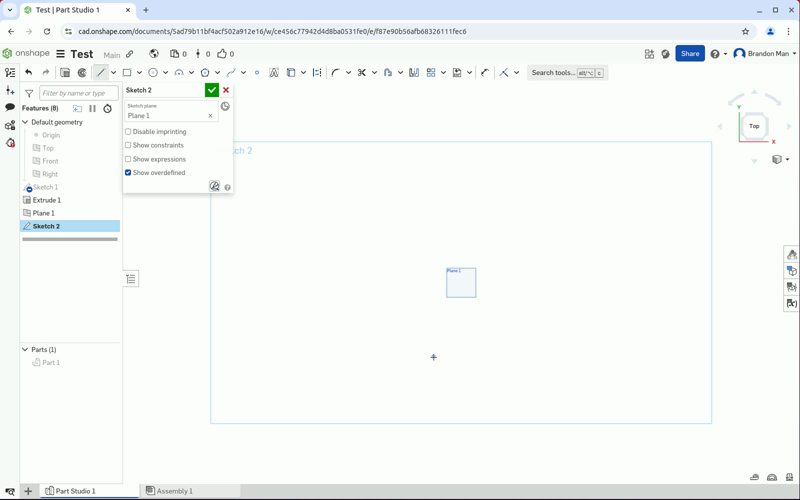
mouse_move(463, 356)
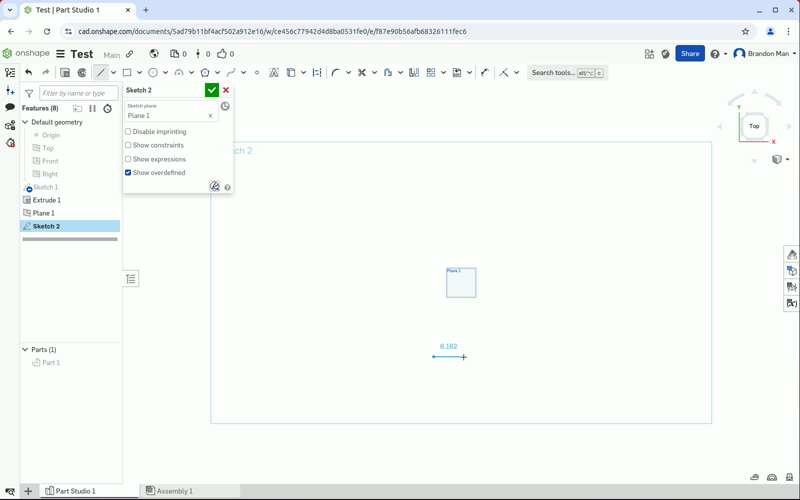
mouse_move(487, 356)
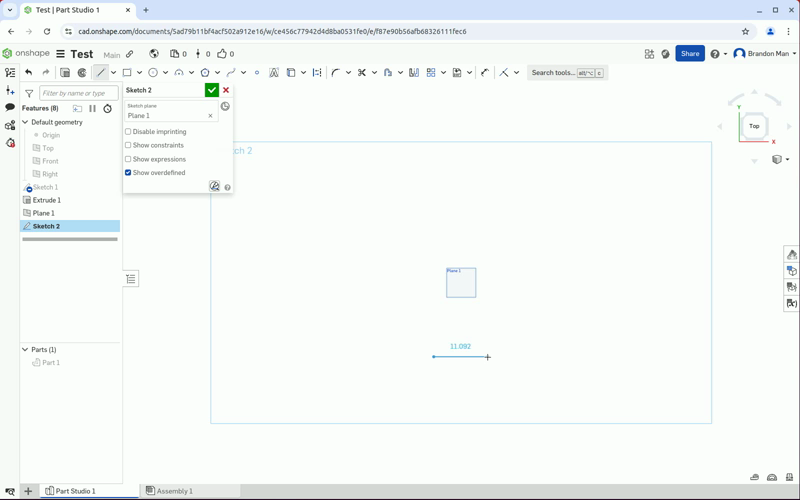
click(487, 356)
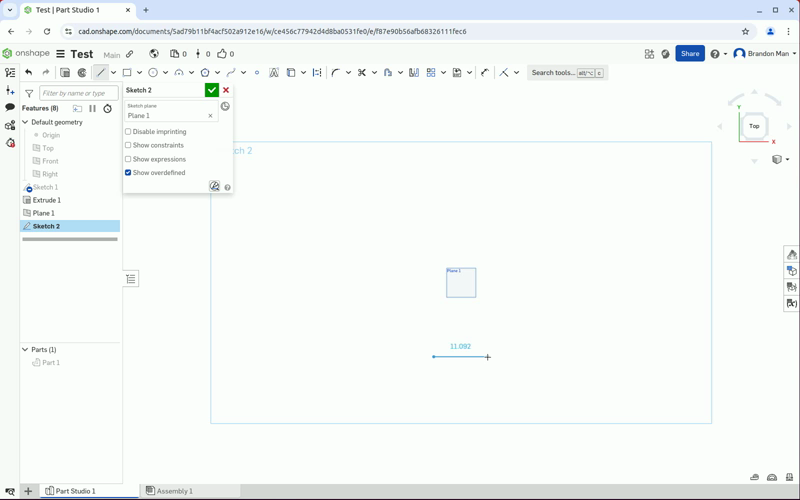
key_up(shift)
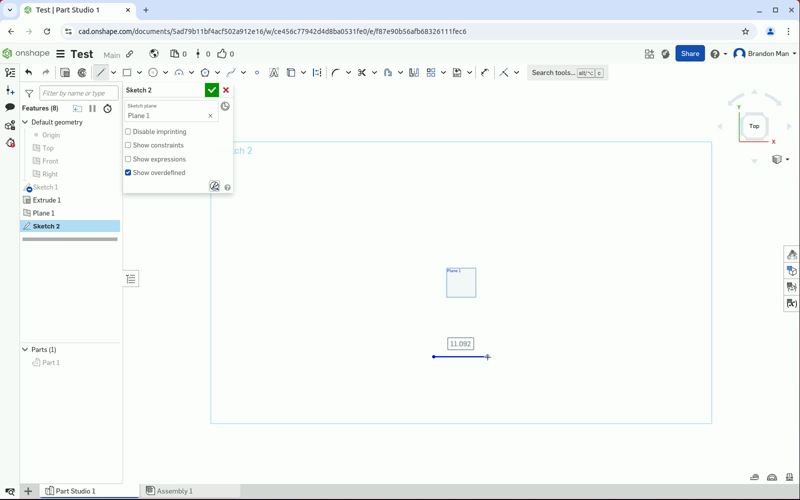
key_down(shift)
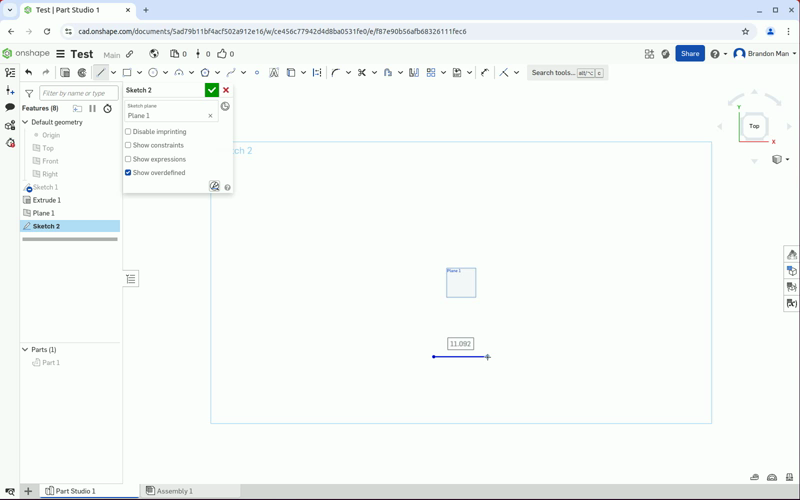
mouse_move(487, 222)
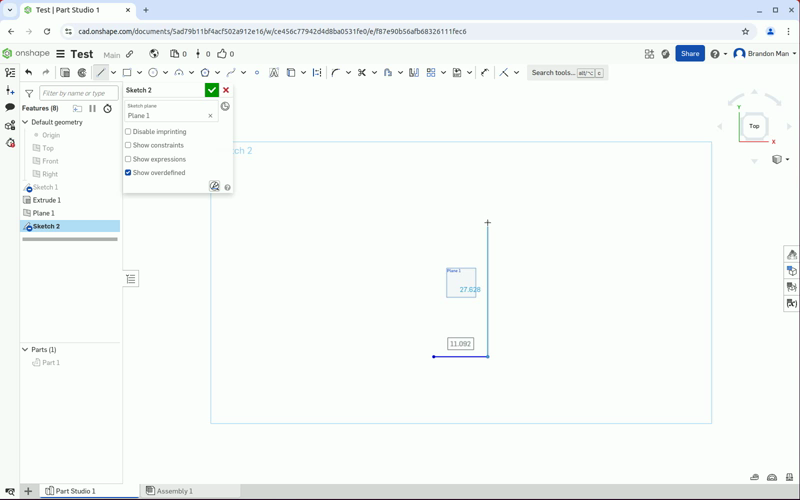
click(487, 222)
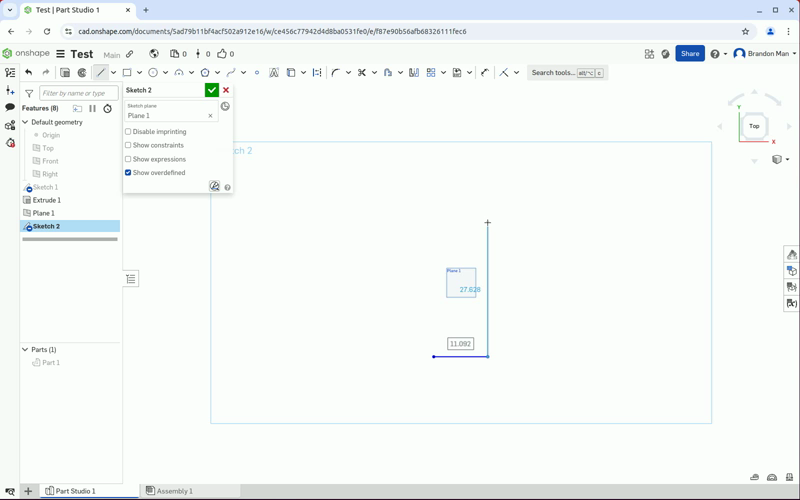
key_up(shift)
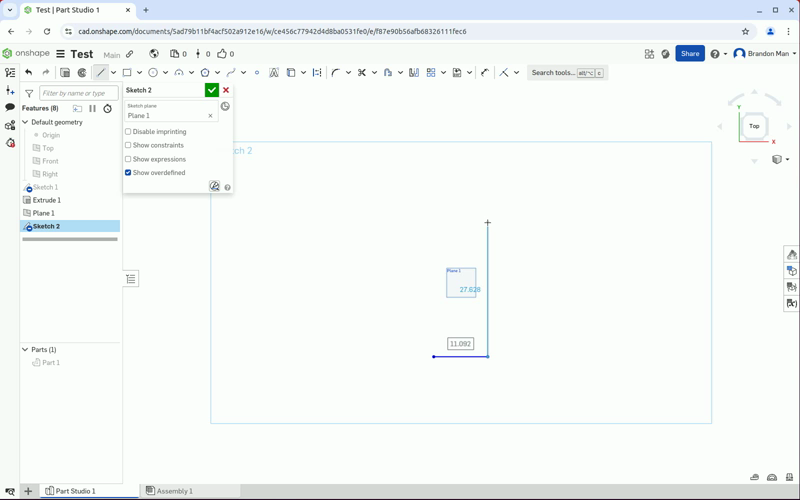
key_down(shift)
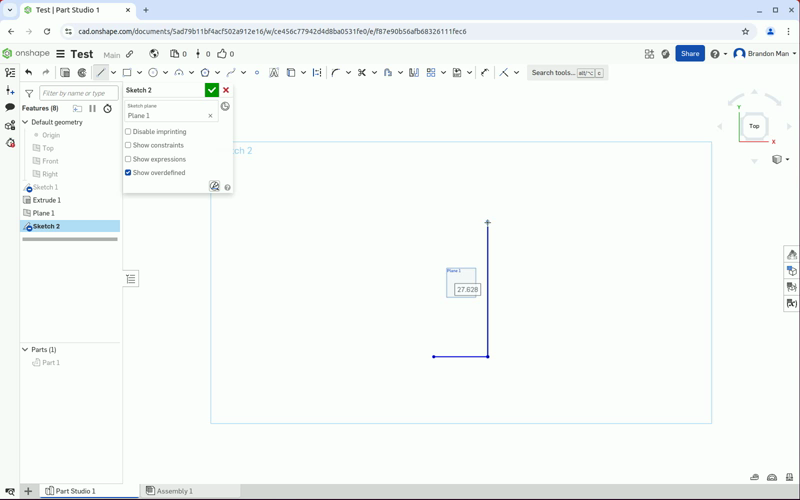
mouse_move(517, 222)
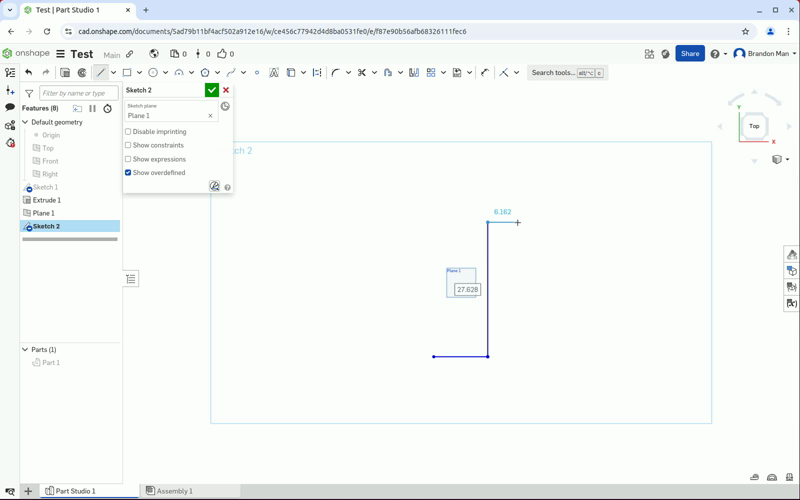
mouse_move(433, 222)
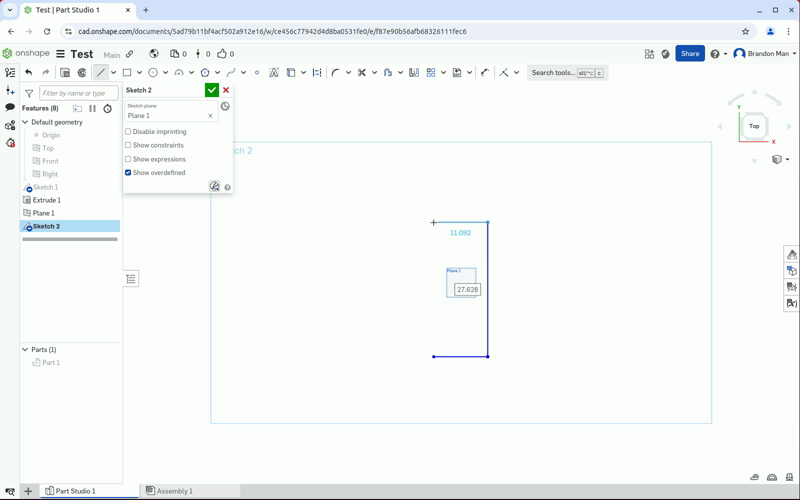
click(433, 222)
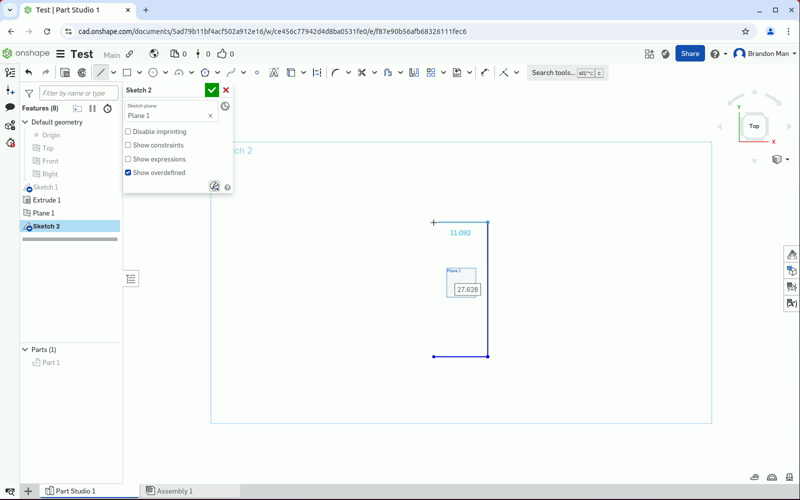
key_up(shift)
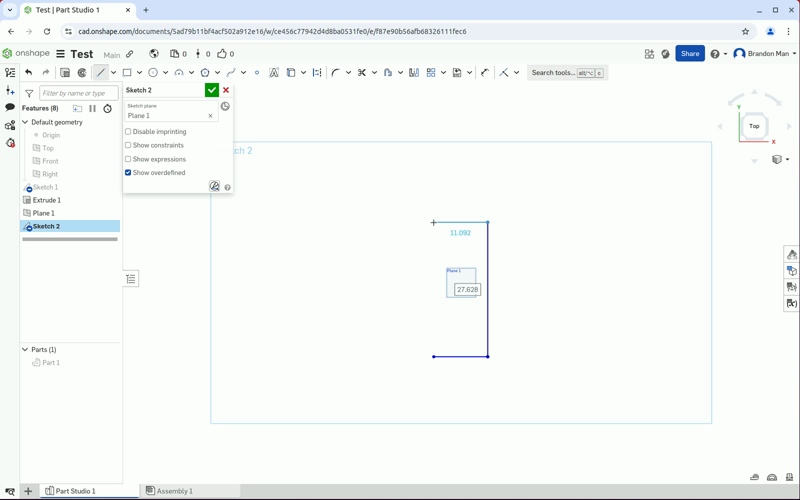
key_down(shift)
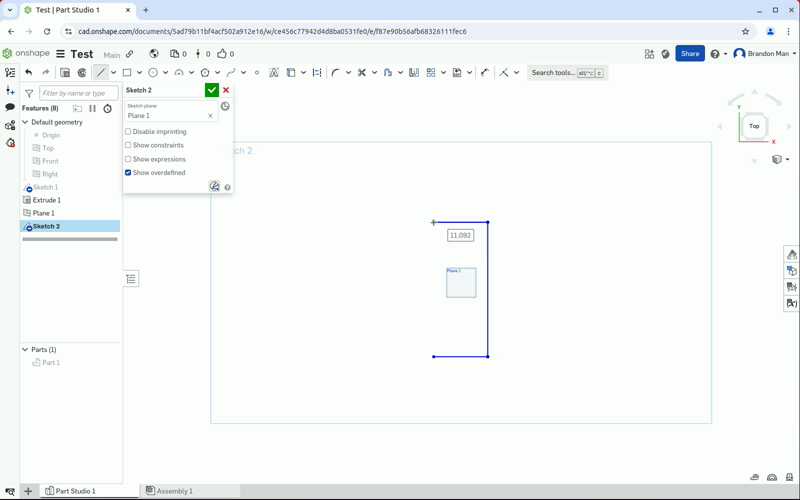
mouse_move(433, 356)
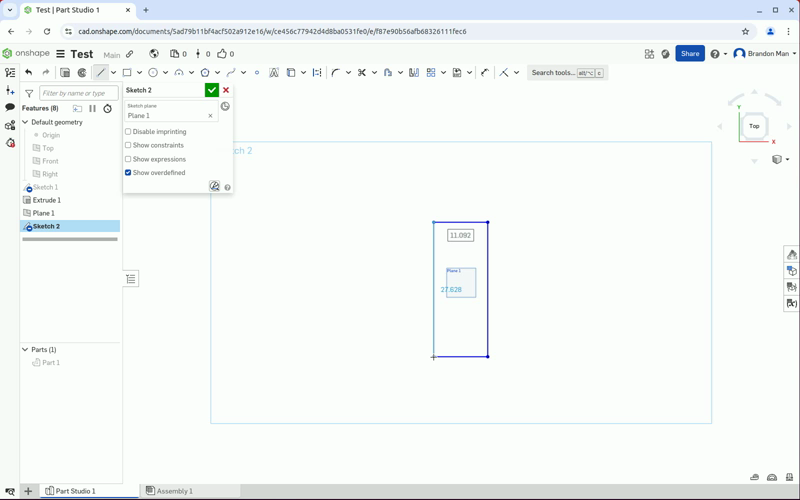
key_up(shift)
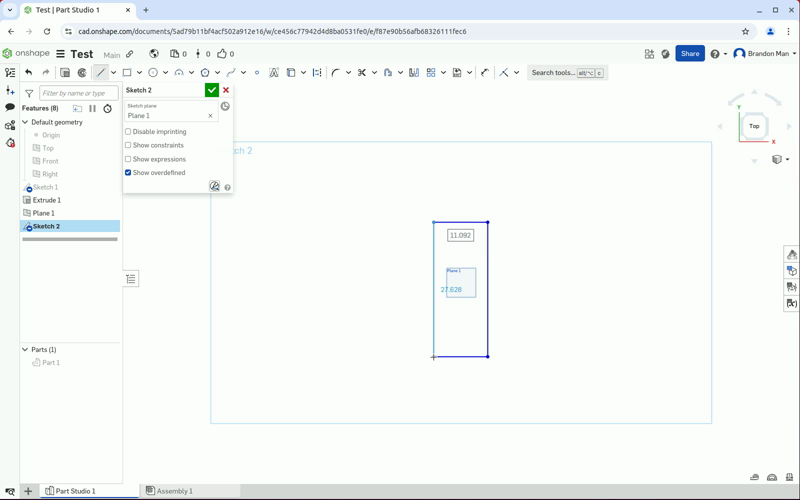
click(433, 356)
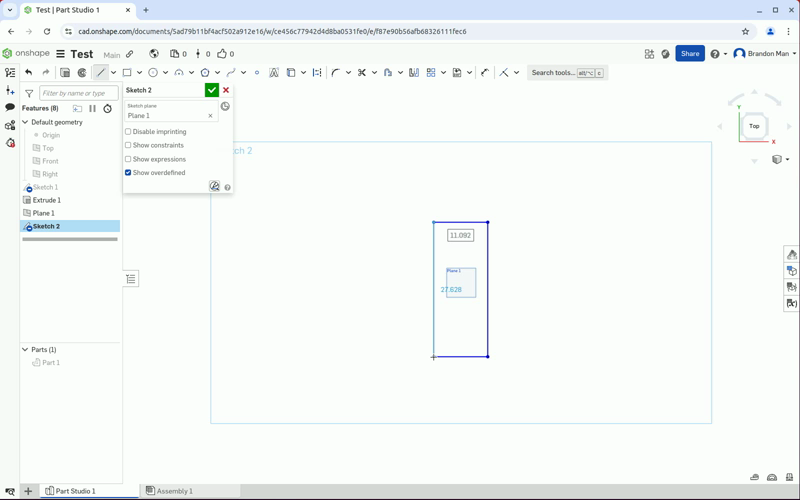
key(esc)
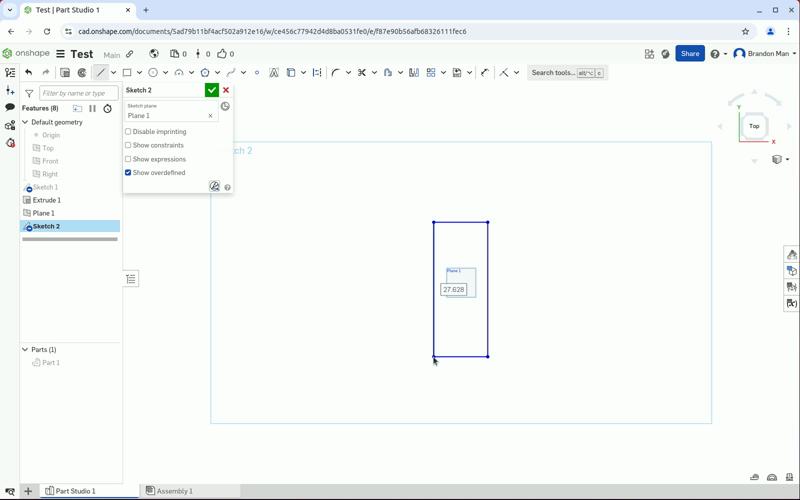
mouse_move(457, 320)
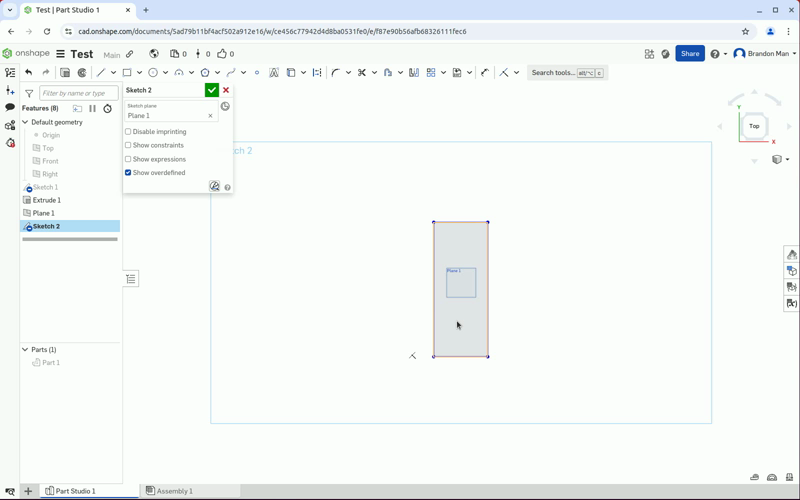
click(457, 320)
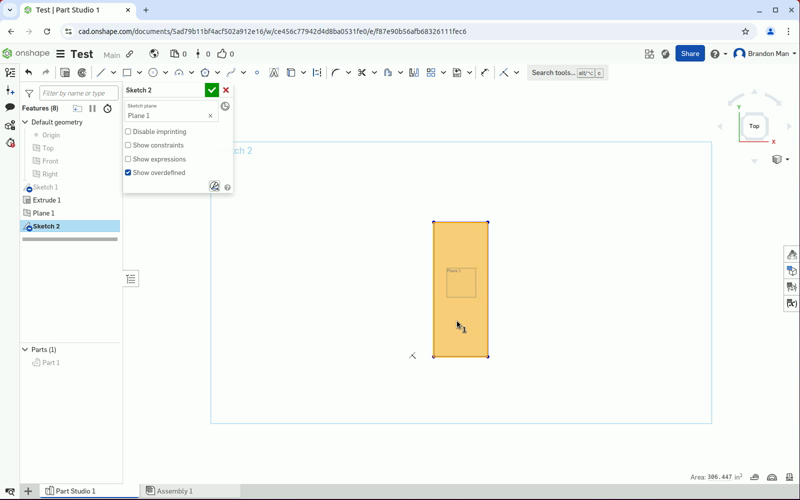
mouse_move(73, 352)
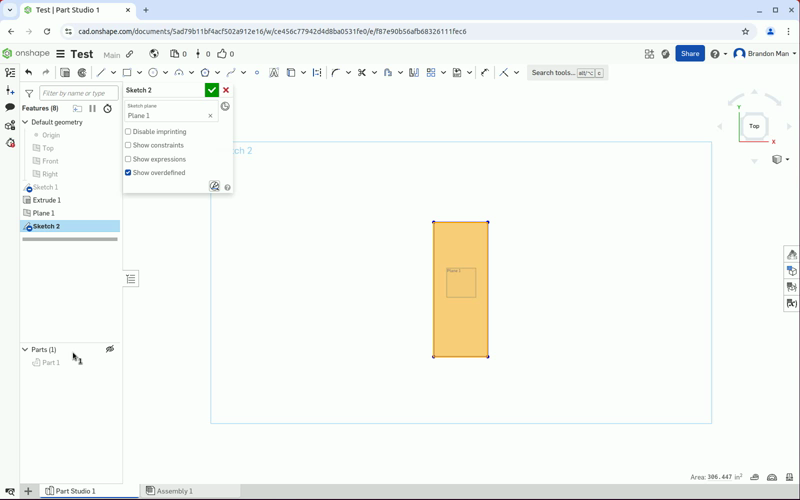
key(shift+y)
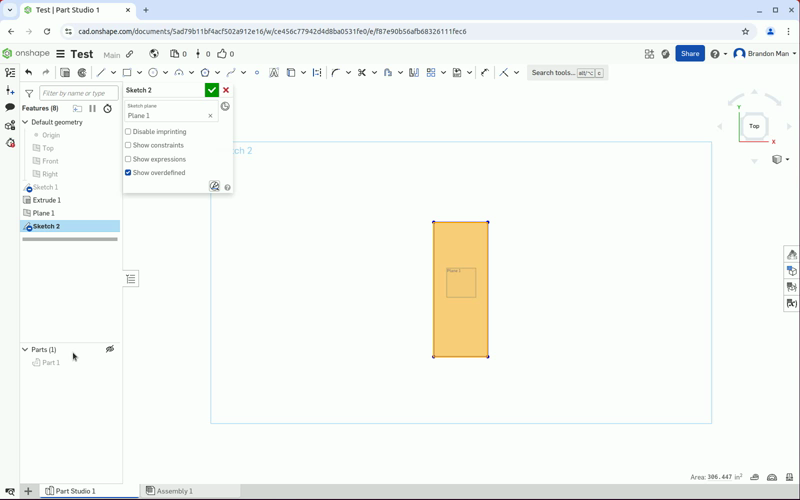
key(shift+e)
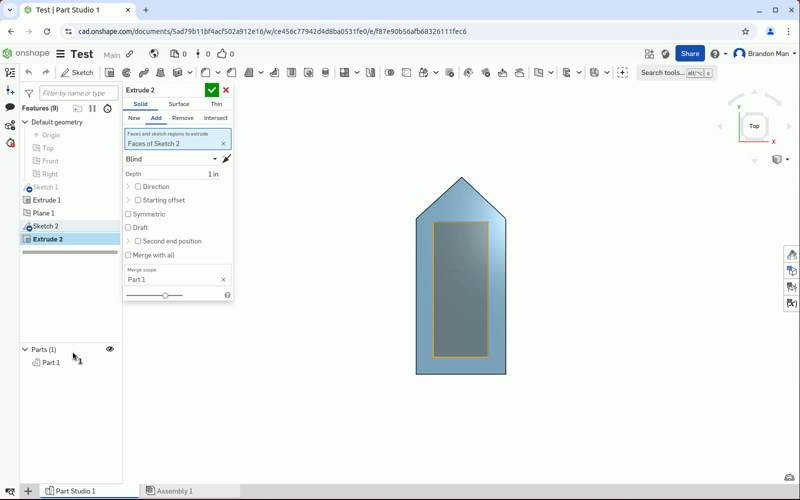
mouse_move(143, 106)
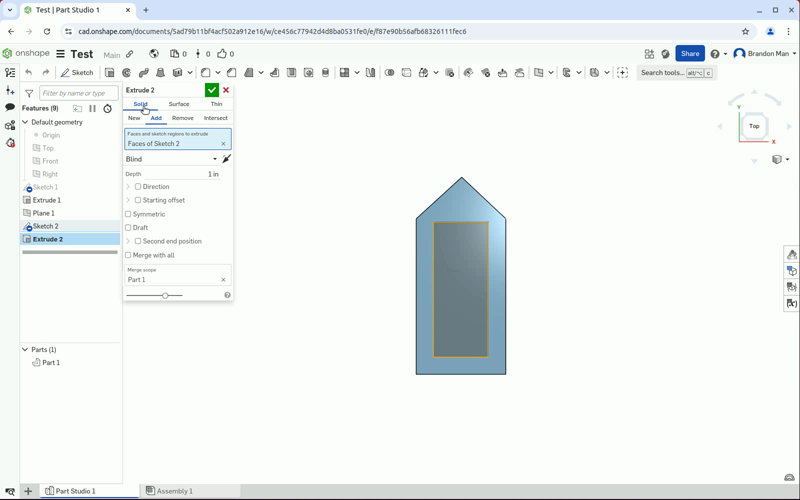
click(143, 106)
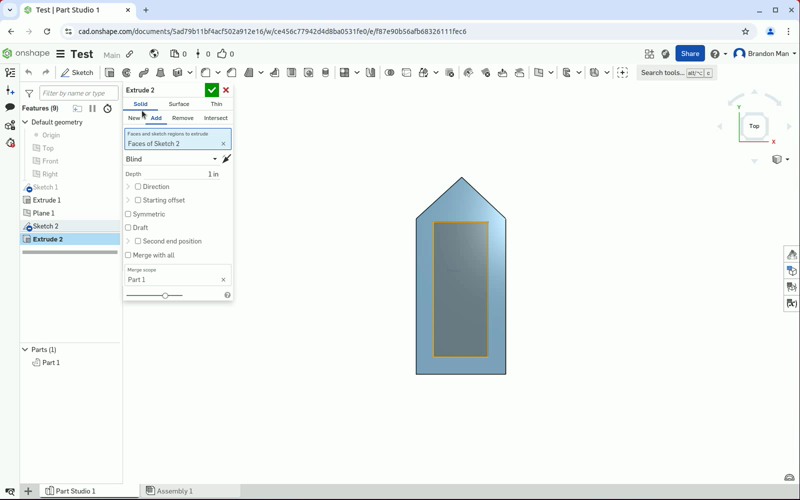
mouse_move(137, 120)
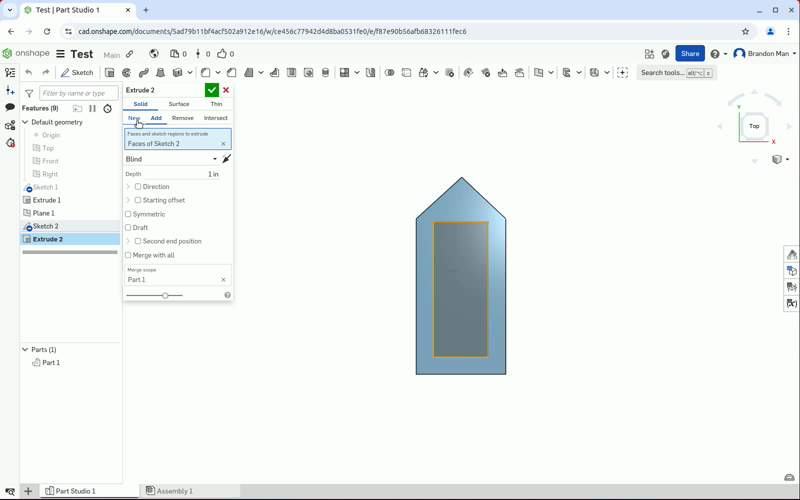
click(137, 120)
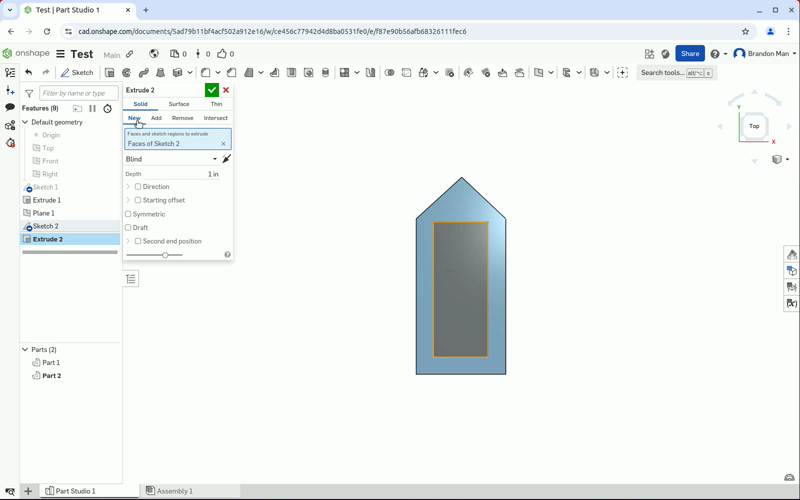
key(tab, 4)
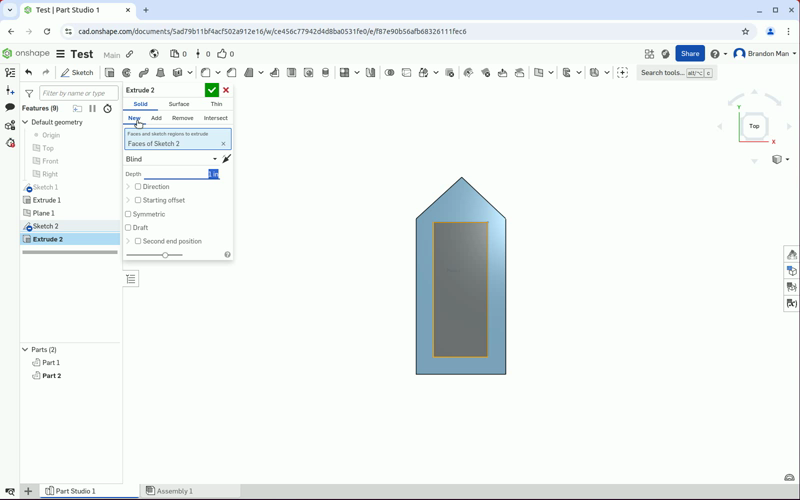
text(11.554)
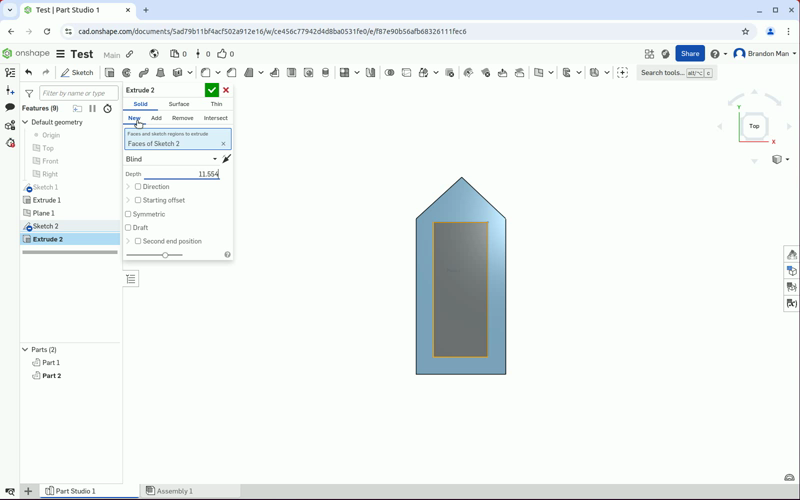
key(enter)
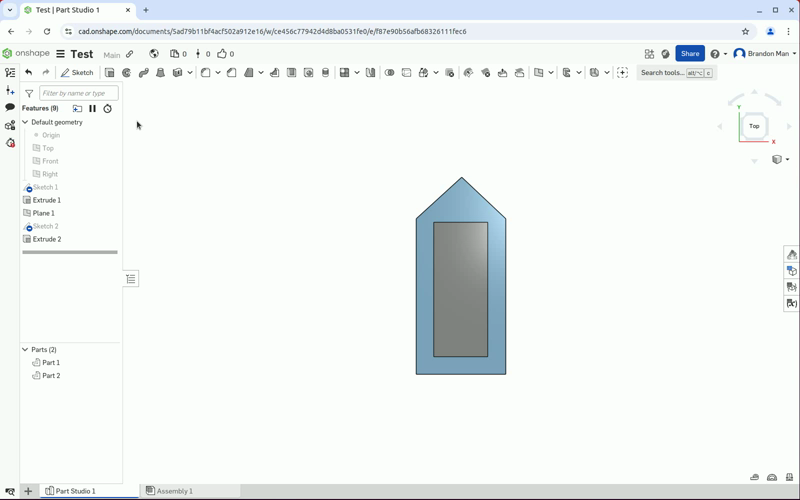
key(shift+h)
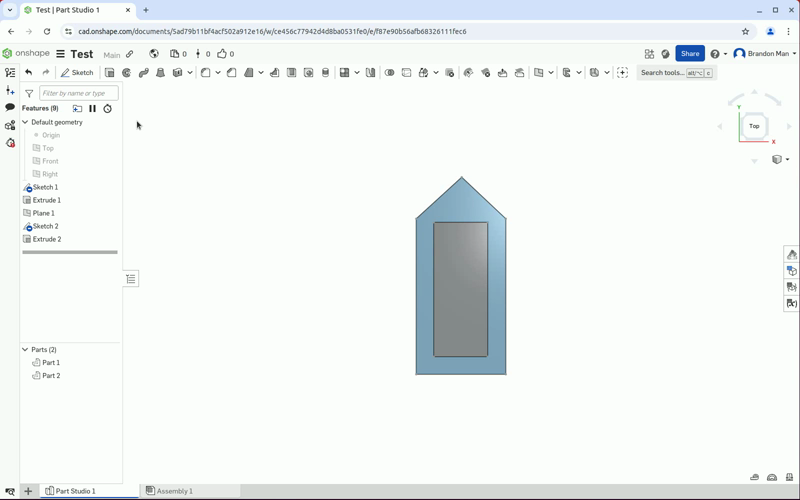
key(shift+h)
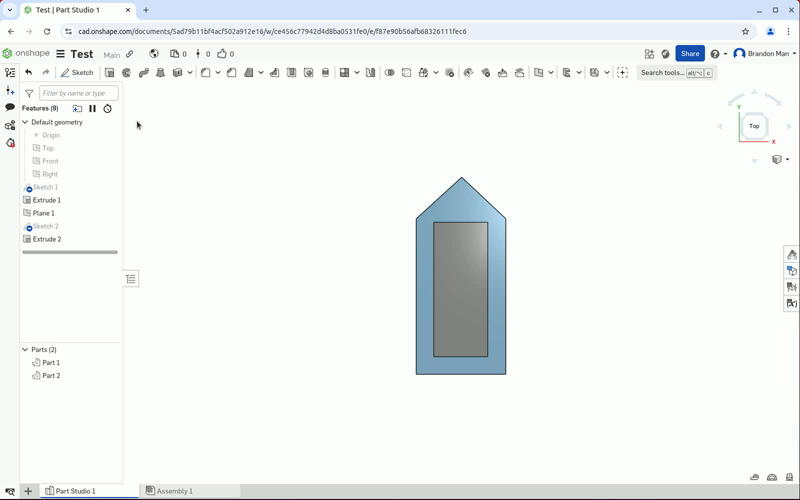
mouse_move(73, 189)
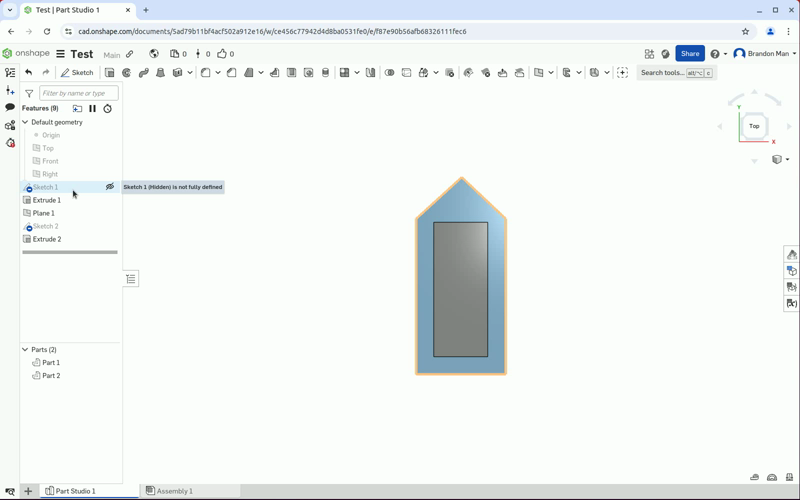
click(73, 189)
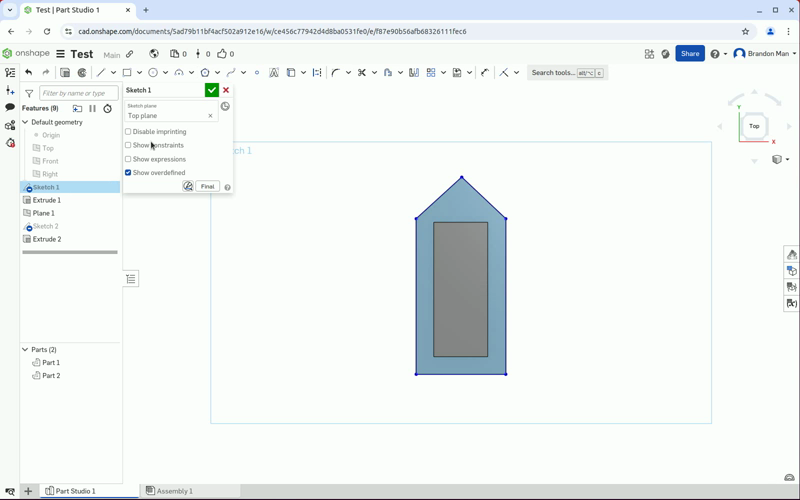
mouse_move(229, 92)
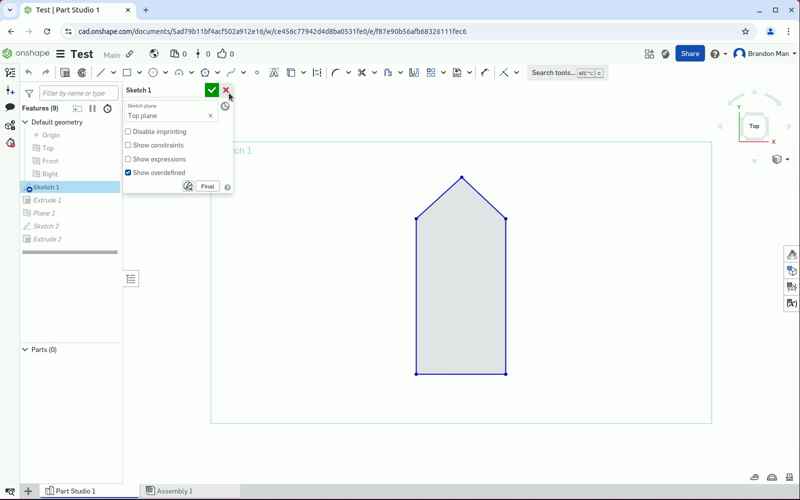
click(229, 92)
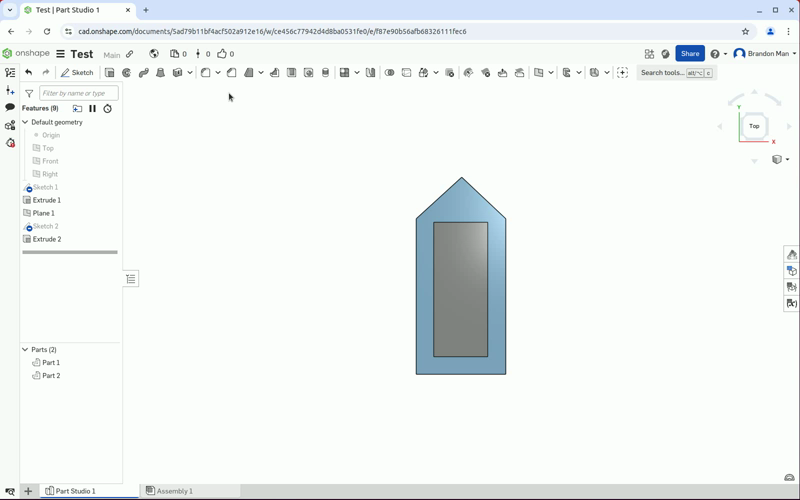
mouse_move(541, 75)
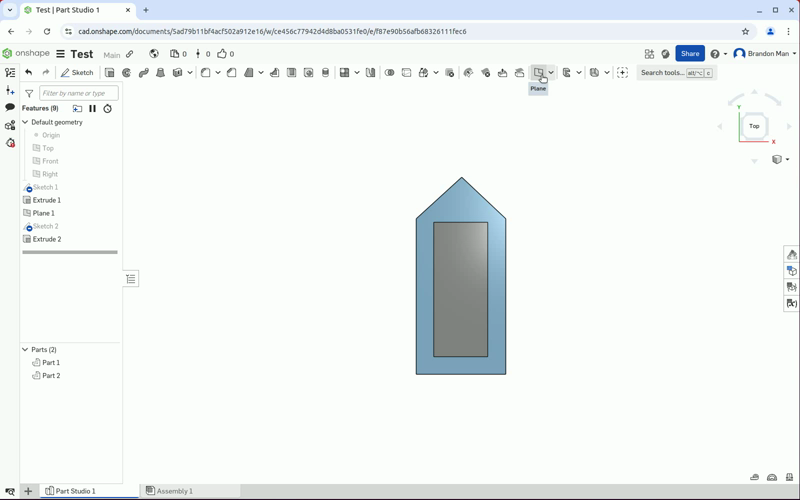
click(541, 75)
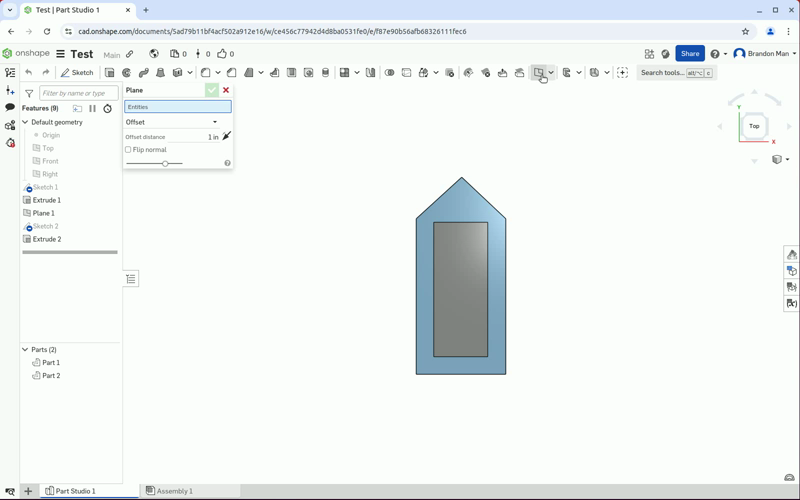
mouse_move(73, 150)
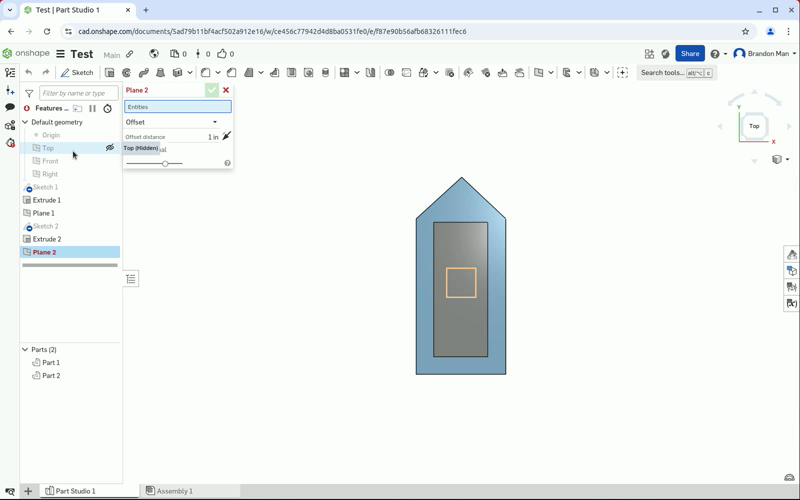
click(73, 150)
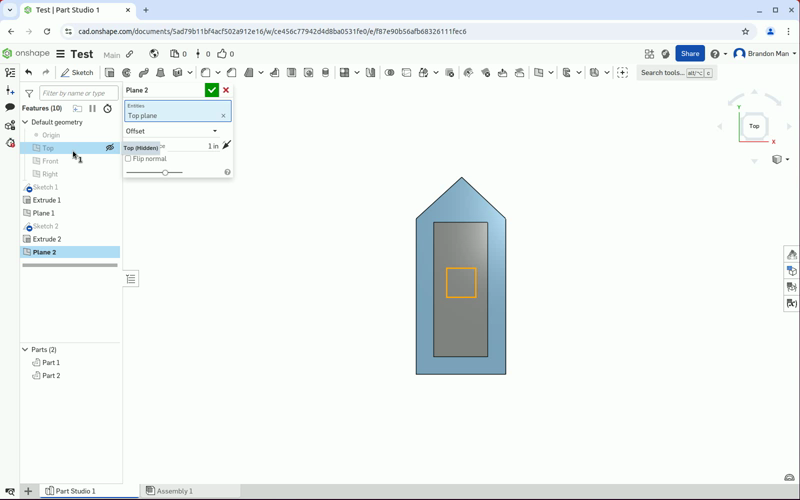
key(tab, 2)
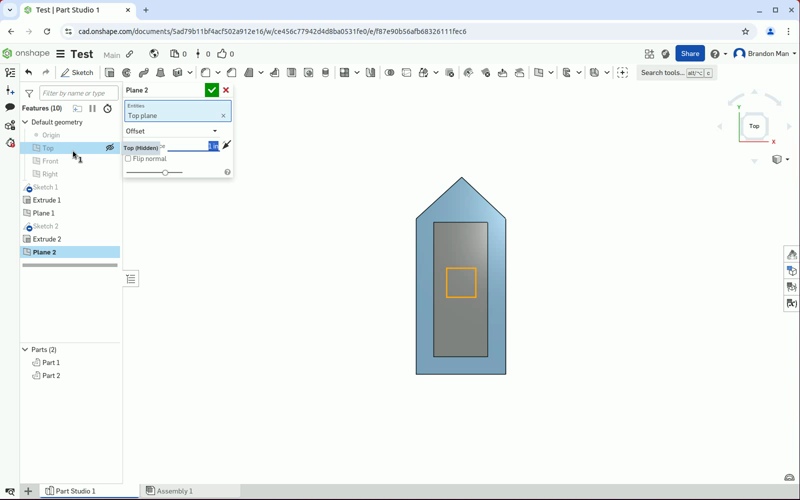
text(16.114)
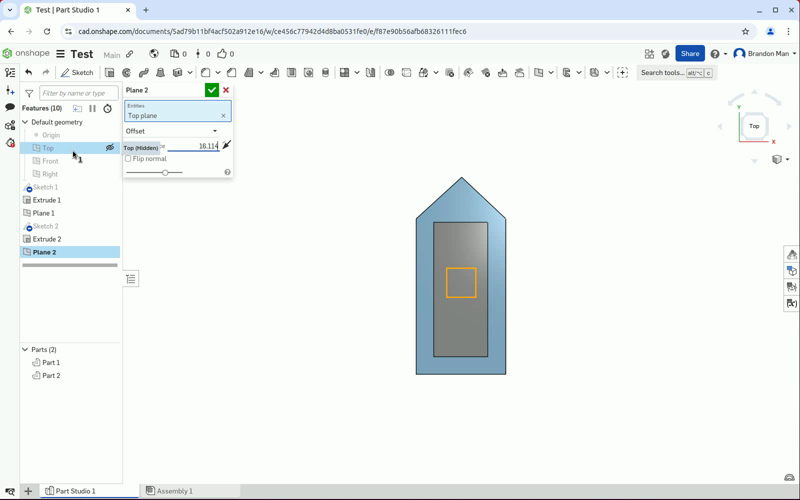
key(enter, 2)
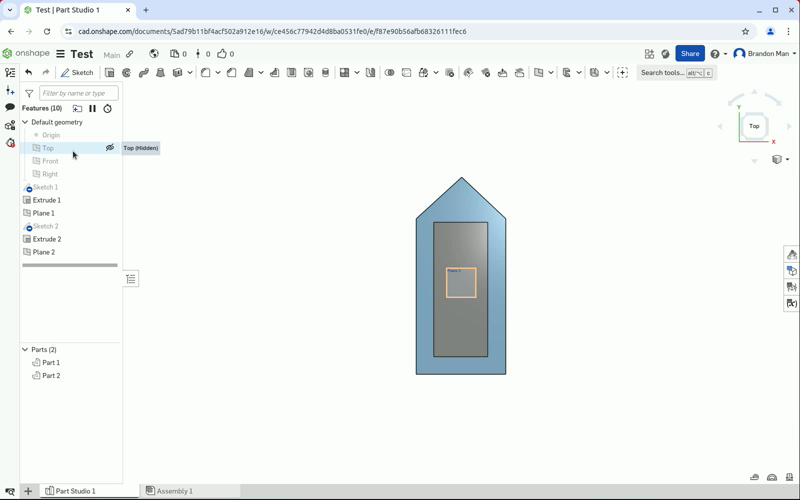
key(shift+s)
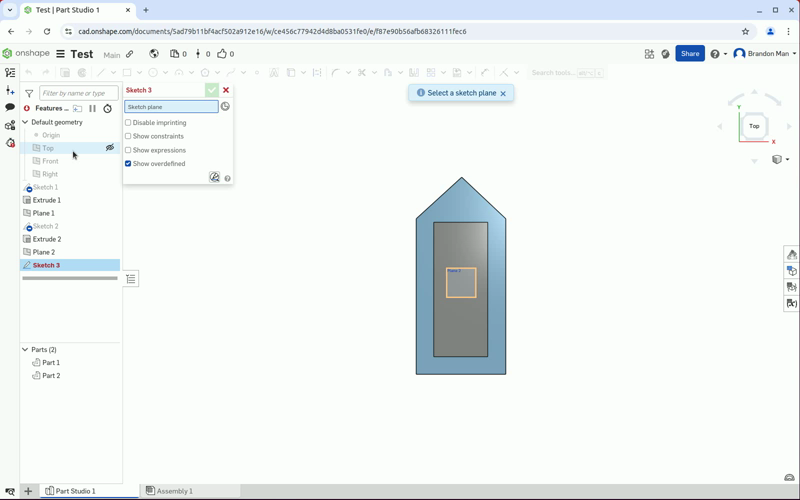
mouse_move(73, 254)
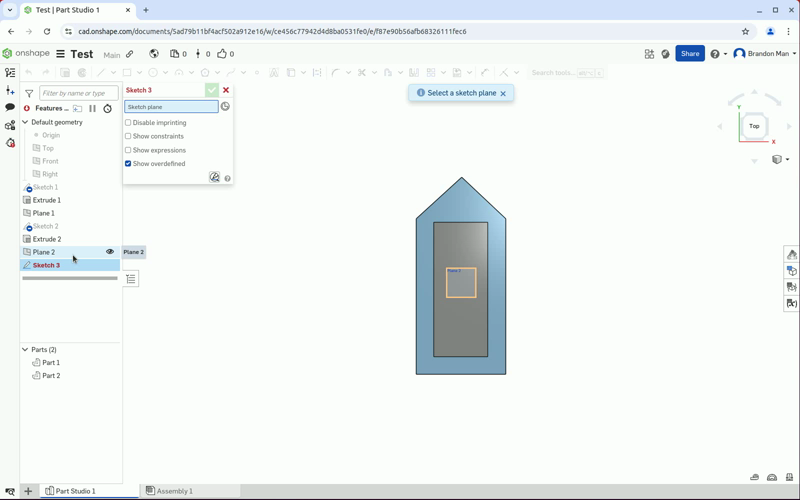
click(73, 254)
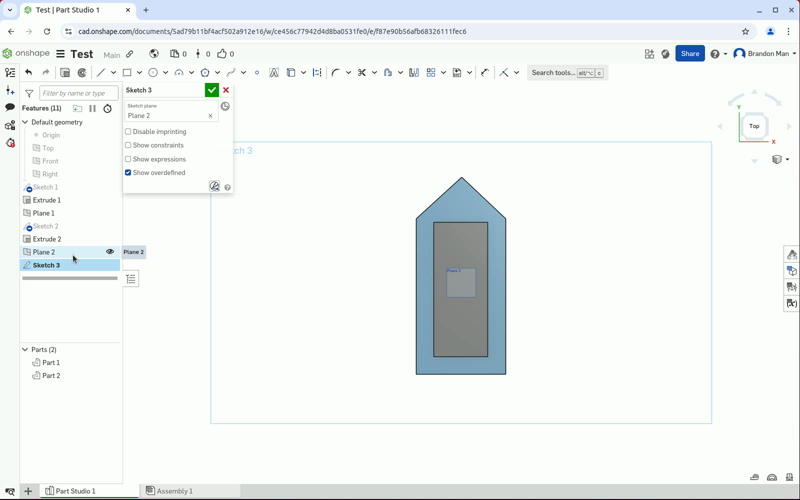
mouse_move(73, 352)
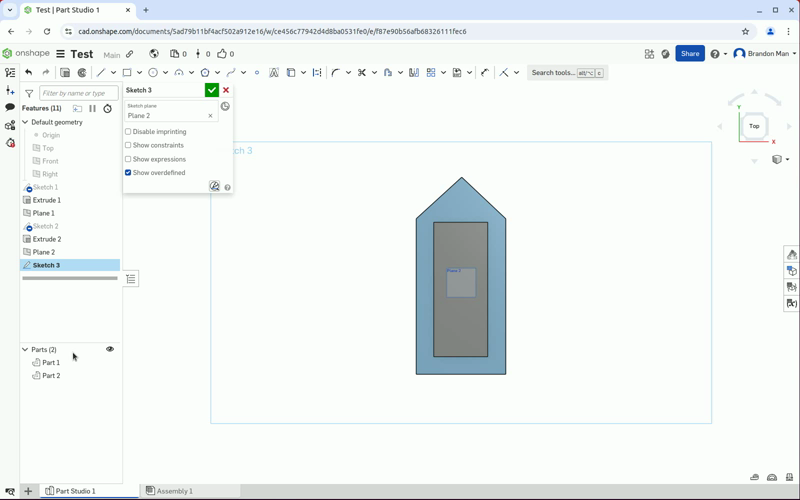
key(y)
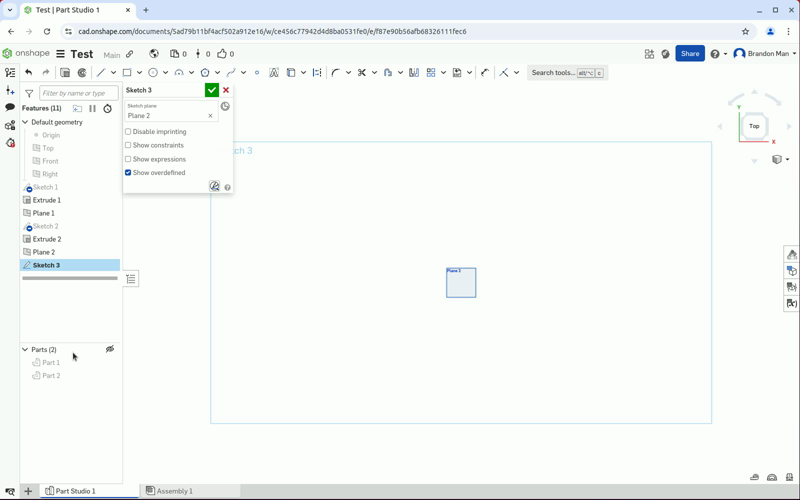
key(c)
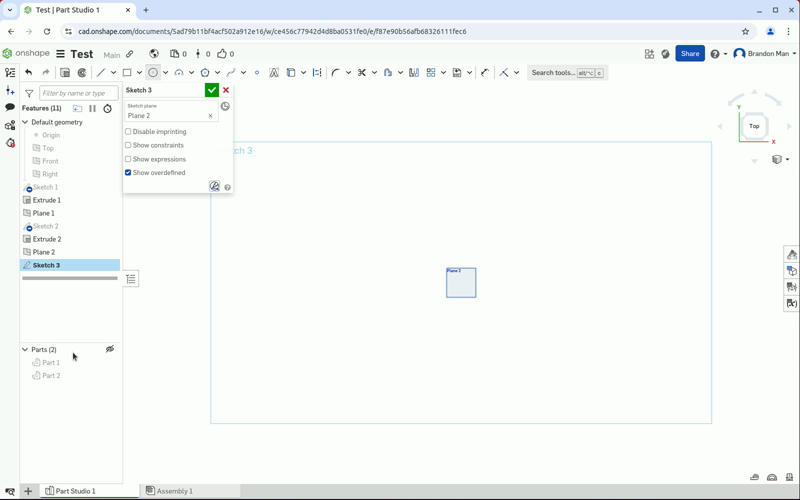
key_down(shift)
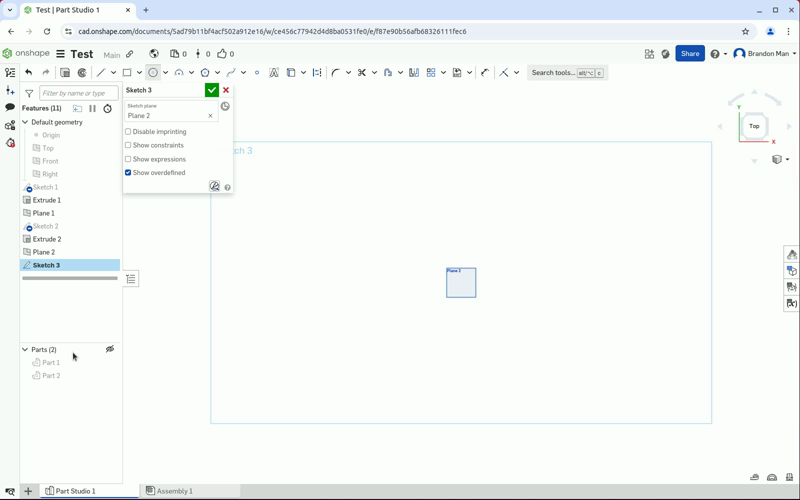
mouse_move(460, 249)
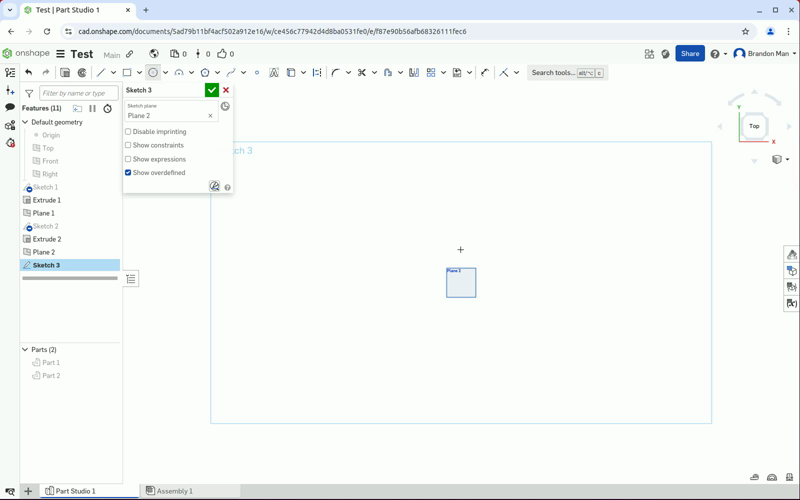
click(460, 249)
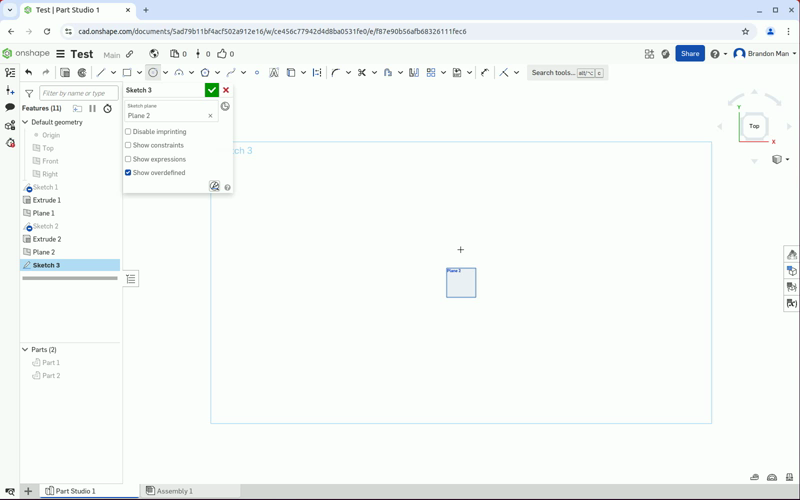
key_up(shift)
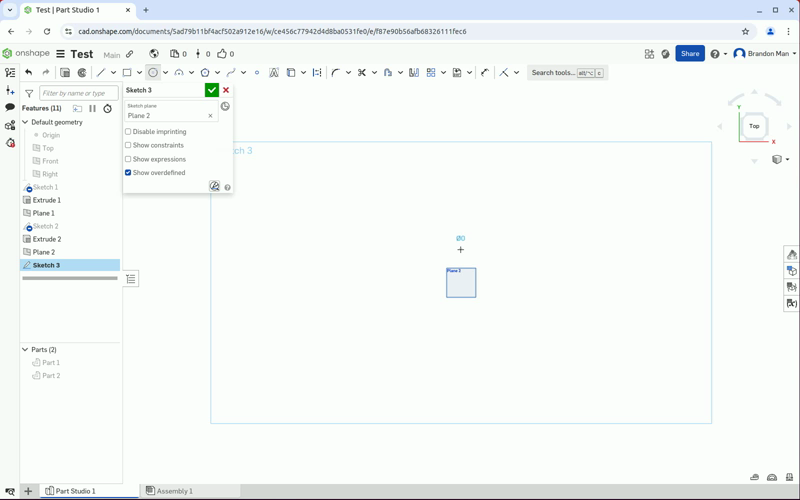
mouse_move(471, 249)
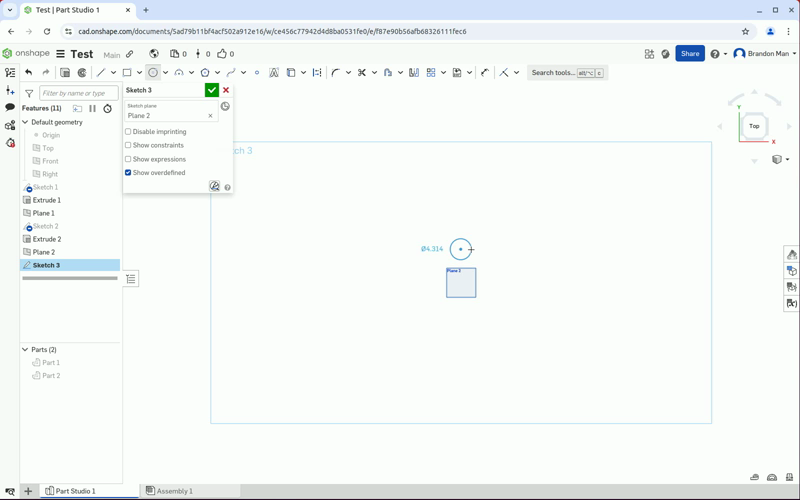
click(471, 249)
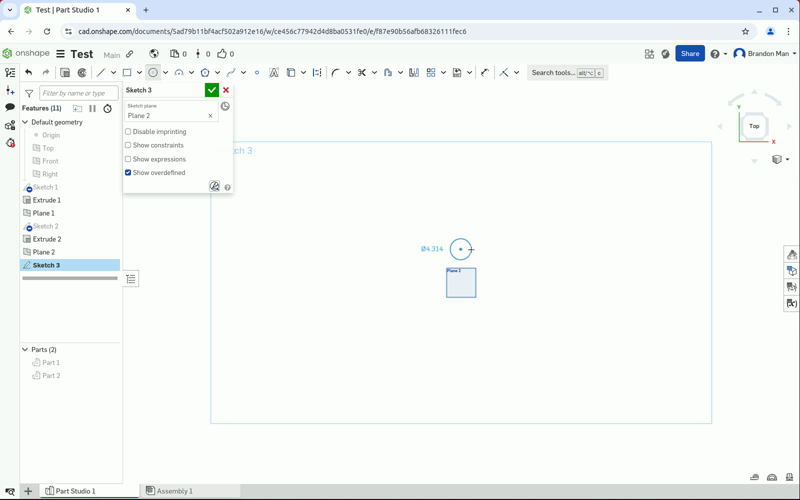
key(esc)
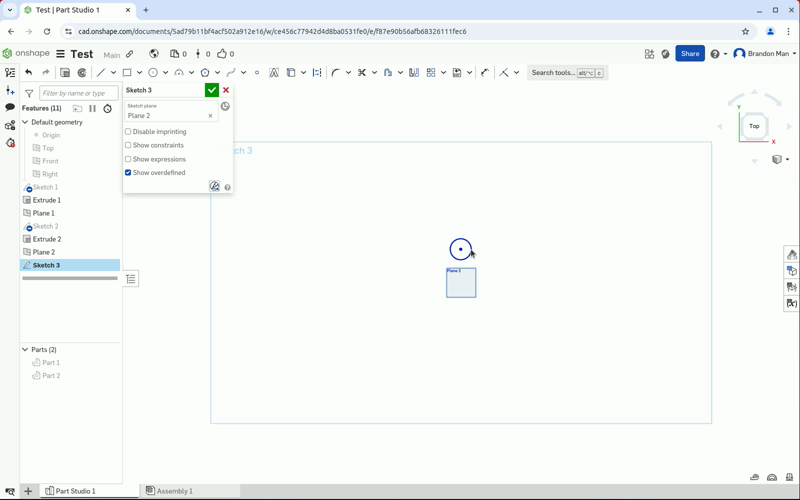
mouse_move(454, 254)
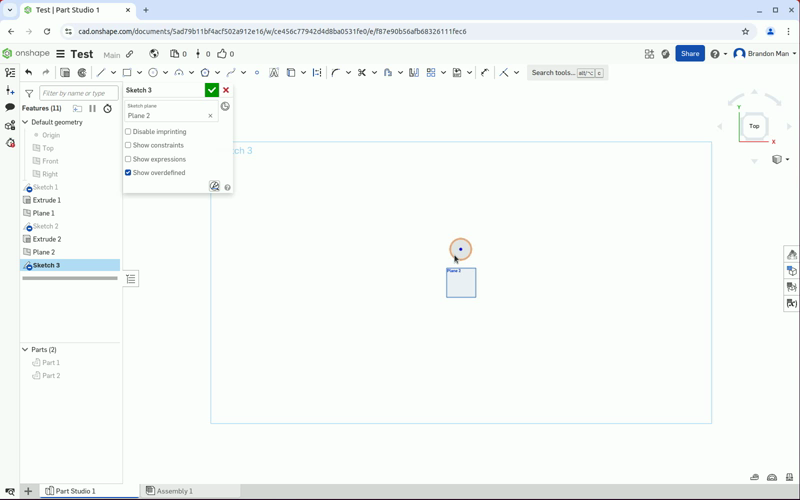
scroll(6)
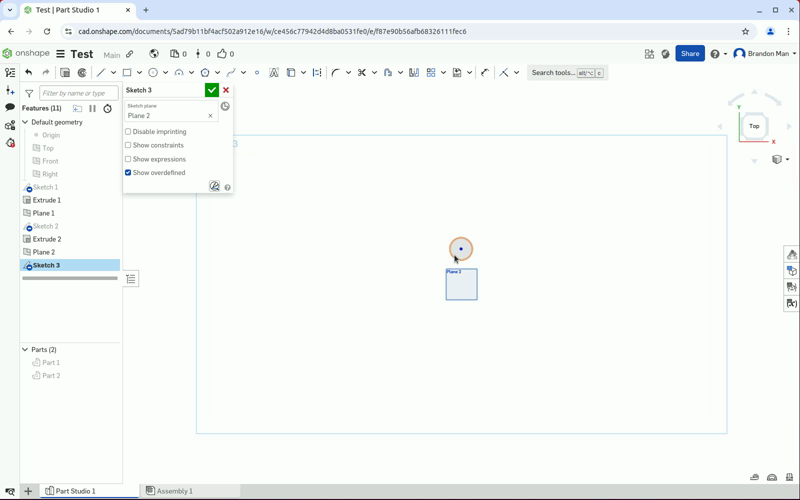
scroll(6)
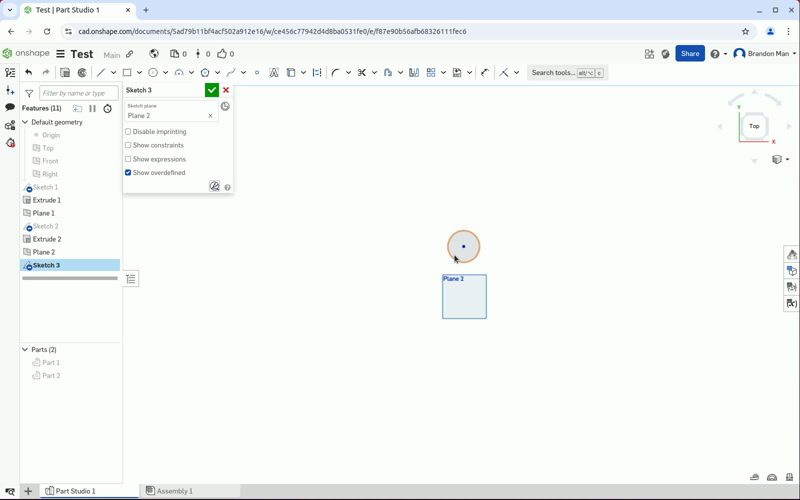
scroll(6)
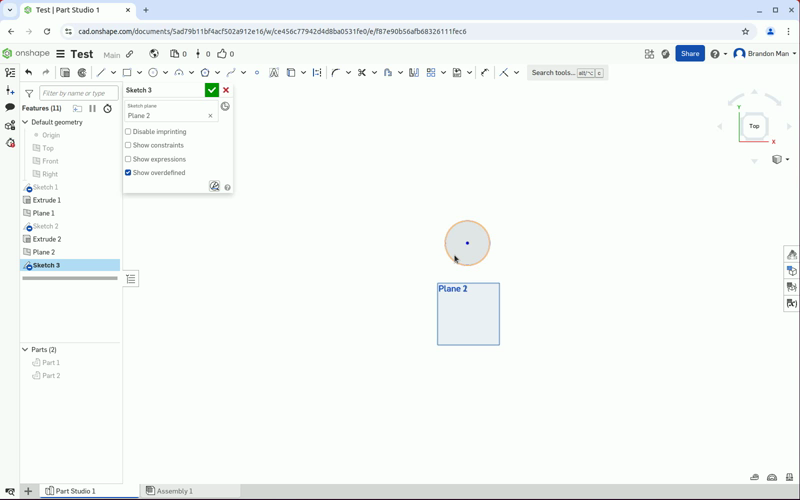
scroll(6)
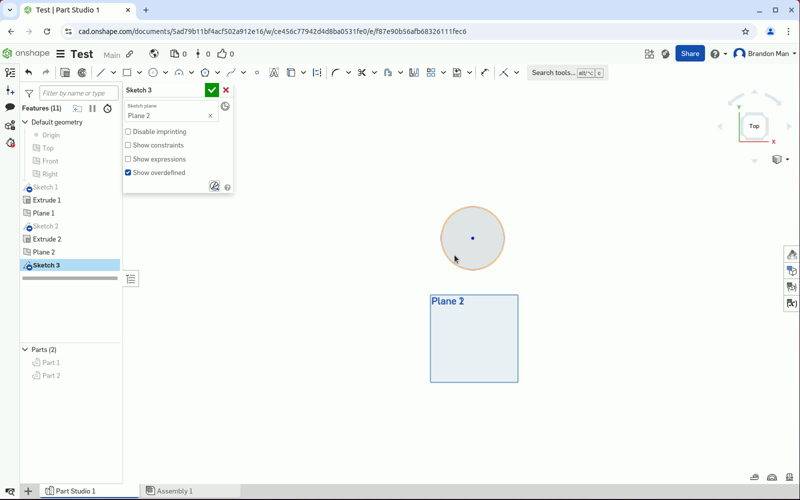
scroll(6)
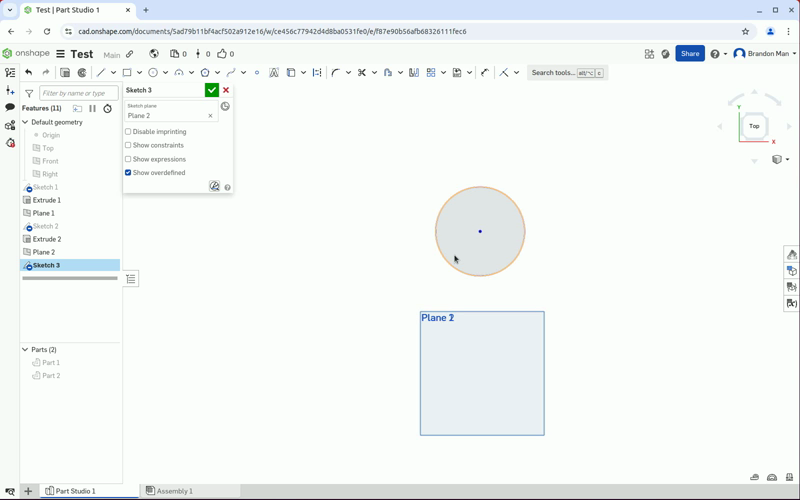
scroll(6)
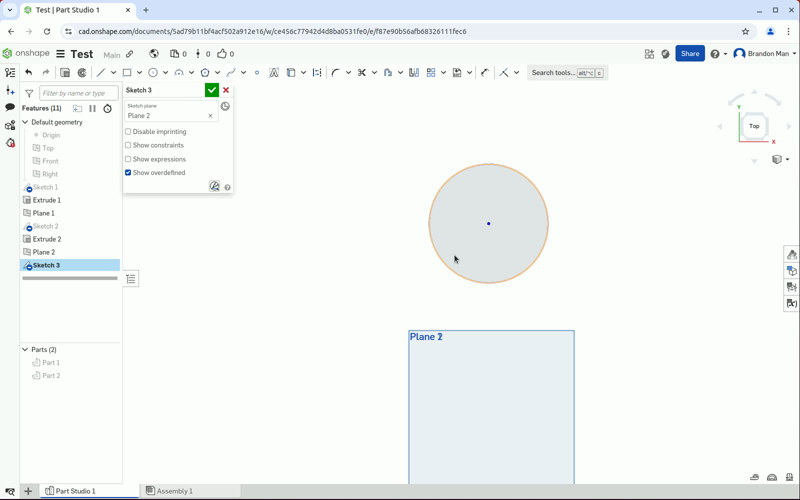
scroll(6)
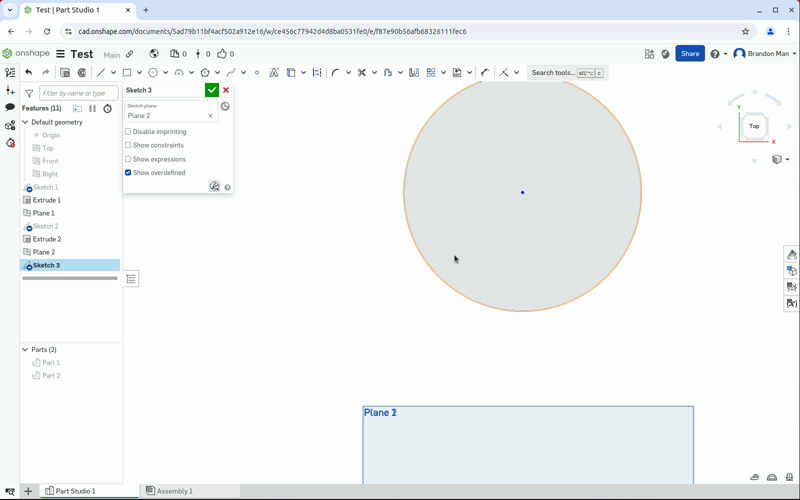
click(454, 254)
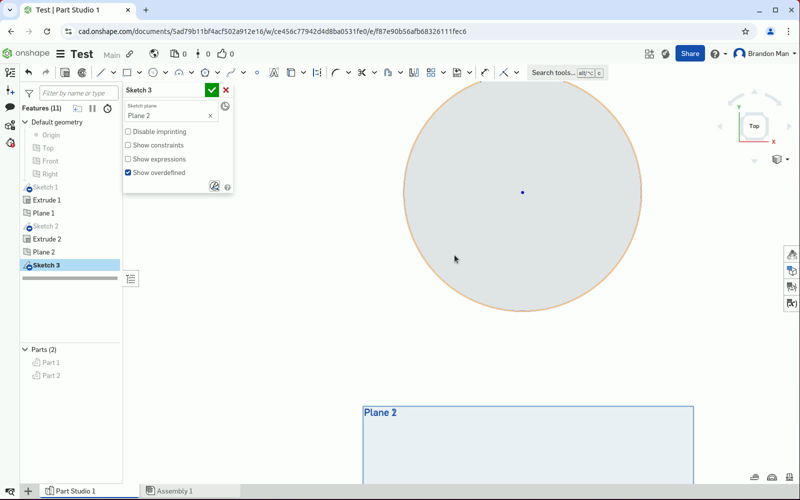
scroll(-6)
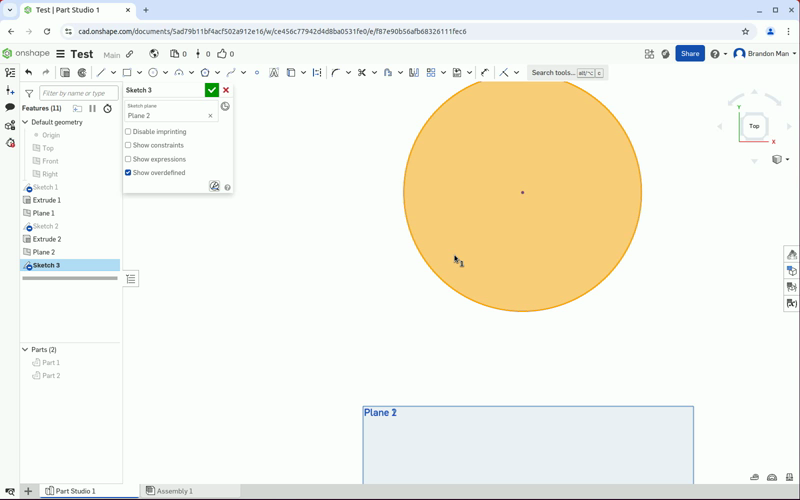
scroll(-6)
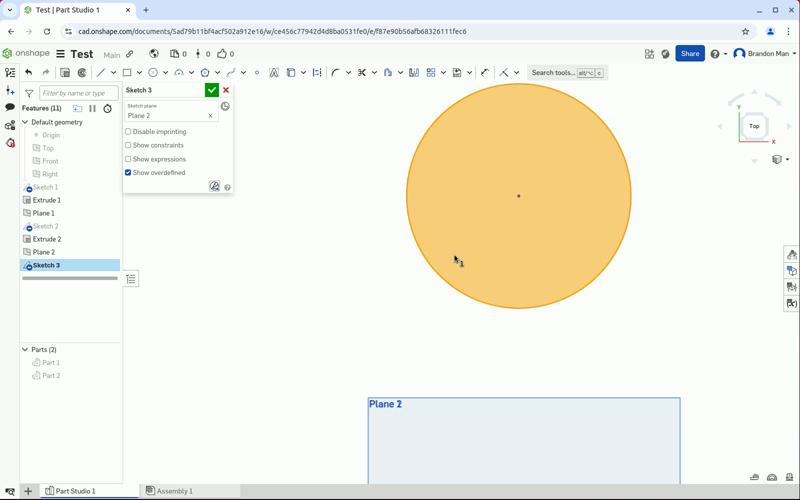
scroll(-6)
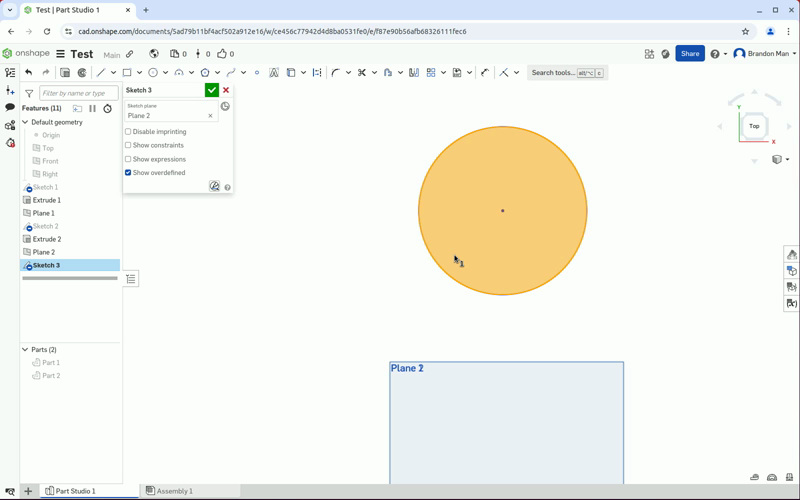
scroll(-6)
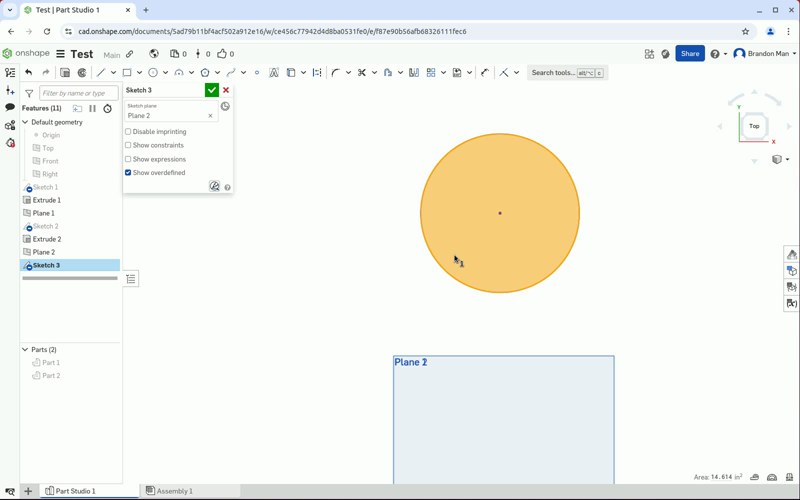
scroll(-6)
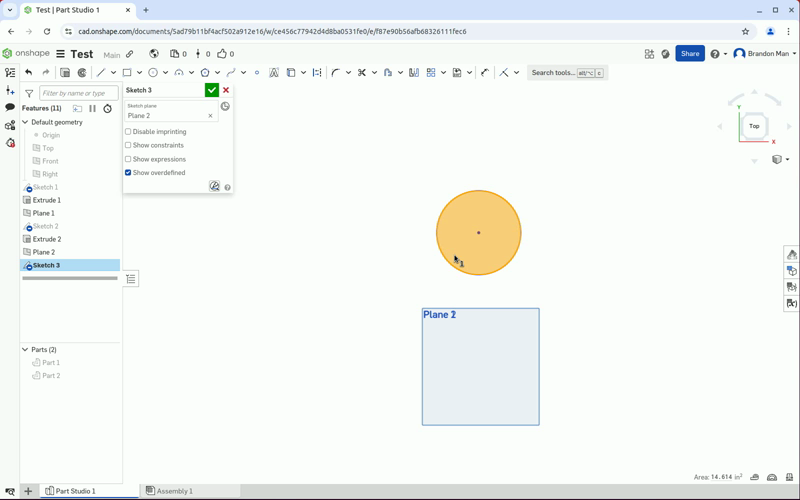
scroll(-6)
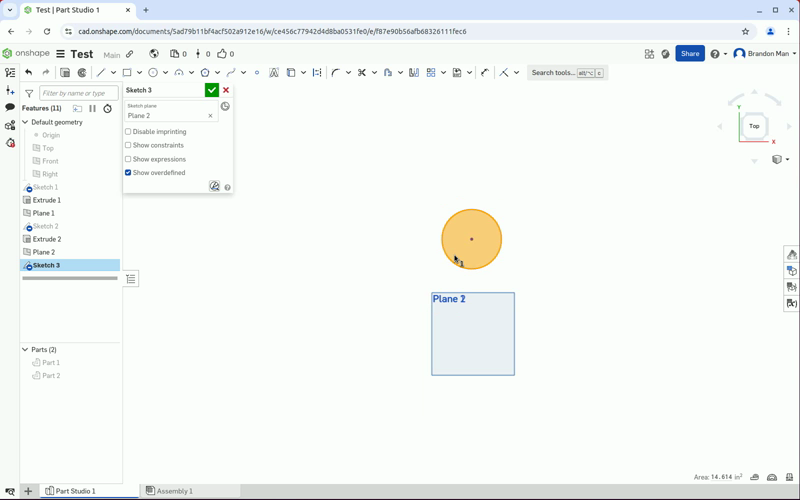
scroll(-6)
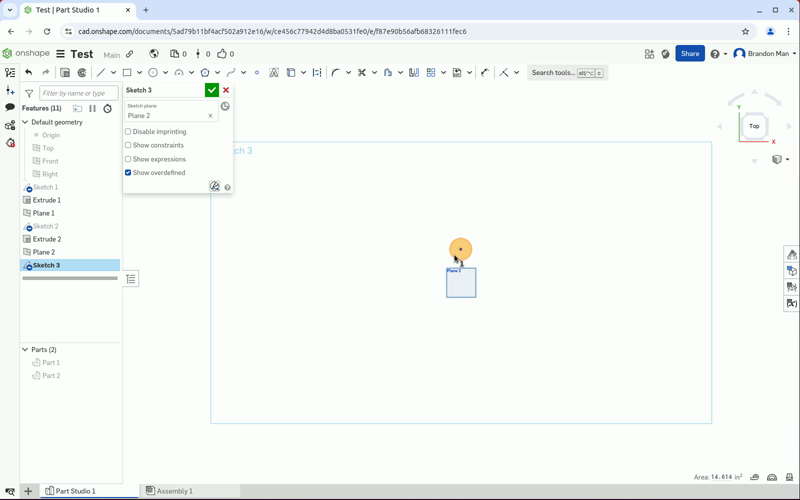
mouse_move(73, 352)
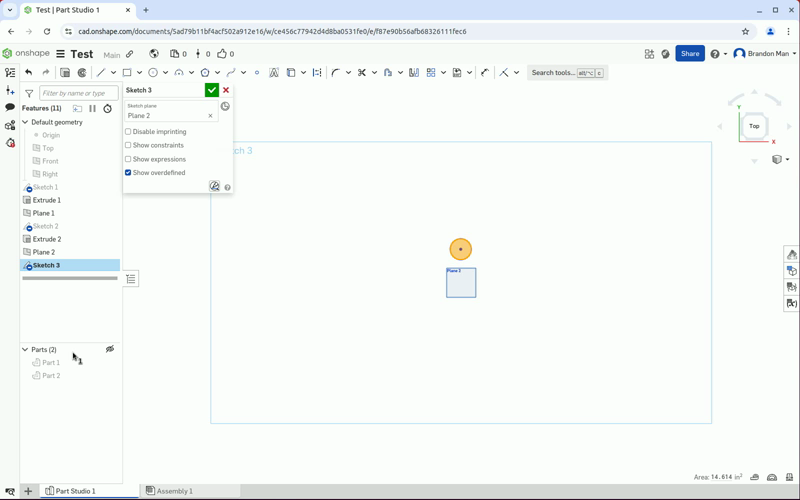
key(shift+y)
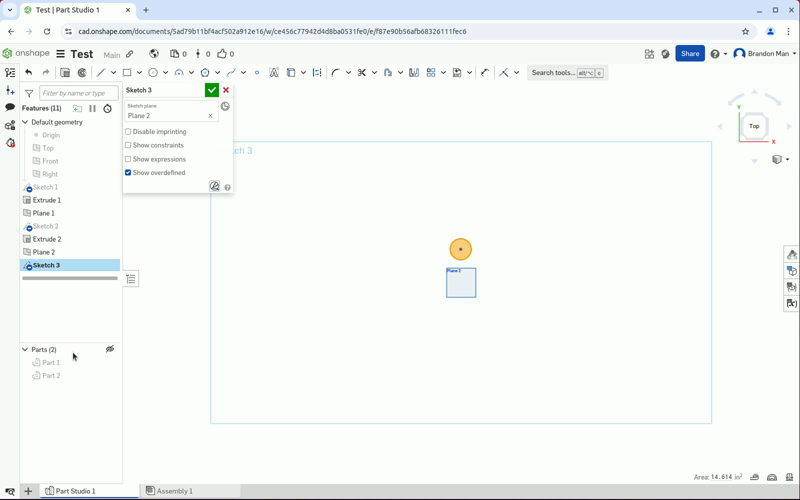
key(shift+e)
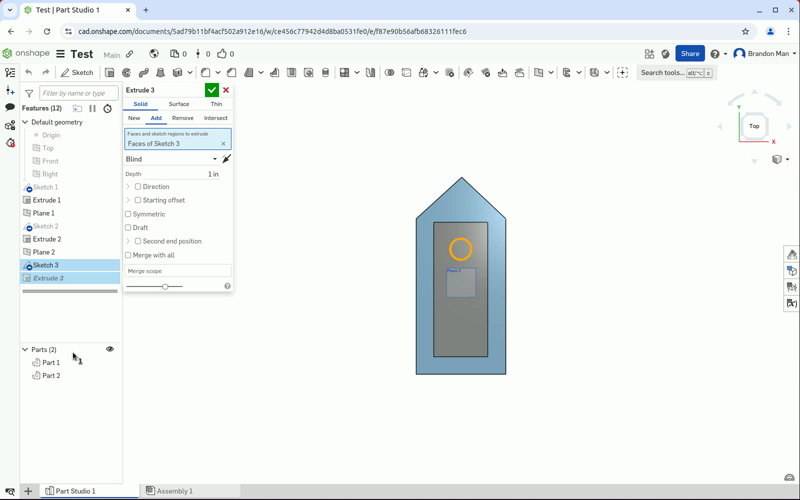
mouse_move(143, 106)
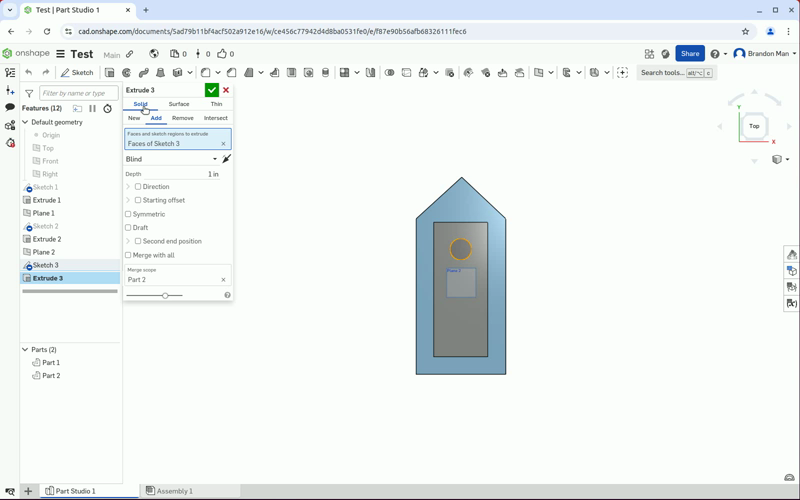
click(143, 106)
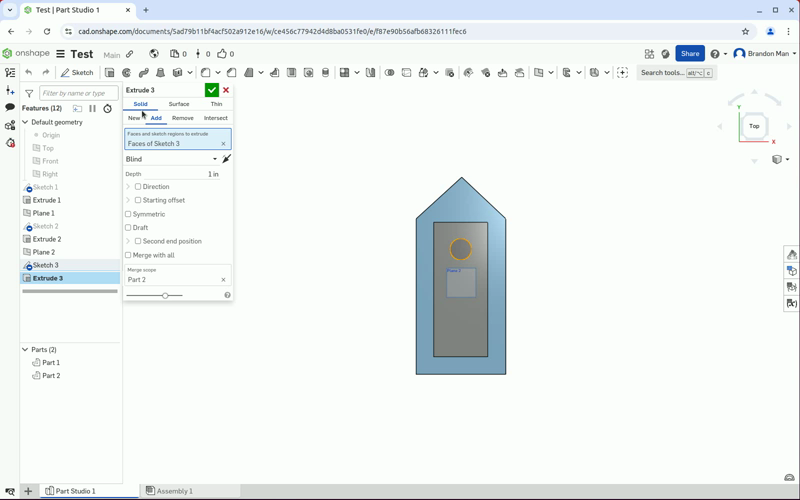
mouse_move(137, 120)
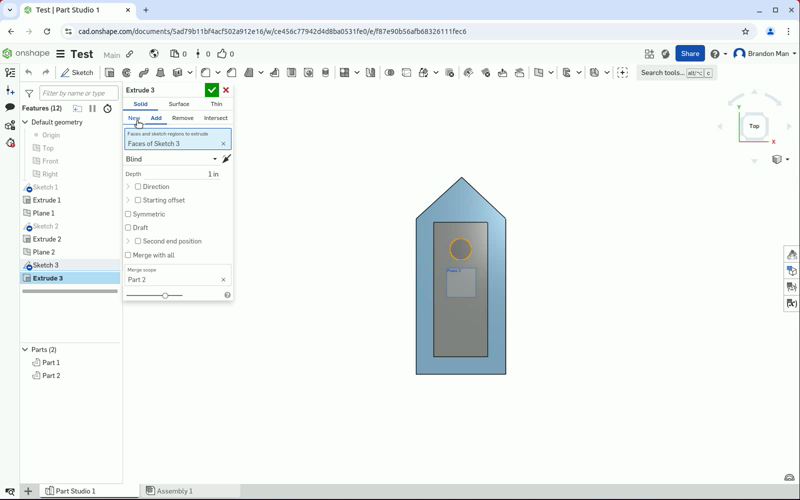
click(137, 120)
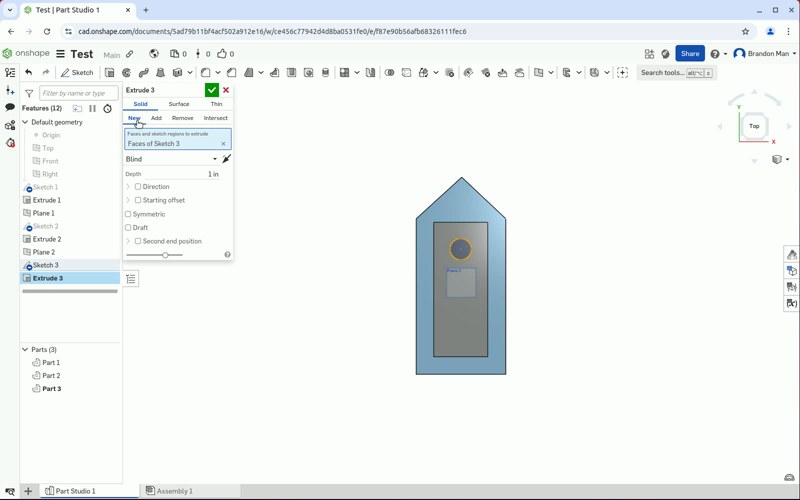
key(tab, 4)
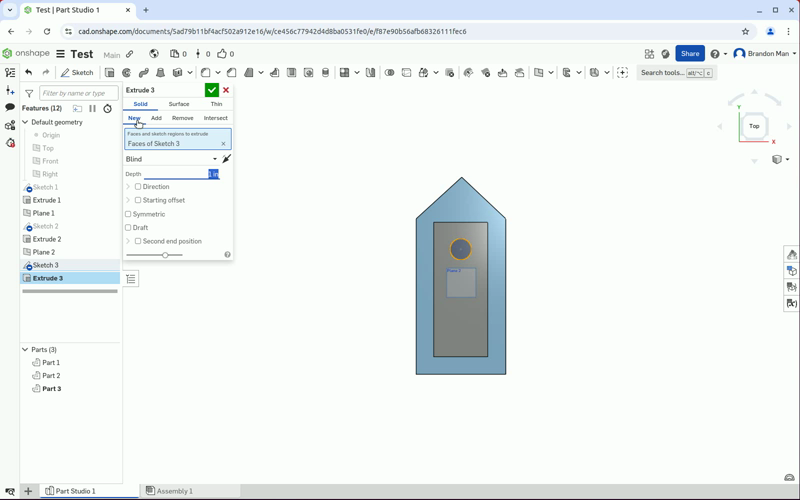
text(6.981)
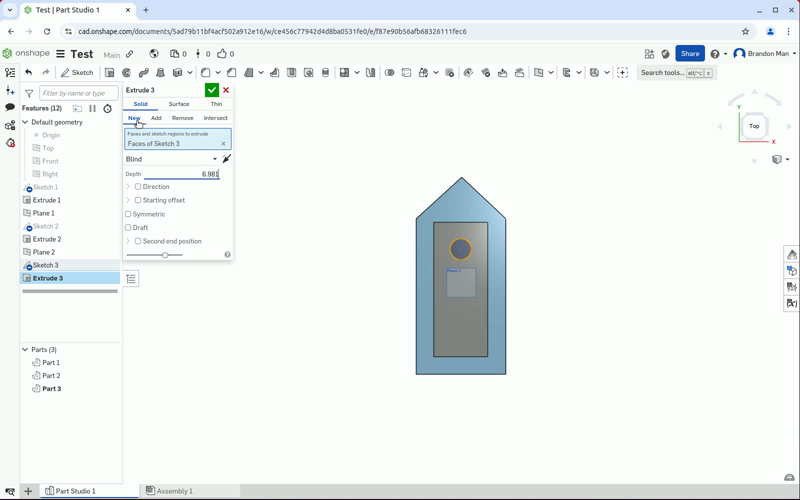
key(enter)
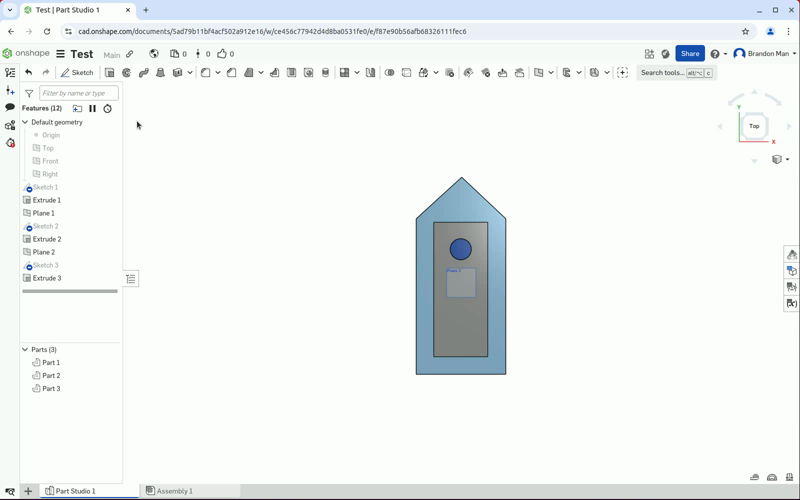
key(shift+h)
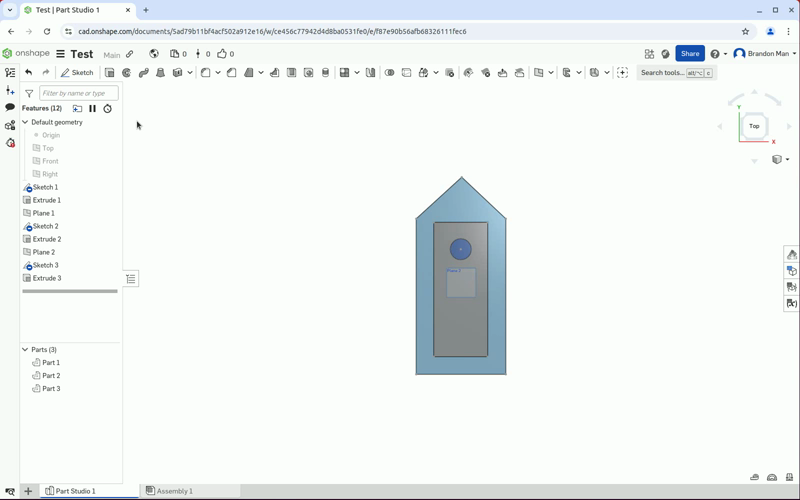
key(shift+h)
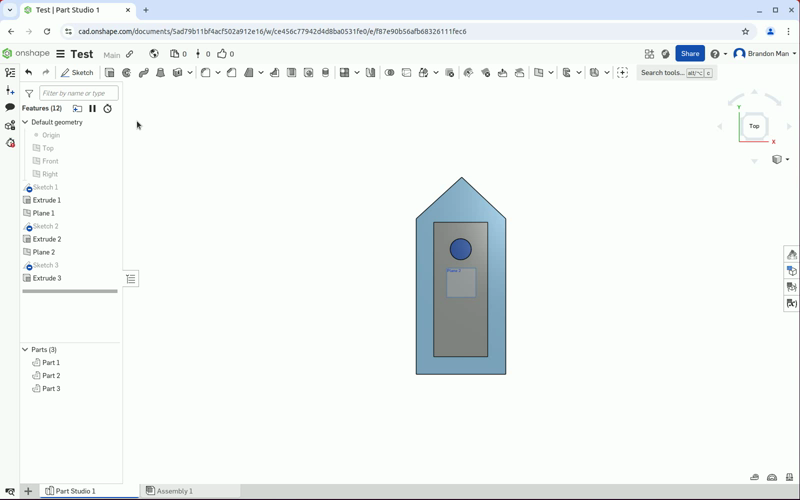
mouse_move(73, 189)
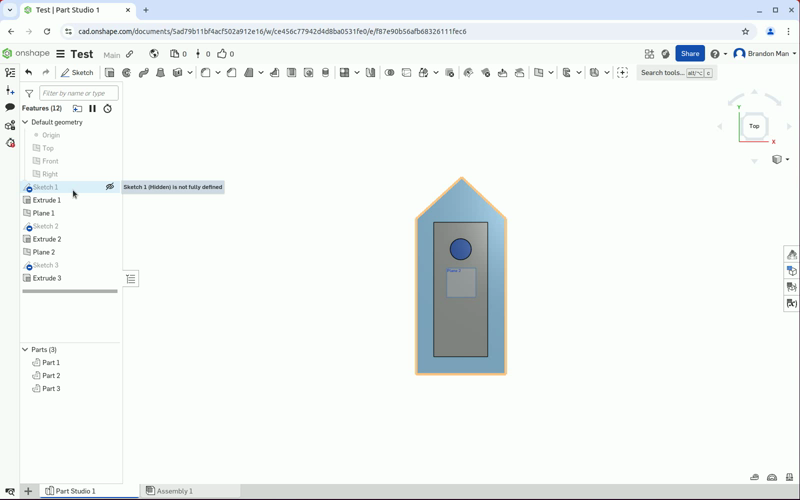
click(73, 189)
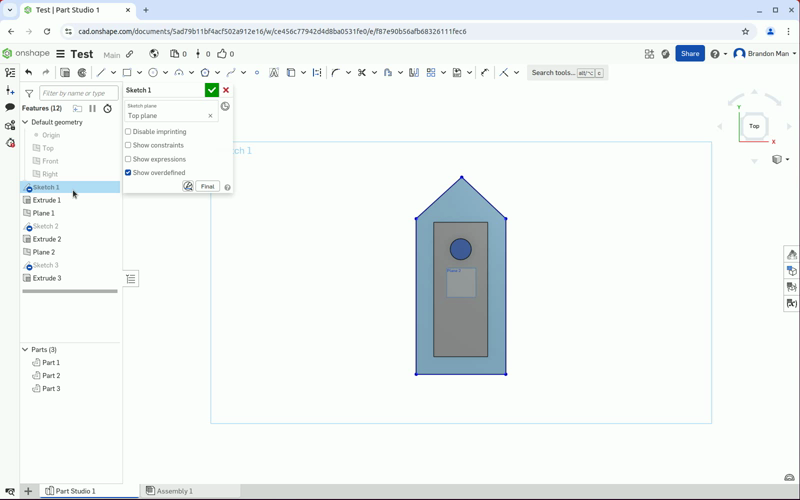
mouse_move(229, 92)
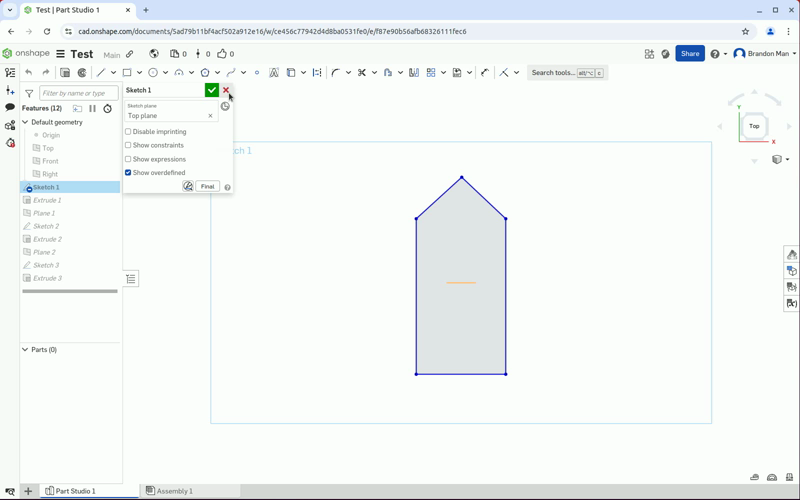
click(229, 92)
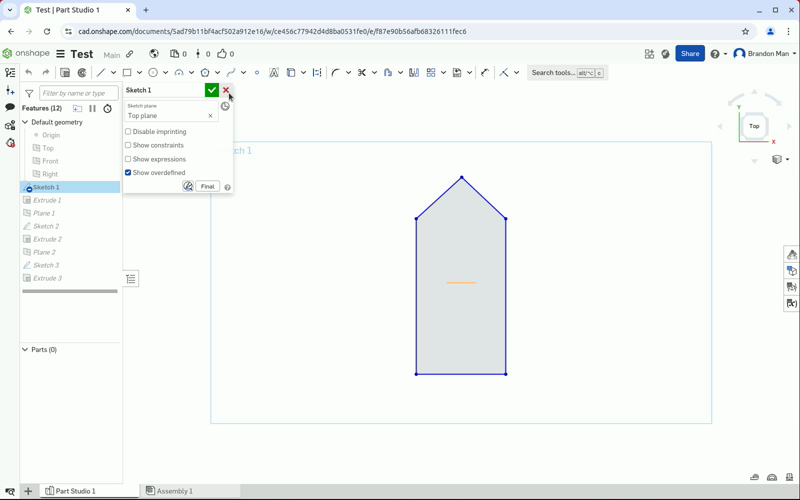
key(shift+s)
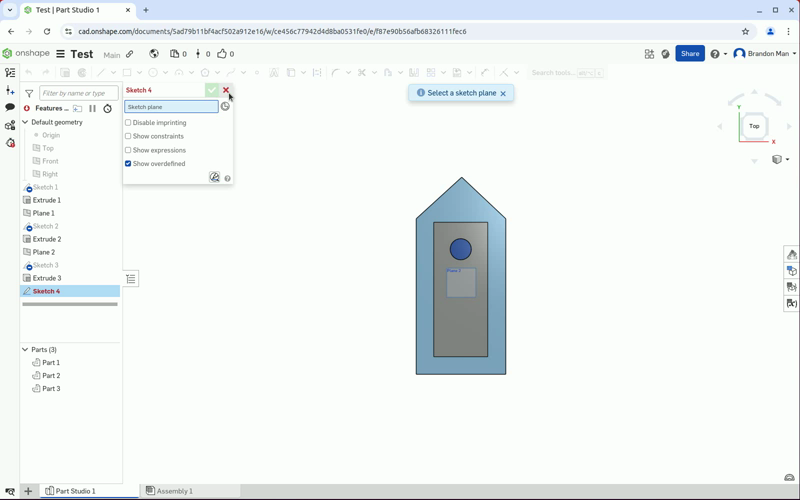
mouse_move(73, 254)
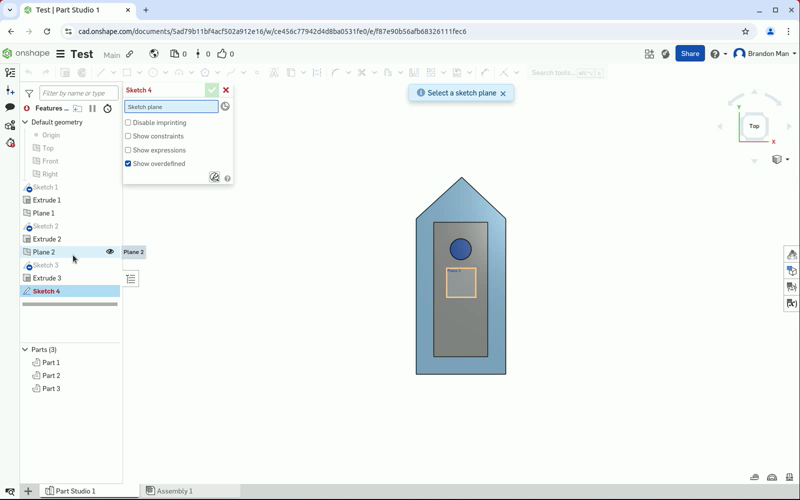
click(73, 254)
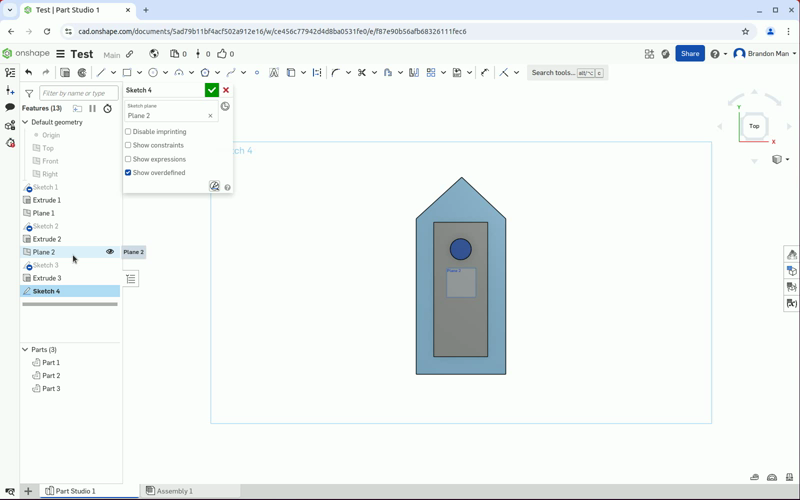
mouse_move(73, 352)
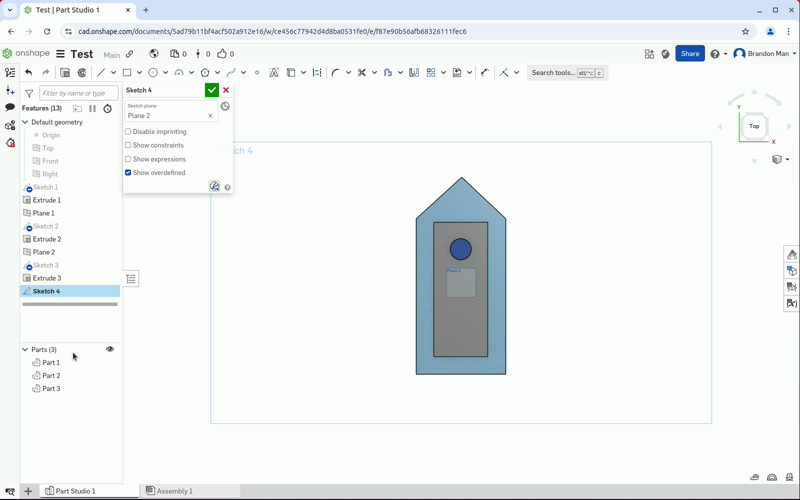
key(y)
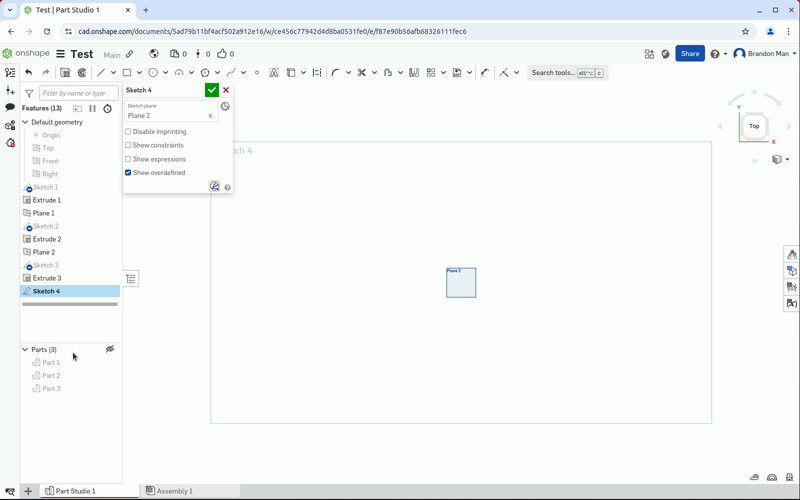
key(c)
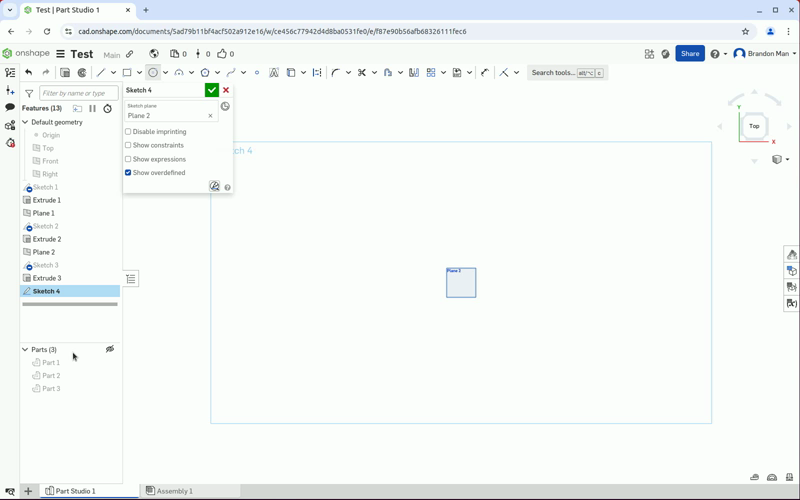
key_down(shift)
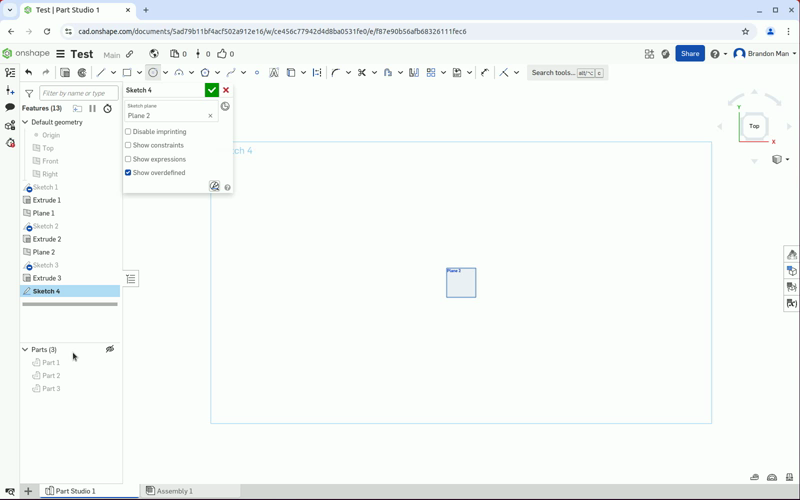
mouse_move(460, 293)
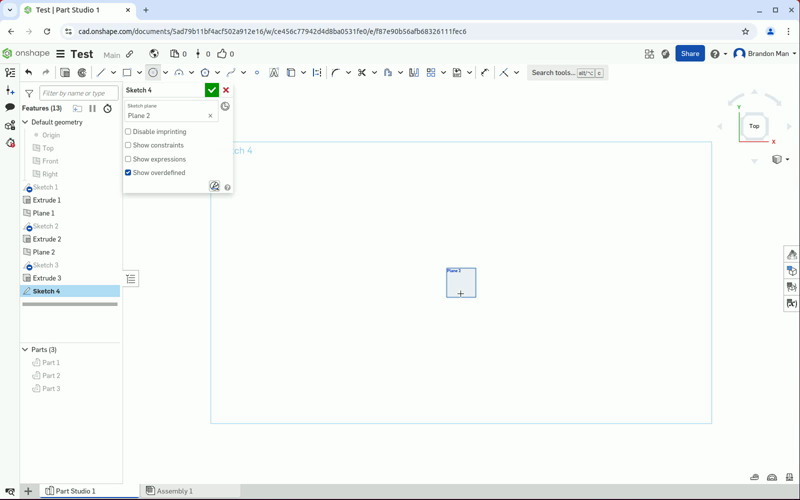
click(460, 293)
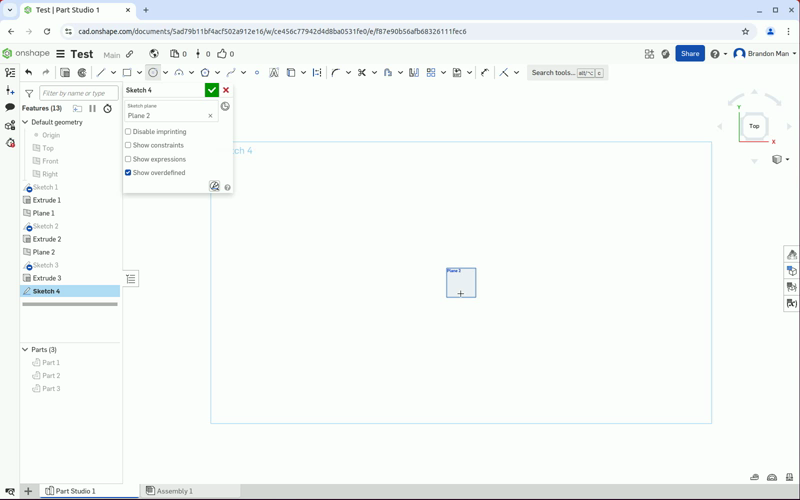
key_up(shift)
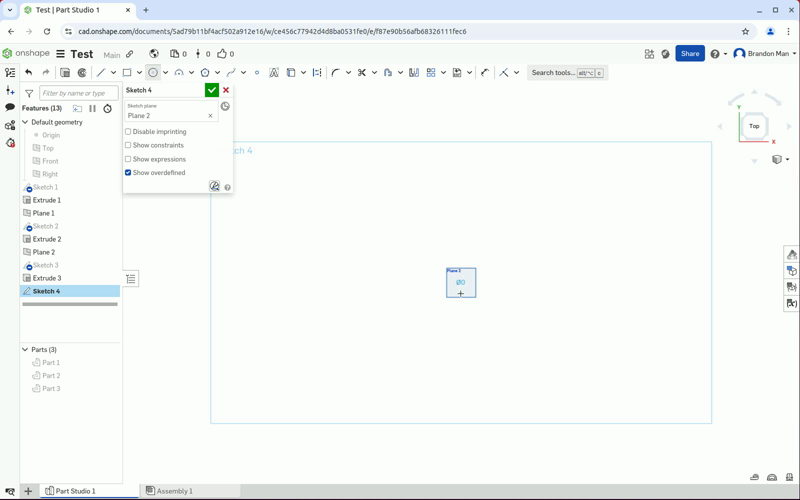
mouse_move(471, 293)
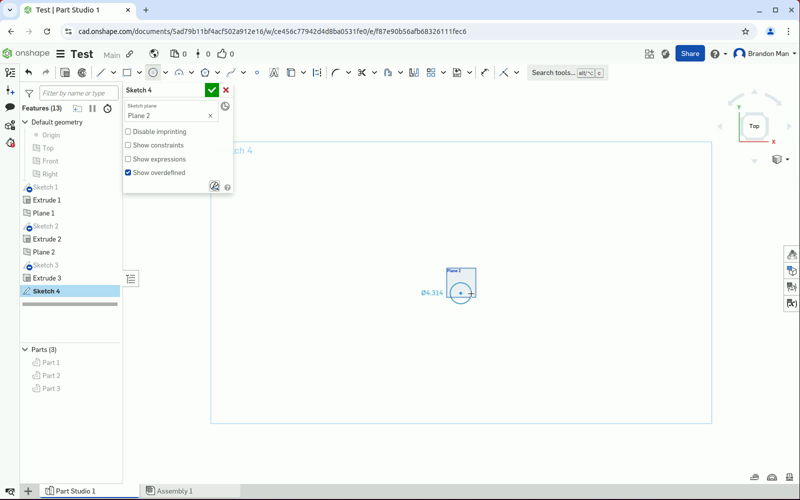
click(471, 293)
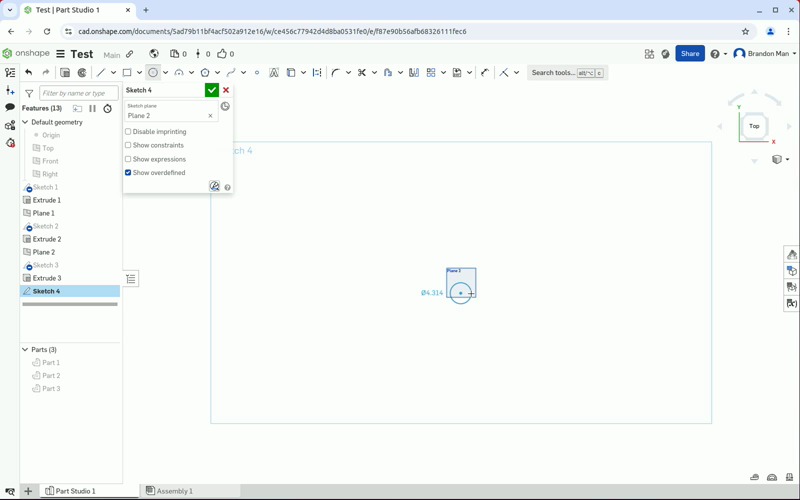
key(esc)
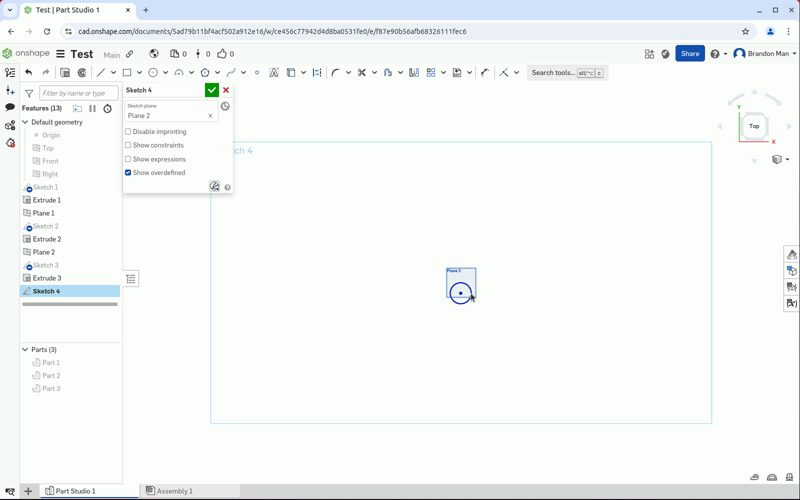
mouse_move(454, 292)
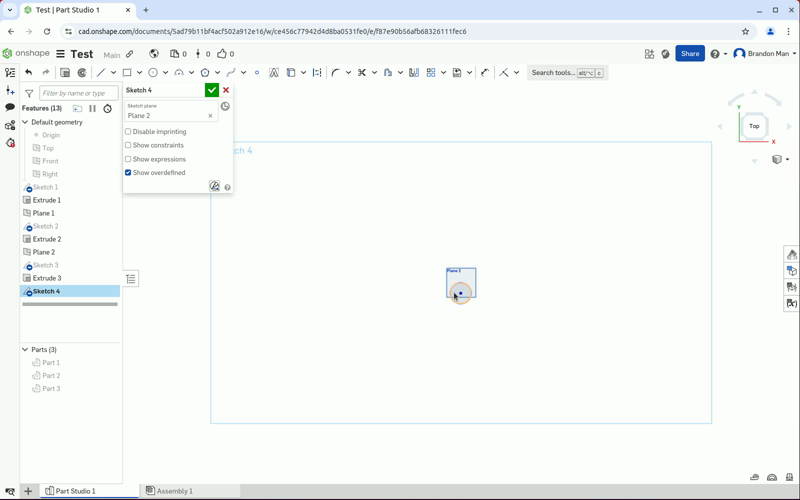
scroll(6)
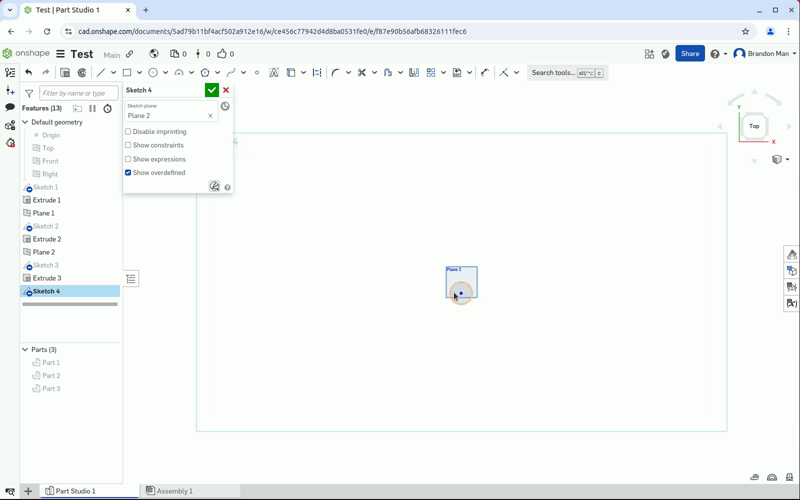
scroll(6)
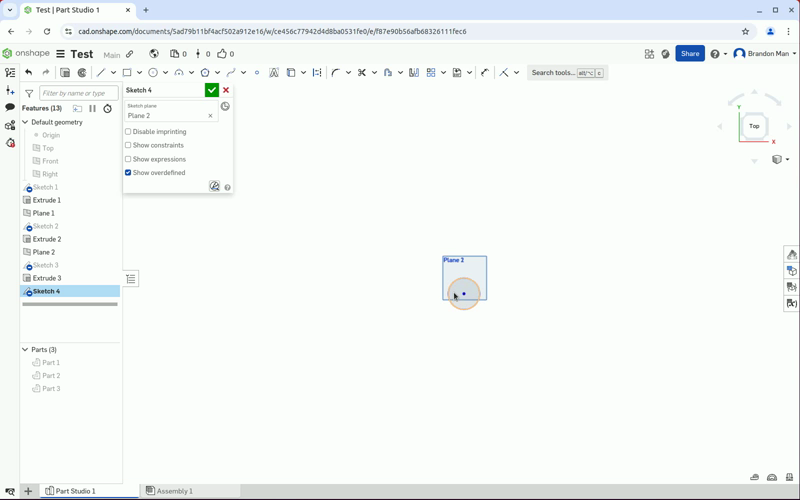
scroll(6)
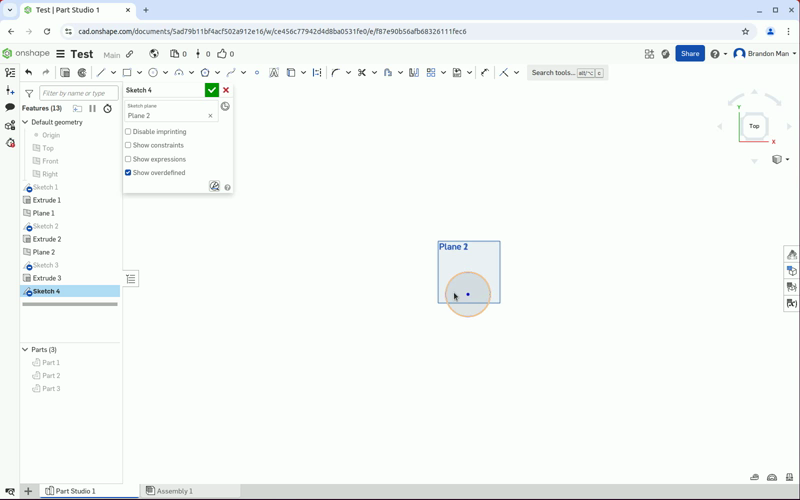
scroll(6)
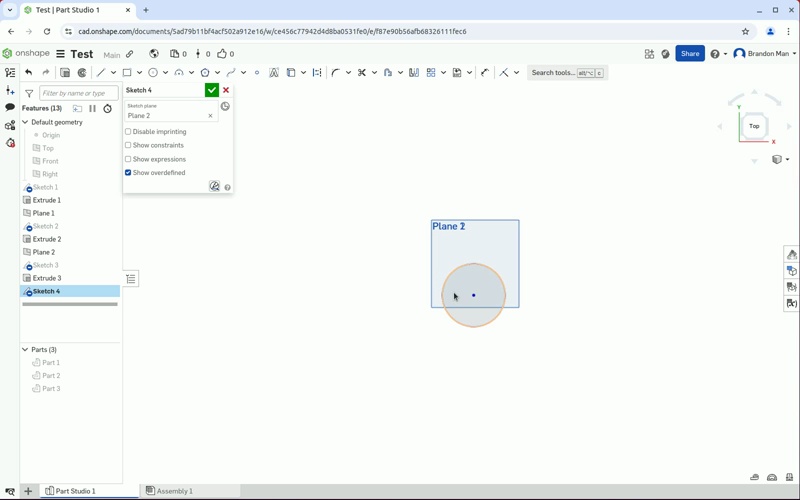
scroll(6)
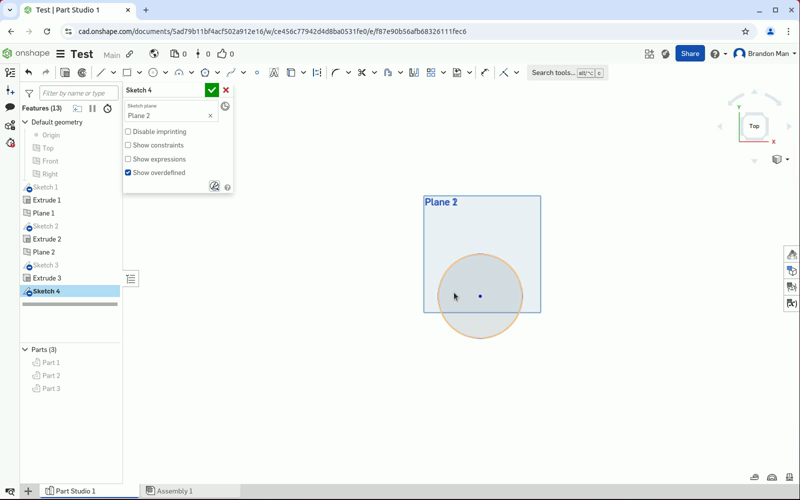
scroll(6)
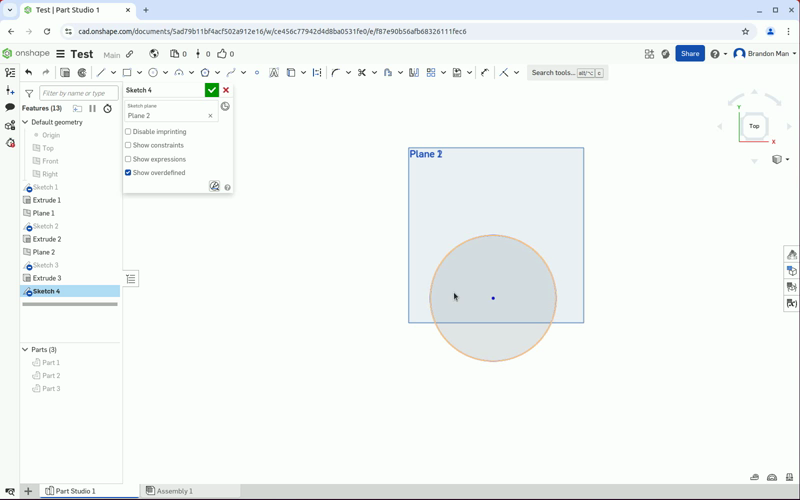
scroll(6)
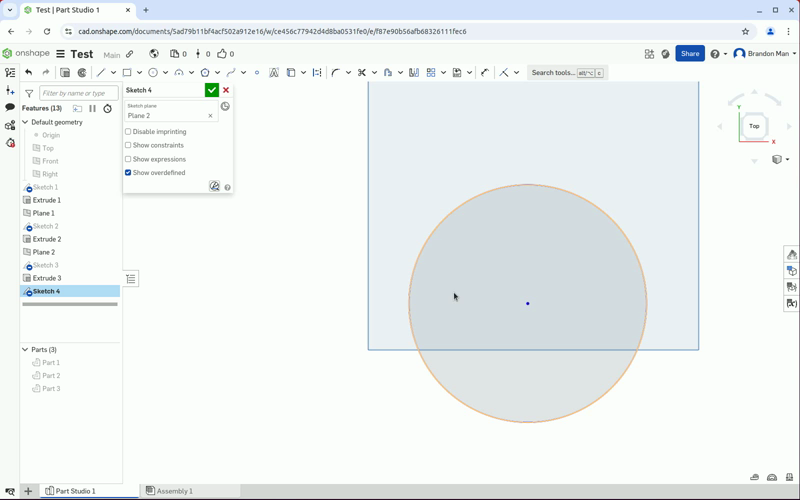
click(454, 292)
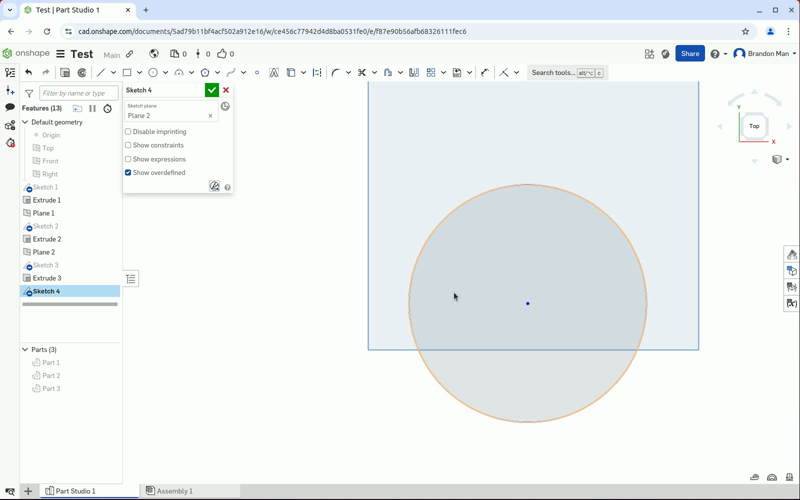
scroll(-6)
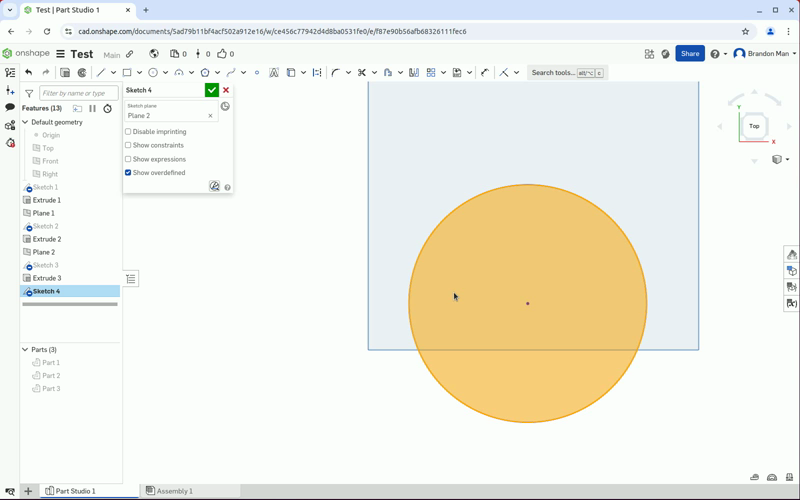
scroll(-6)
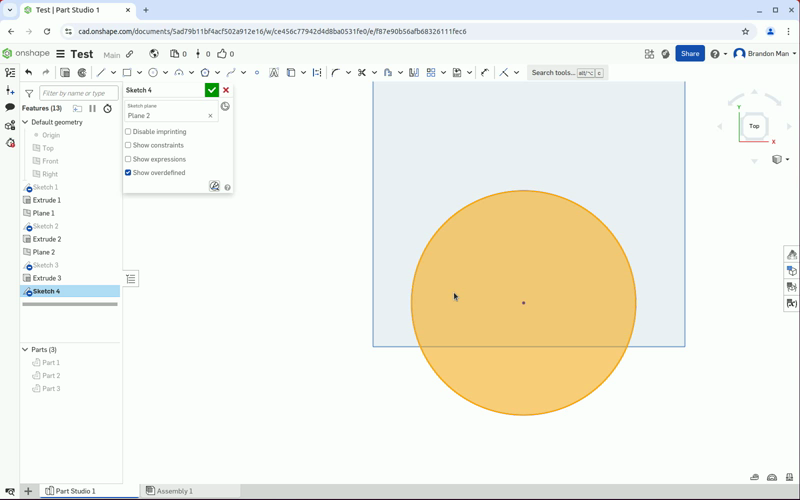
scroll(-6)
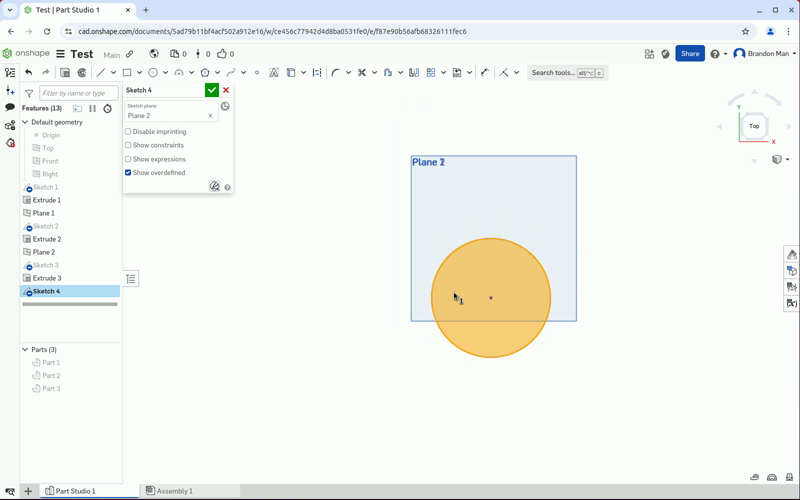
scroll(-6)
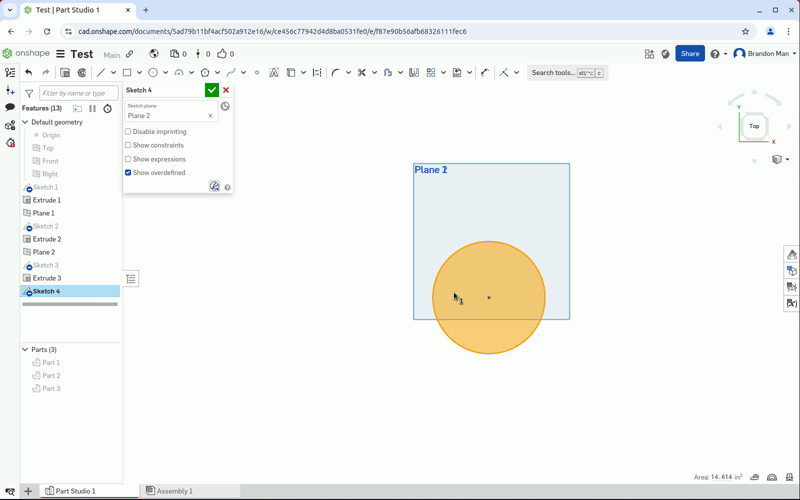
scroll(-6)
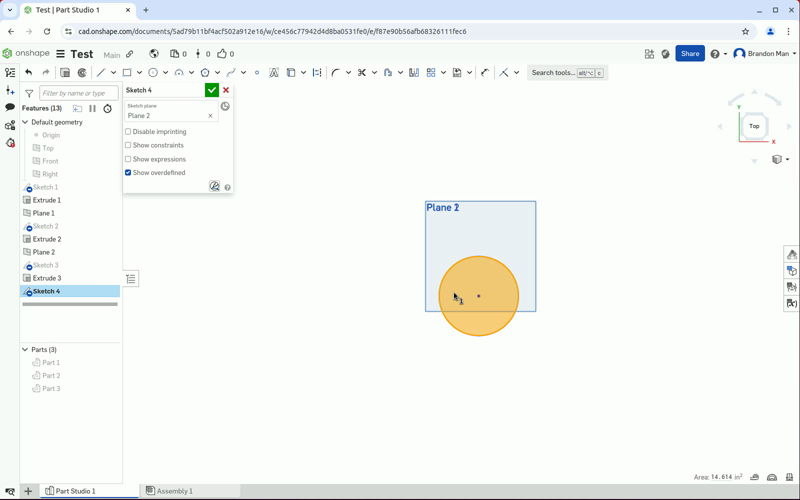
scroll(-6)
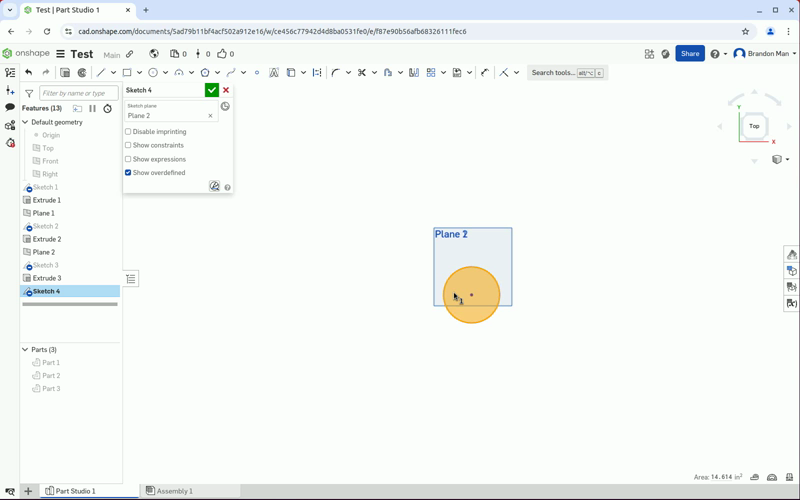
scroll(-6)
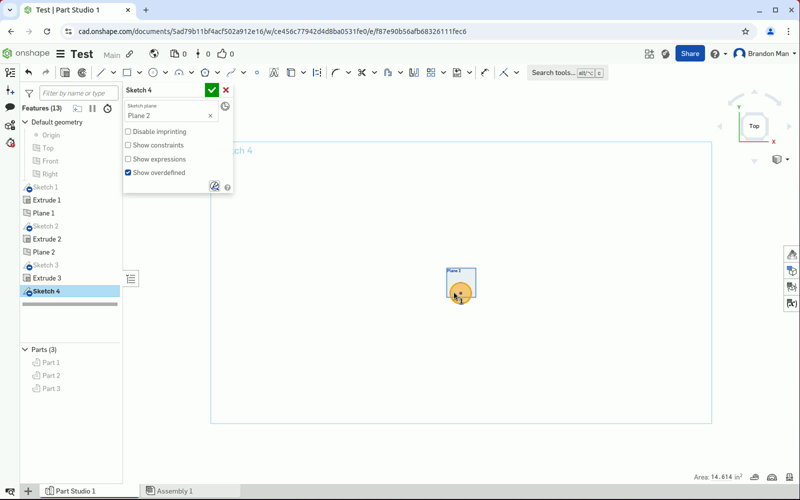
mouse_move(73, 352)
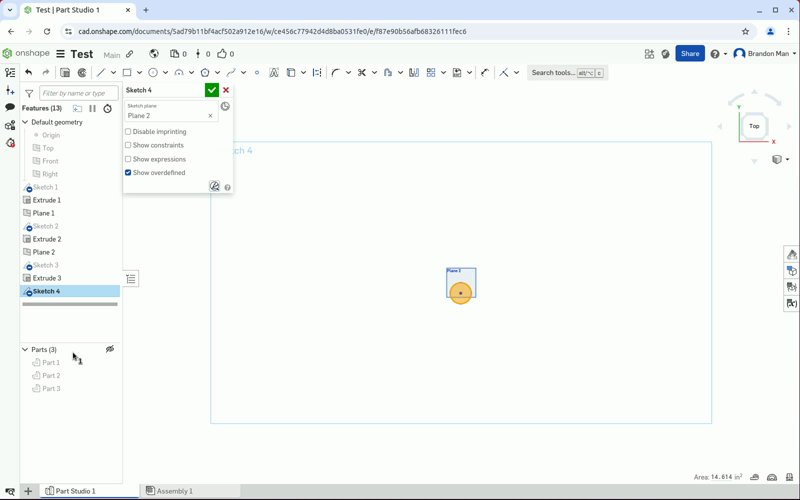
key(shift+y)
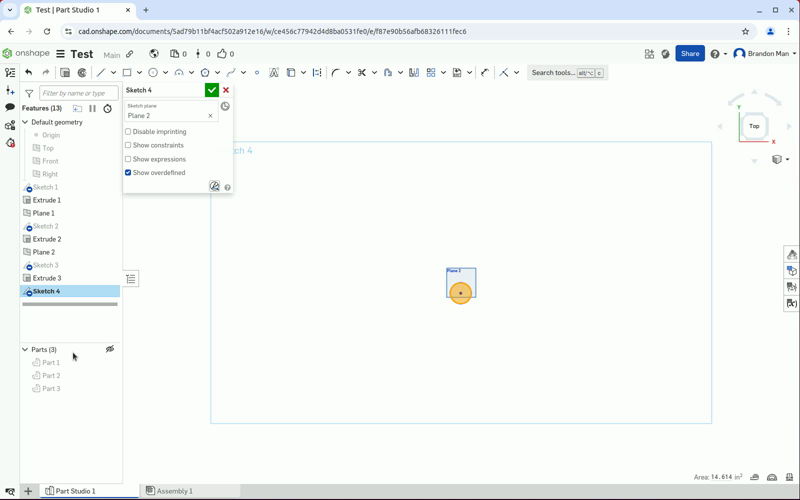
key(shift+e)
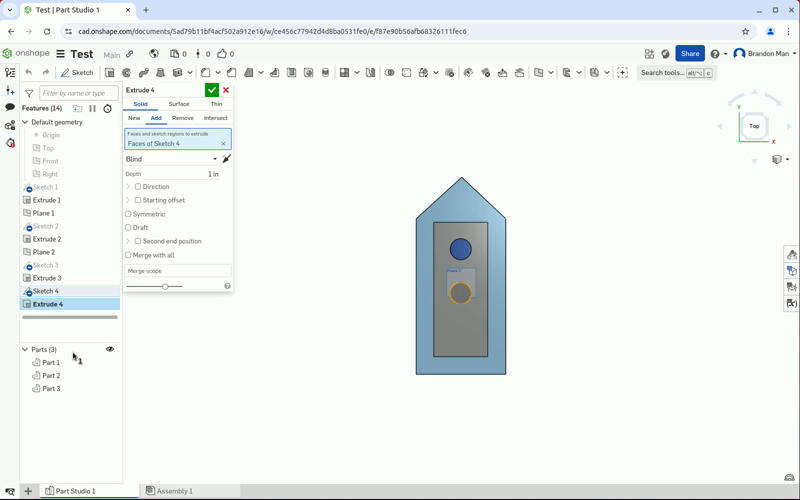
mouse_move(143, 106)
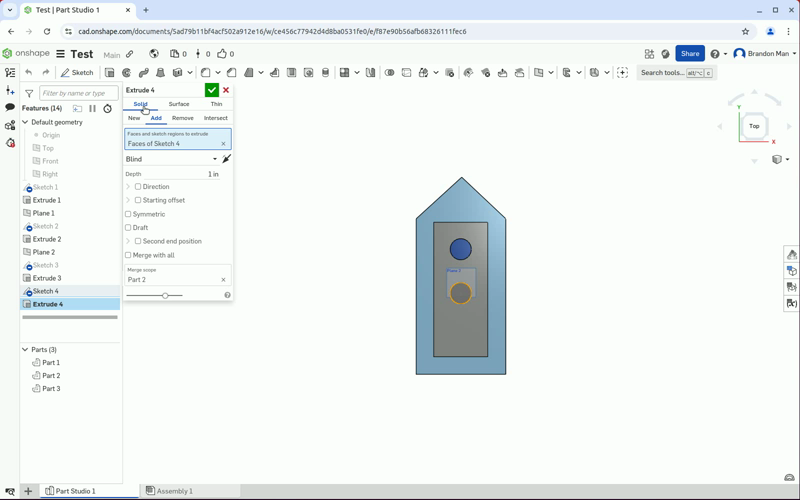
click(143, 106)
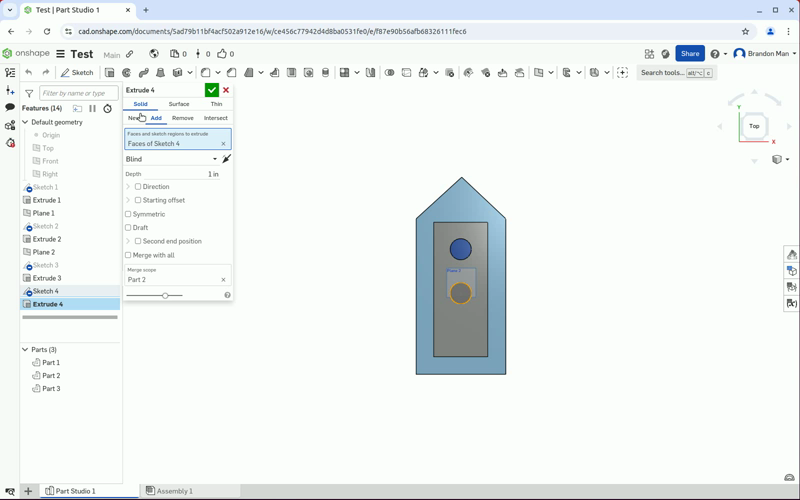
mouse_move(137, 120)
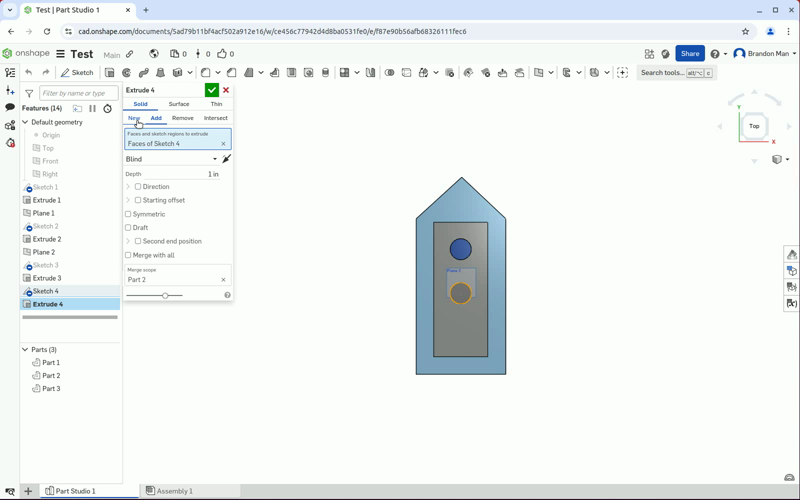
click(137, 120)
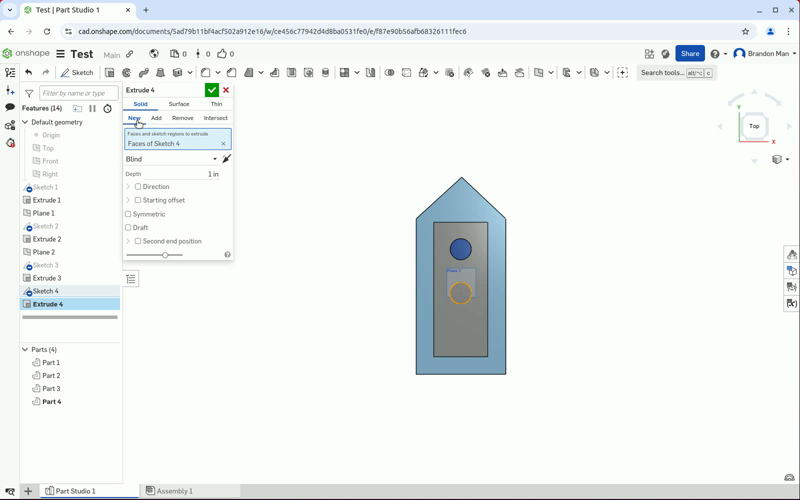
key(tab, 4)
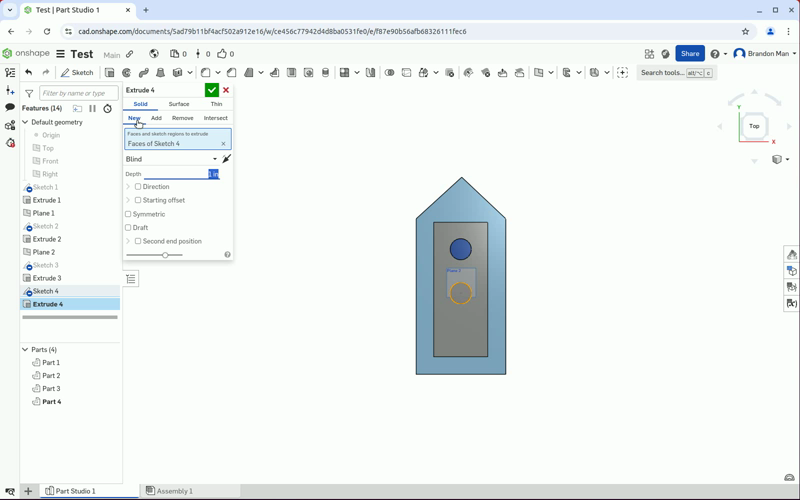
text(6.981)
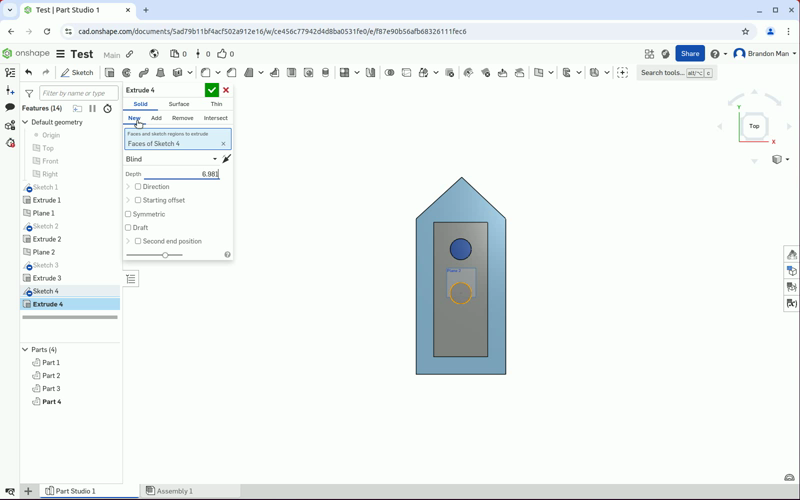
key(enter)
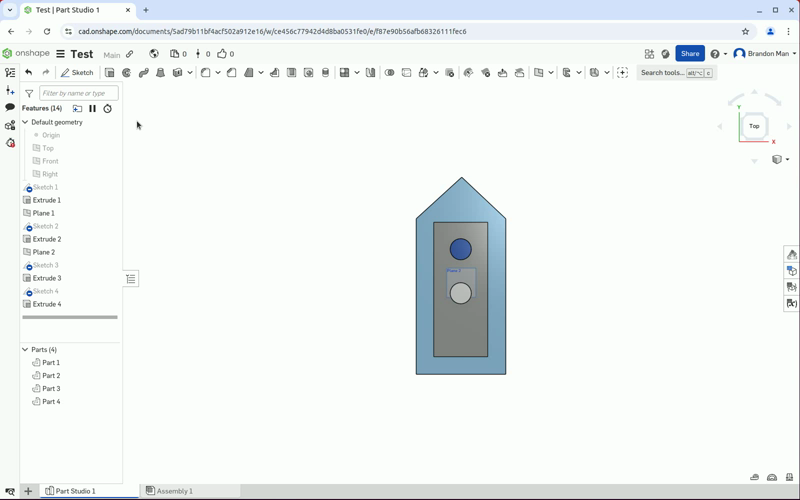
key(shift+h)
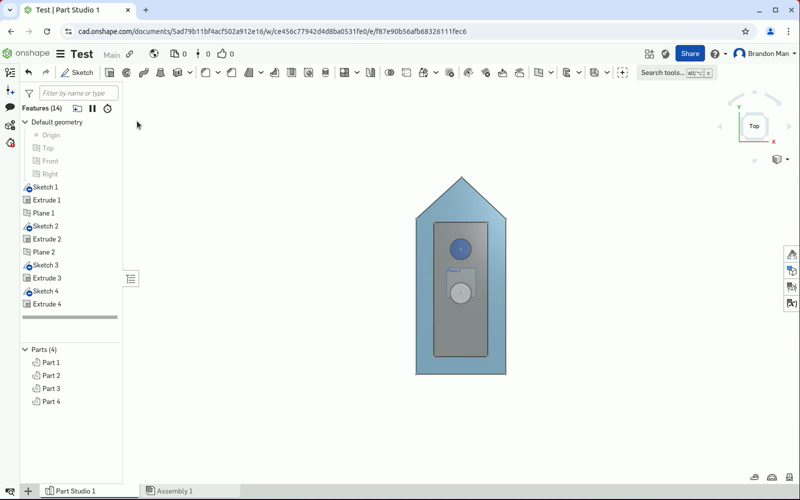
key(shift+h)
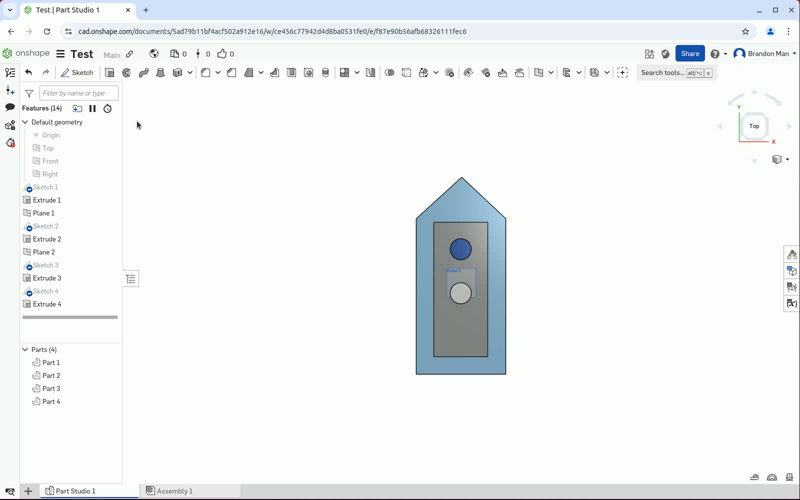
mouse_move(73, 189)
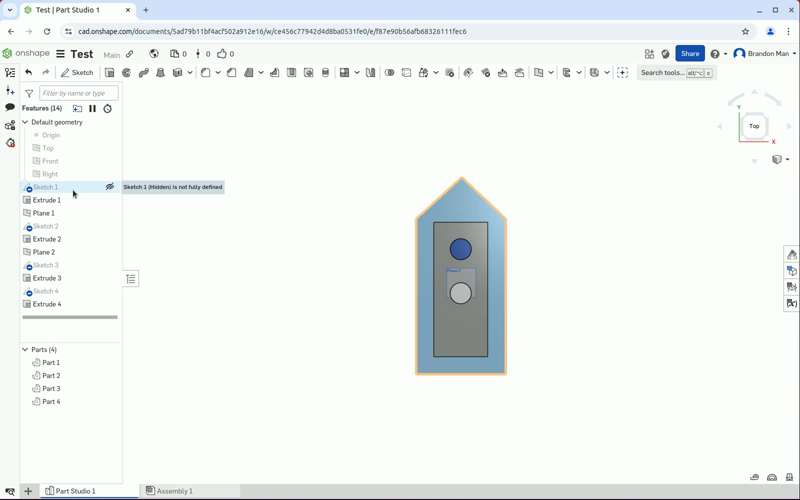
click(73, 189)
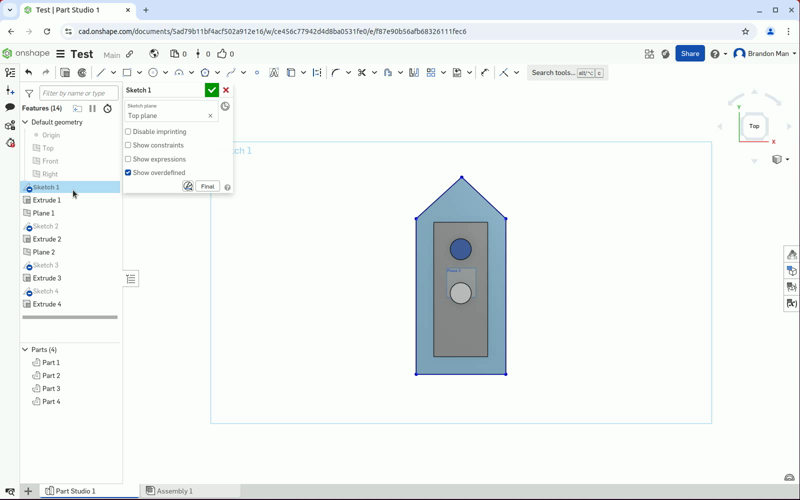
mouse_move(229, 92)
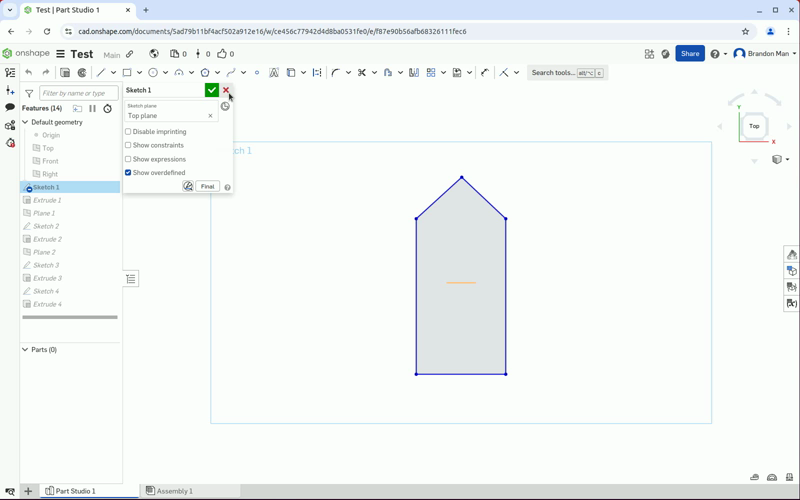
click(229, 92)
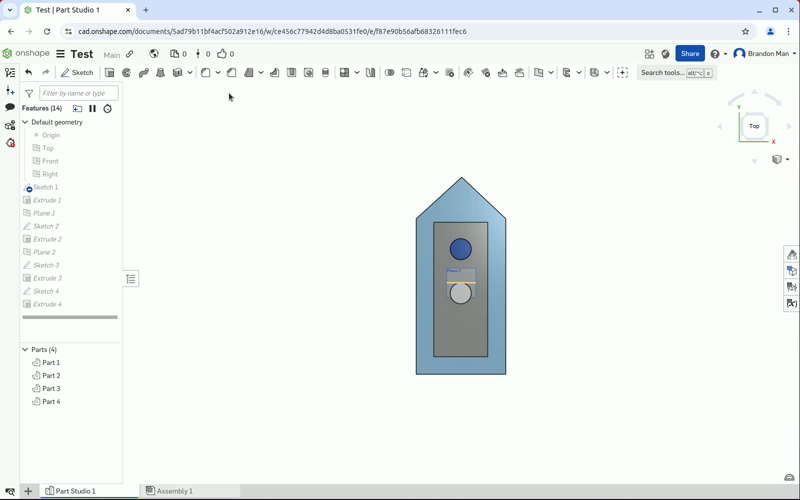
key(shift+s)
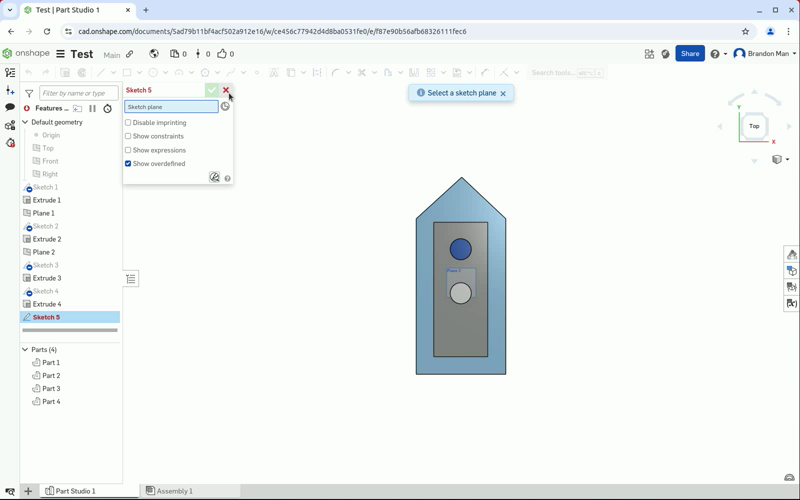
mouse_move(73, 254)
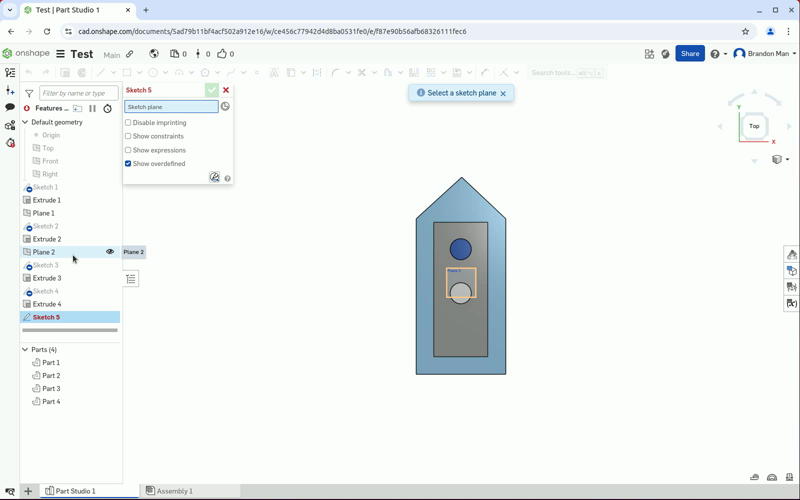
click(73, 254)
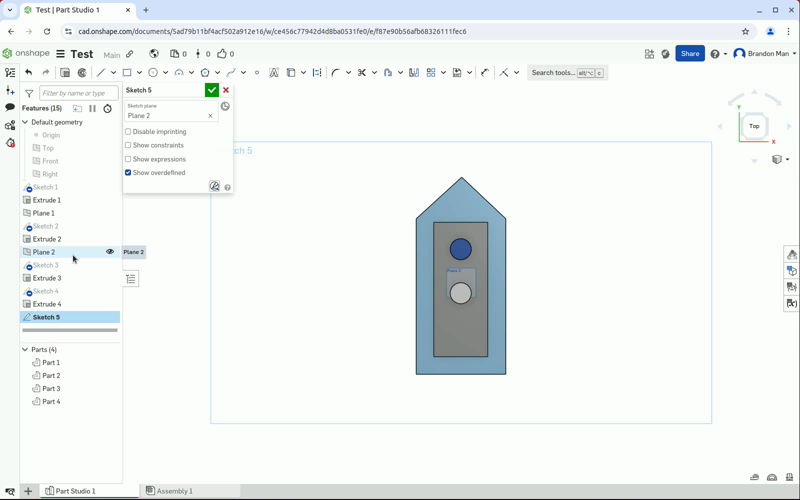
mouse_move(73, 352)
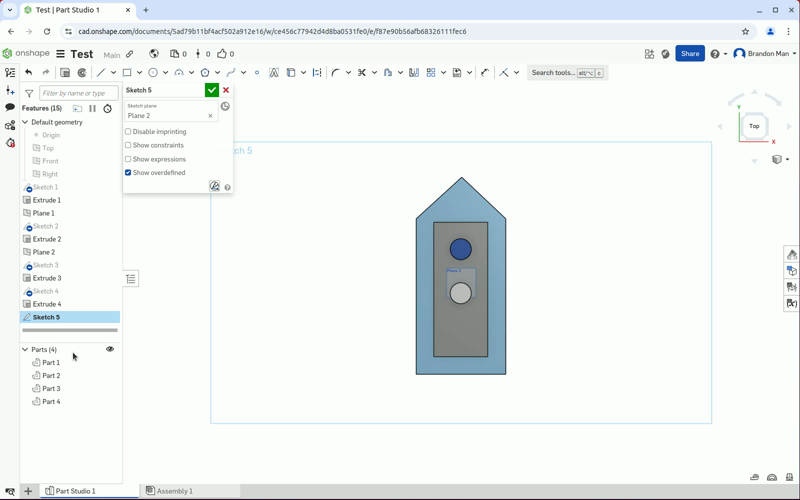
key(y)
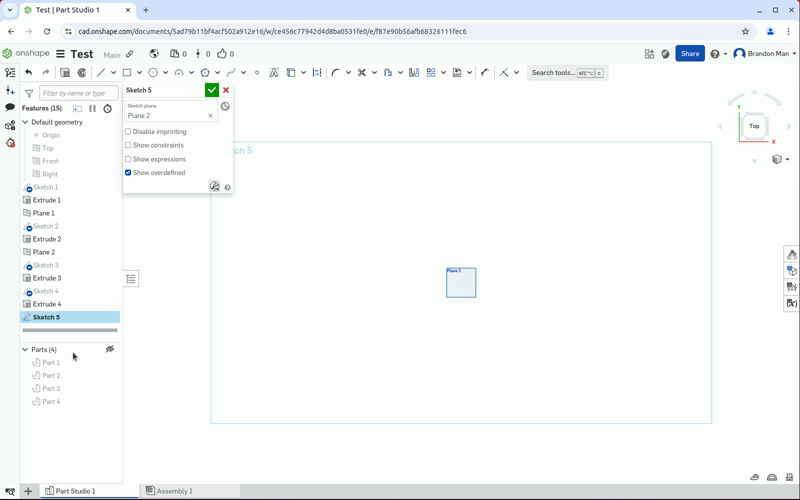
key(c)
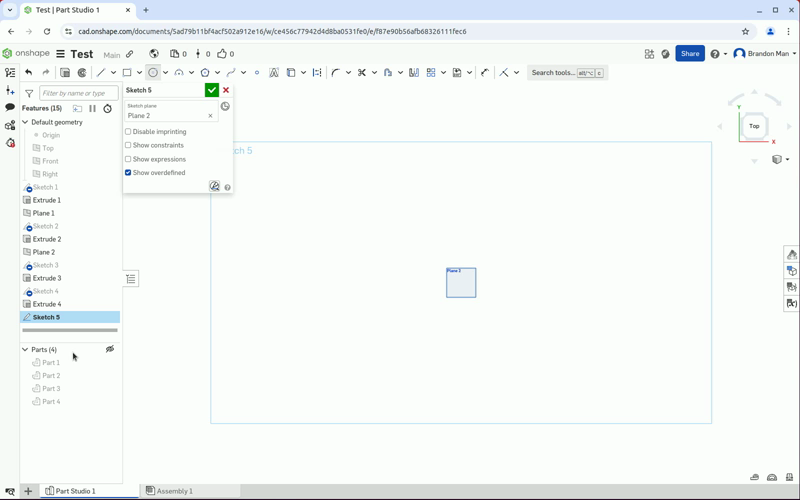
key_down(shift)
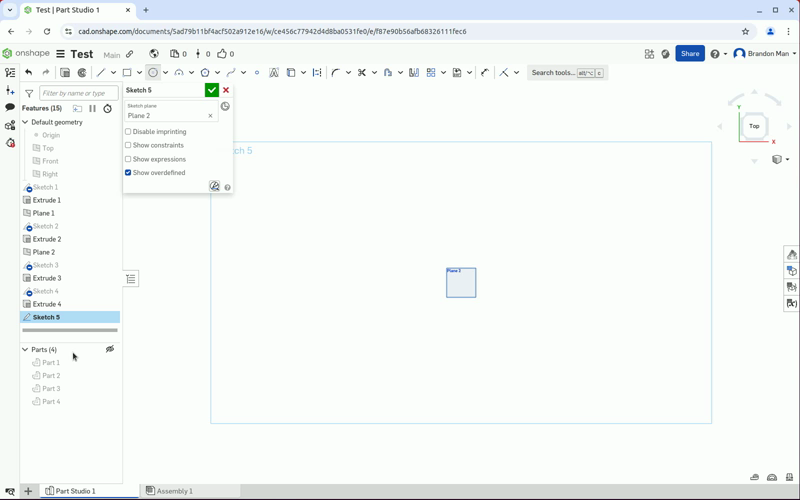
mouse_move(460, 330)
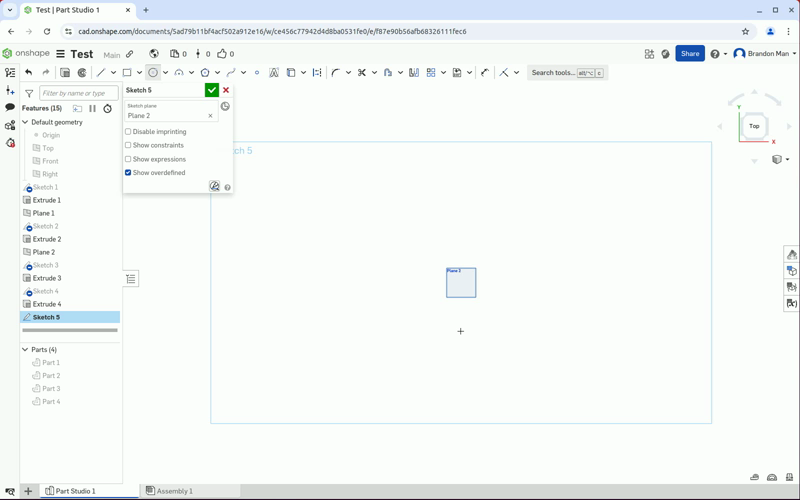
click(460, 330)
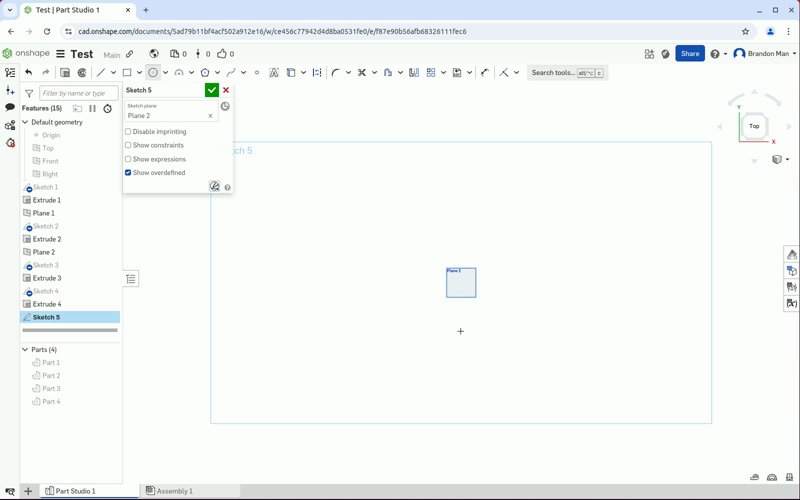
key_up(shift)
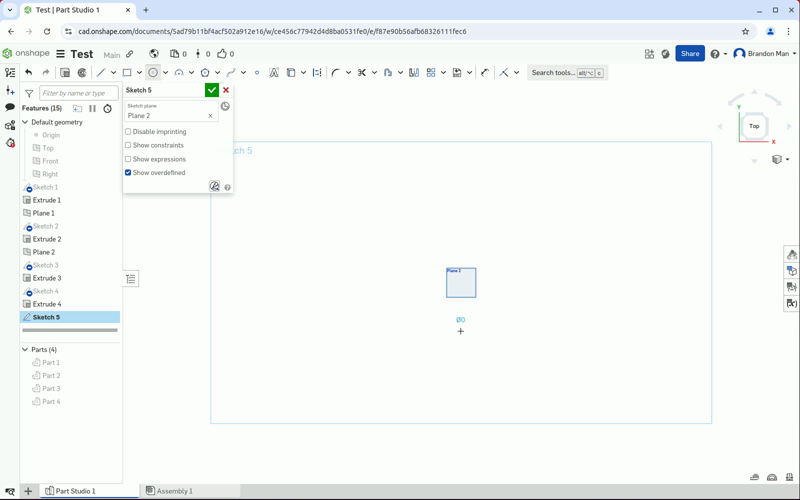
mouse_move(471, 330)
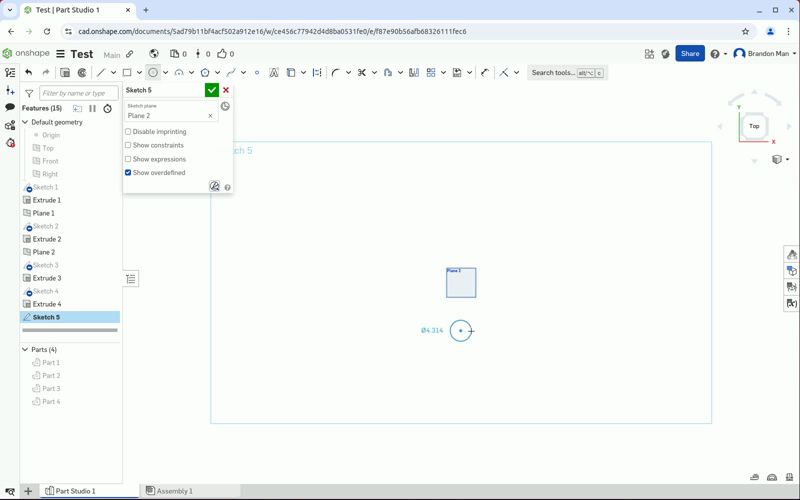
click(471, 330)
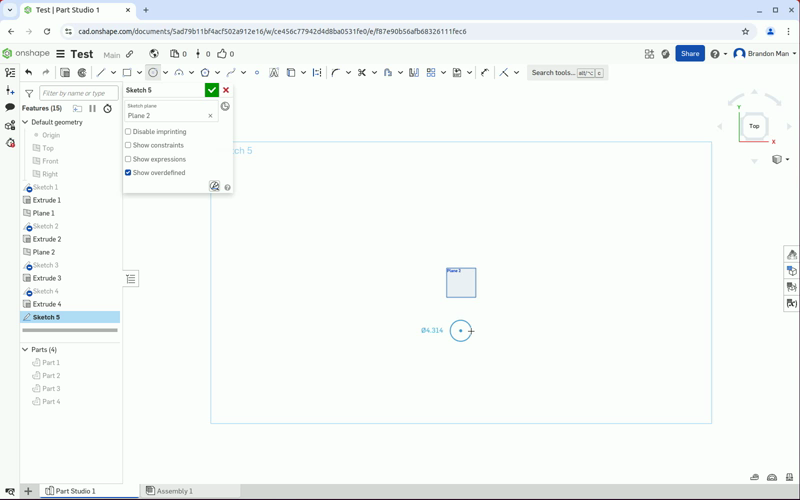
key(esc)
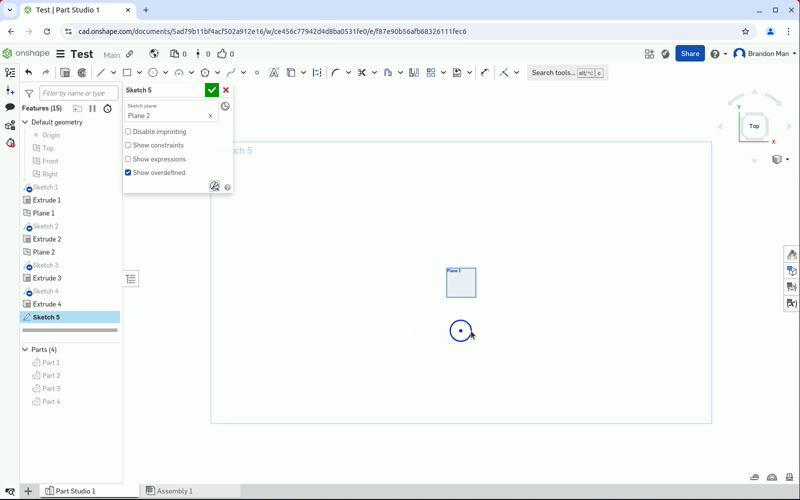
mouse_move(456, 332)
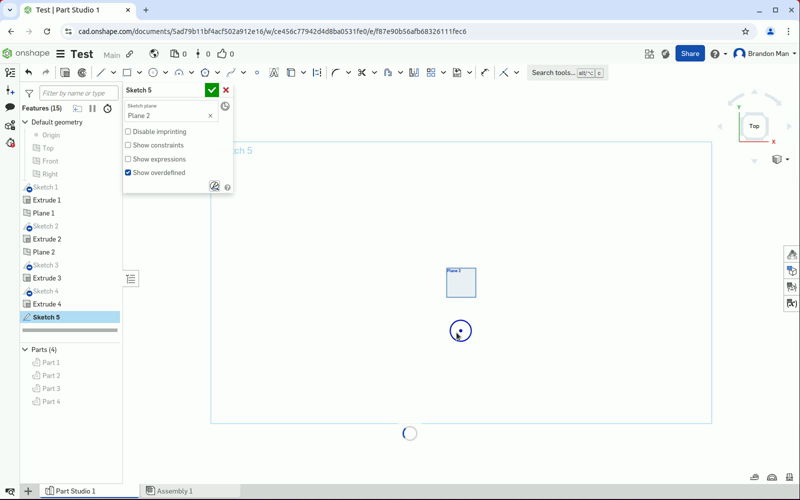
scroll(6)
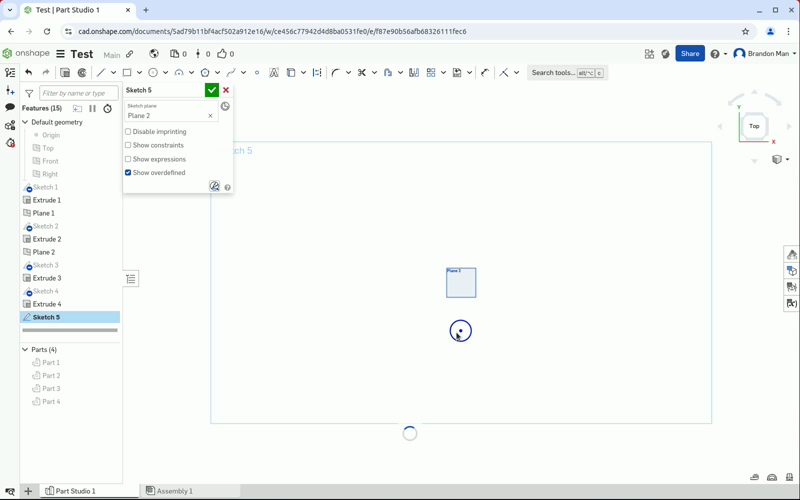
scroll(6)
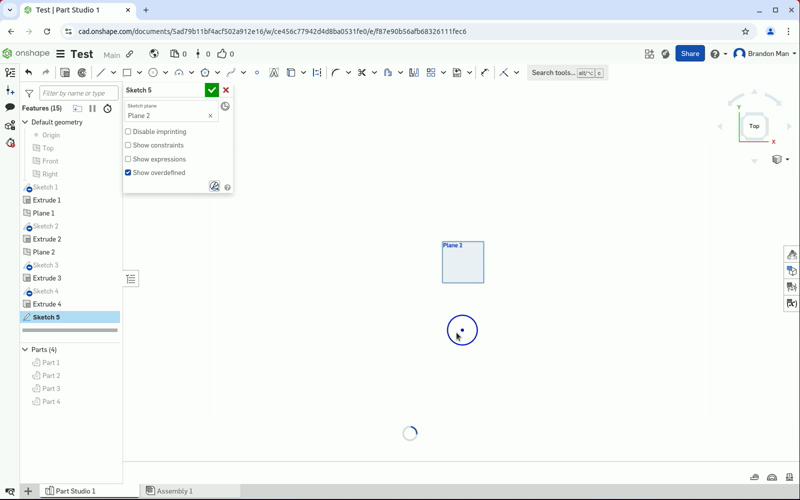
scroll(6)
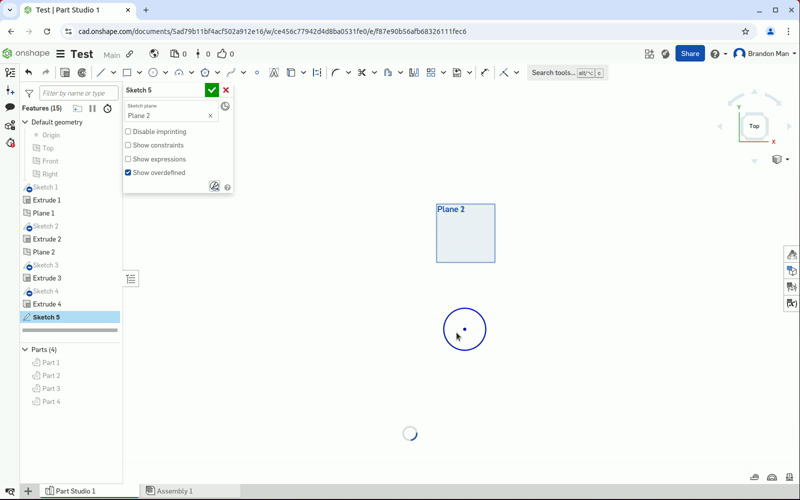
scroll(6)
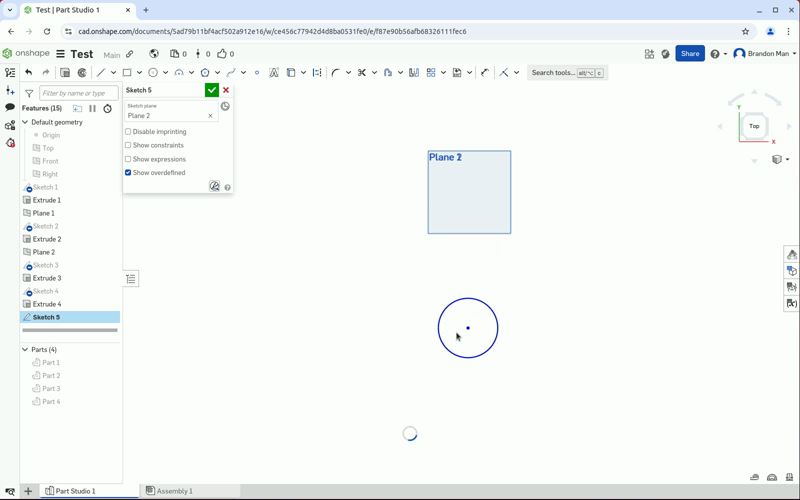
scroll(6)
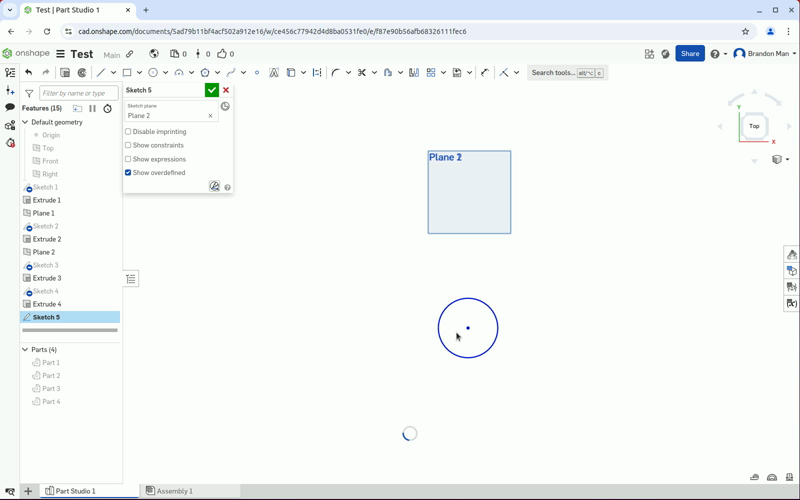
scroll(6)
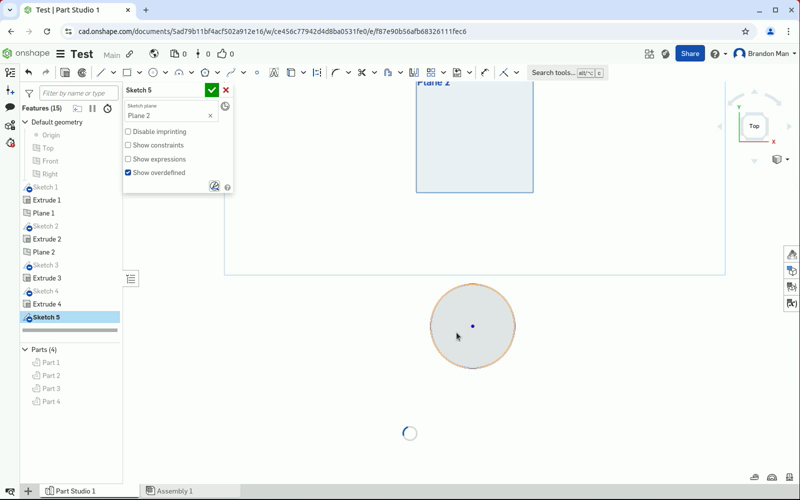
scroll(6)
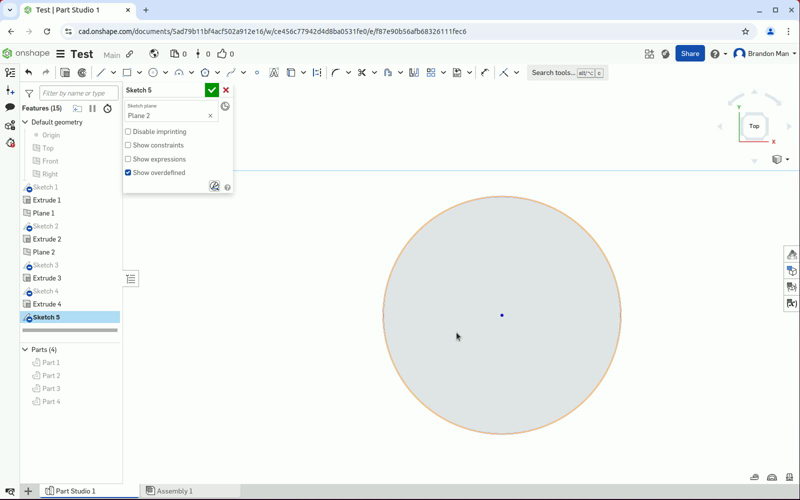
click(456, 332)
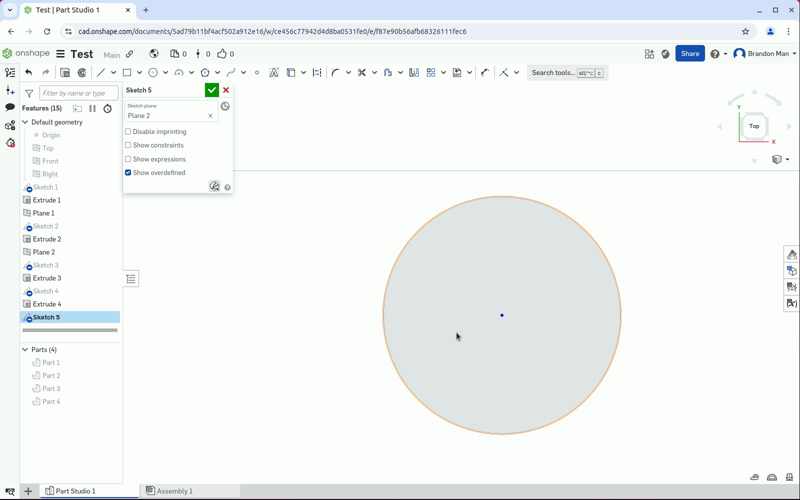
scroll(-6)
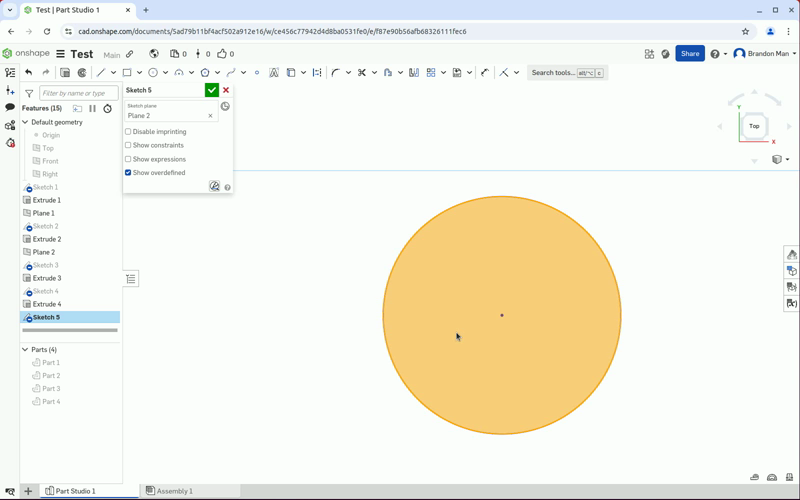
scroll(-6)
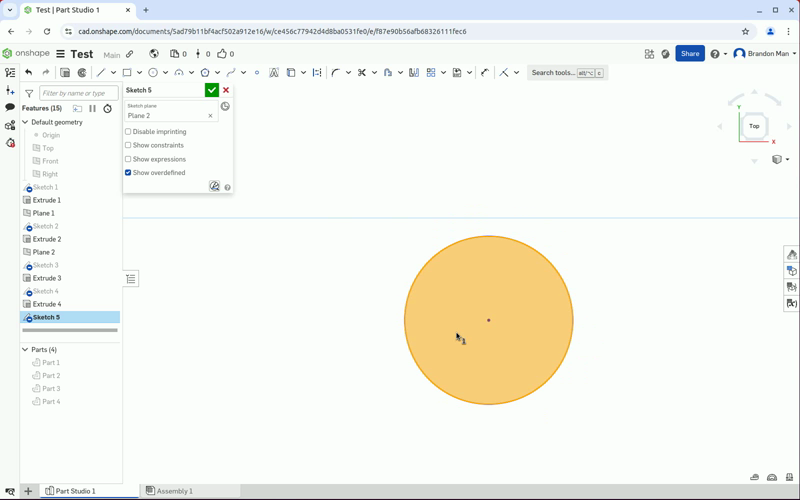
scroll(-6)
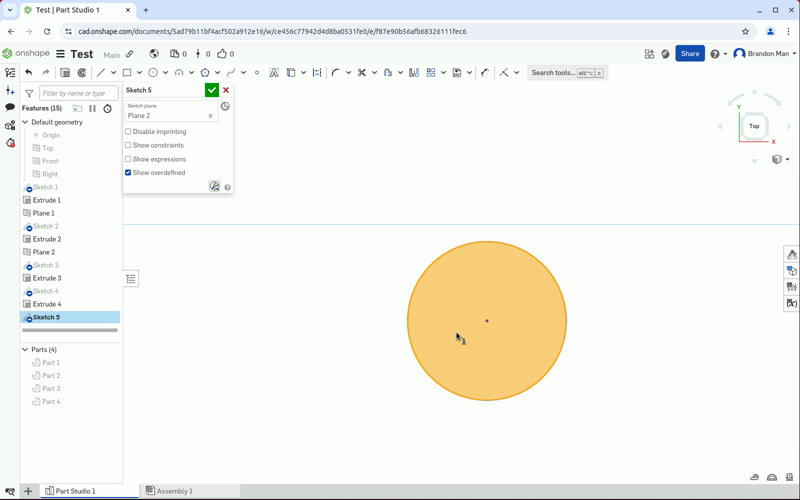
scroll(-6)
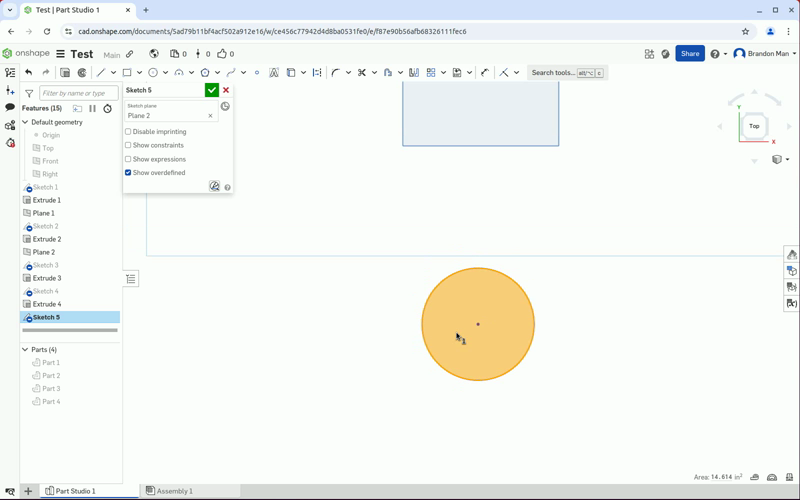
scroll(-6)
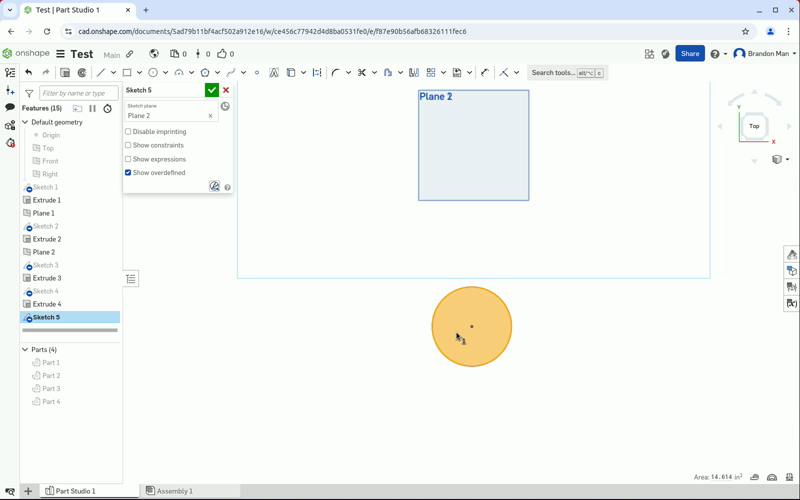
scroll(-6)
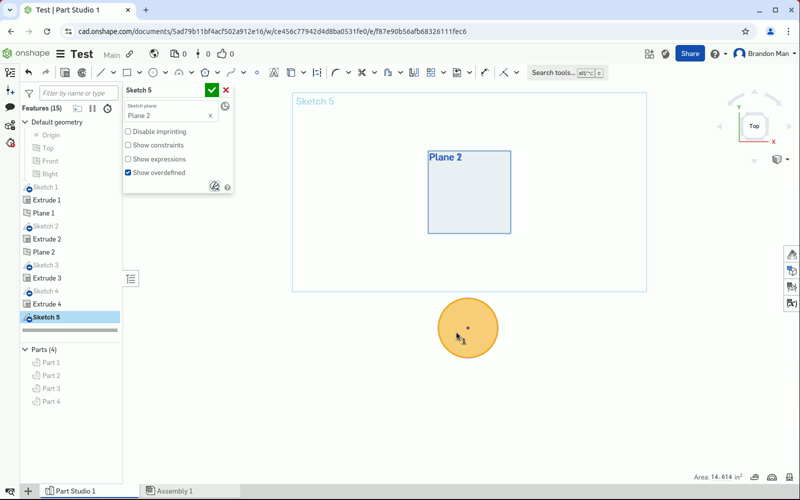
scroll(-6)
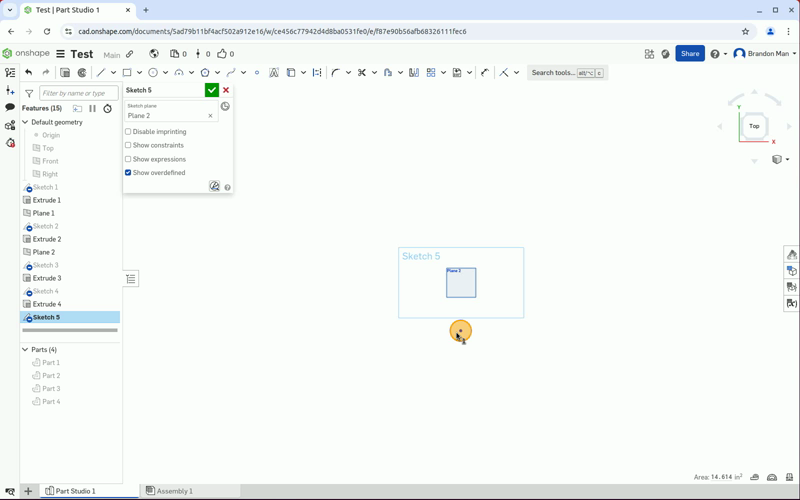
mouse_move(73, 352)
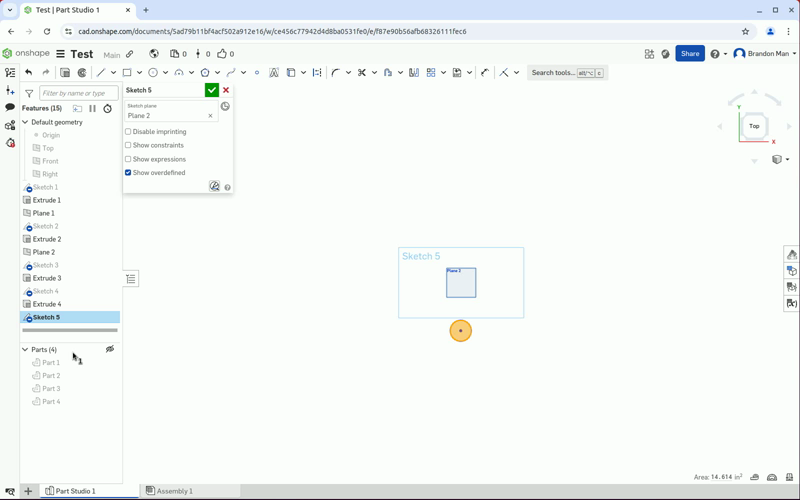
key(shift+y)
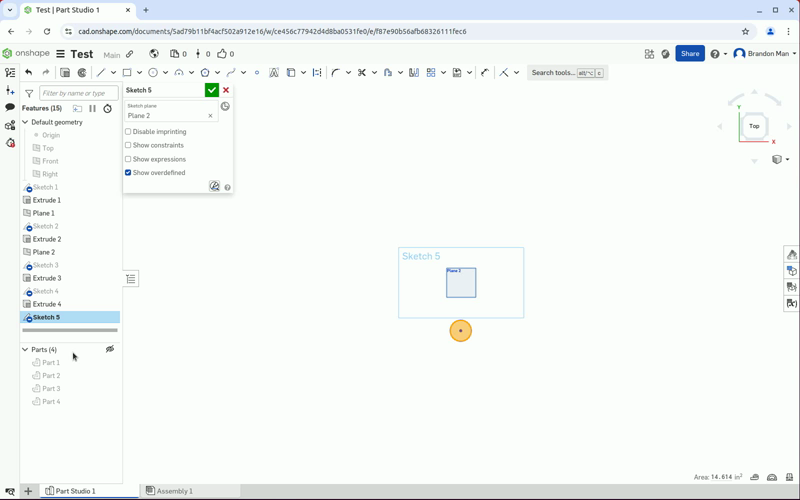
key(shift+e)
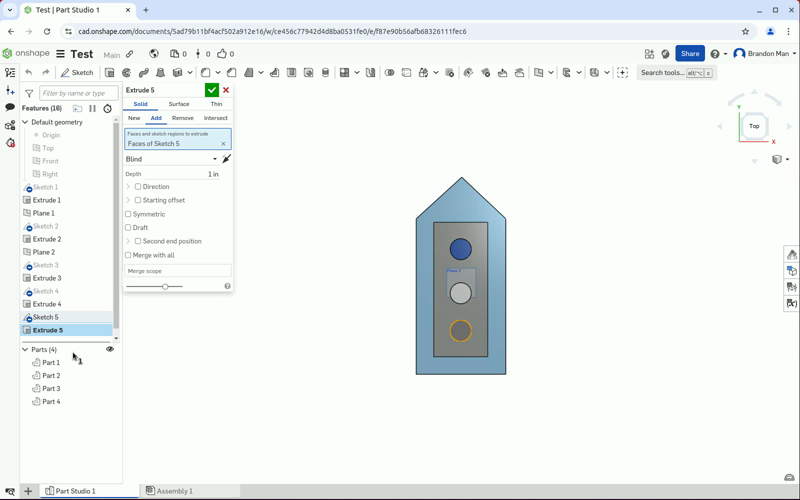
mouse_move(143, 106)
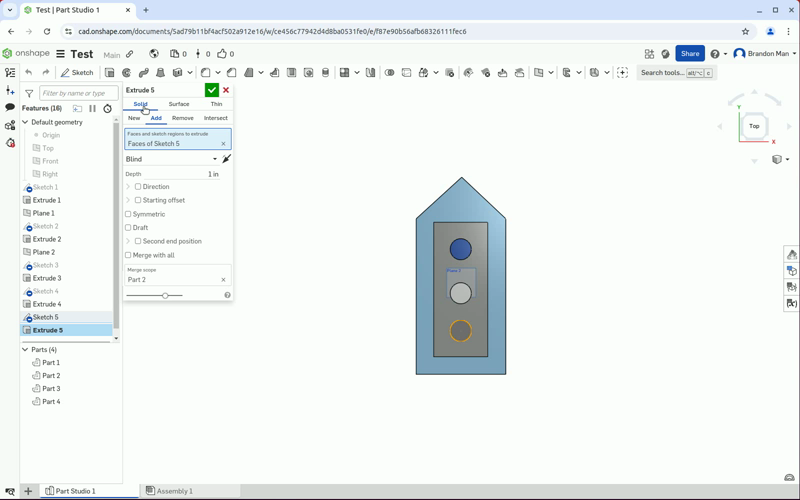
click(143, 106)
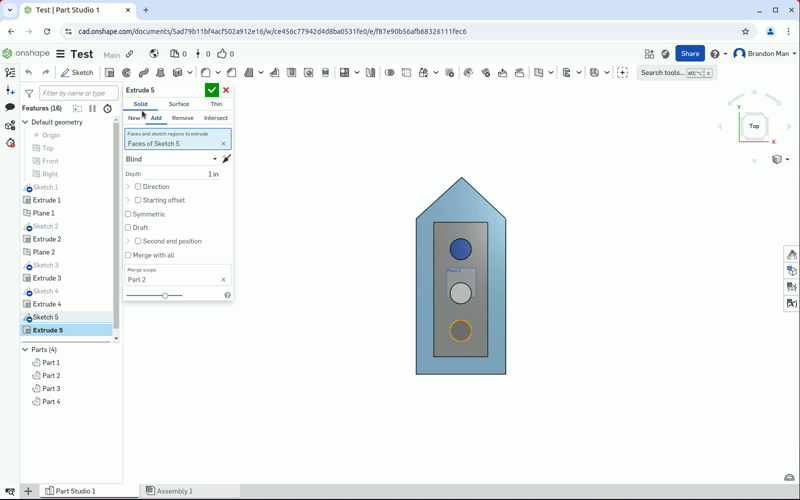
mouse_move(137, 120)
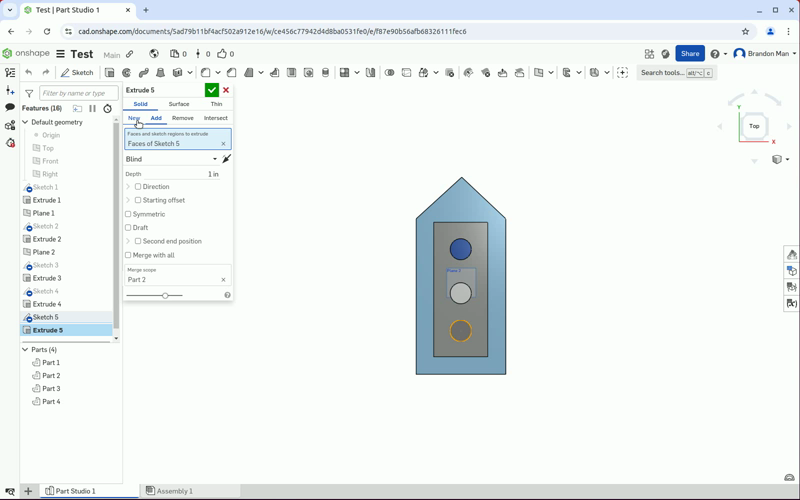
click(137, 120)
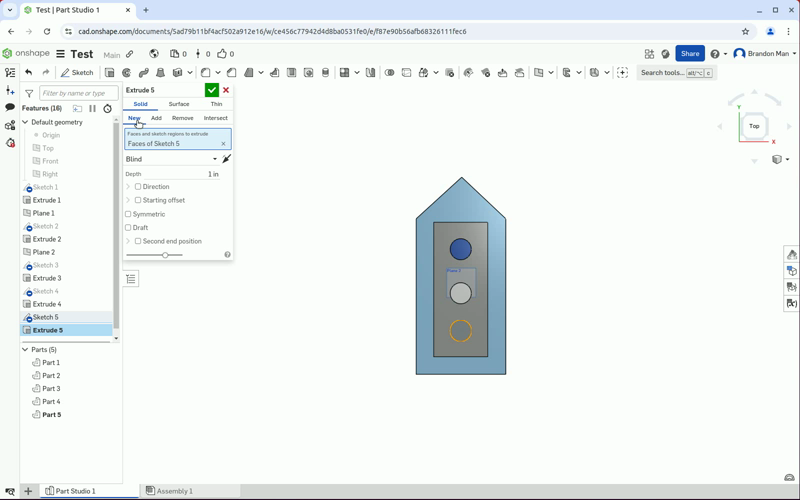
key(tab, 4)
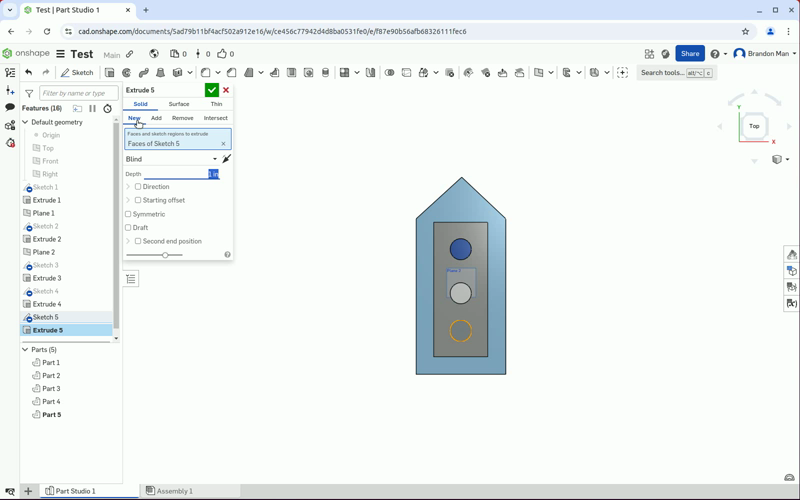
text(6.981)
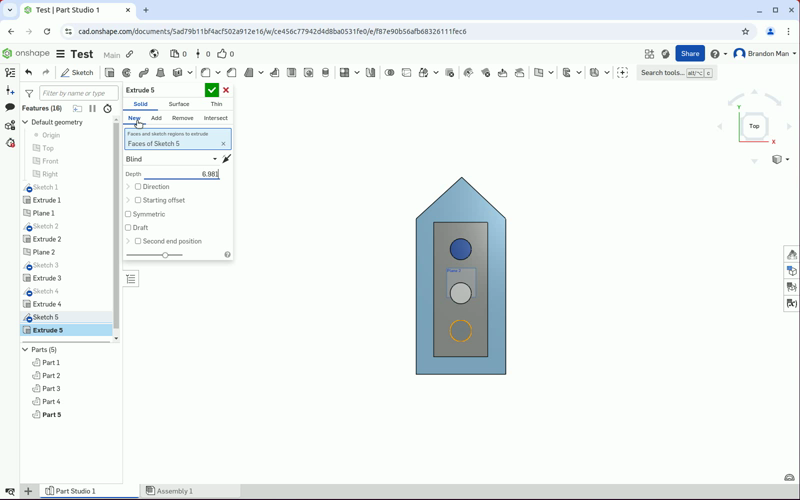
key(enter)
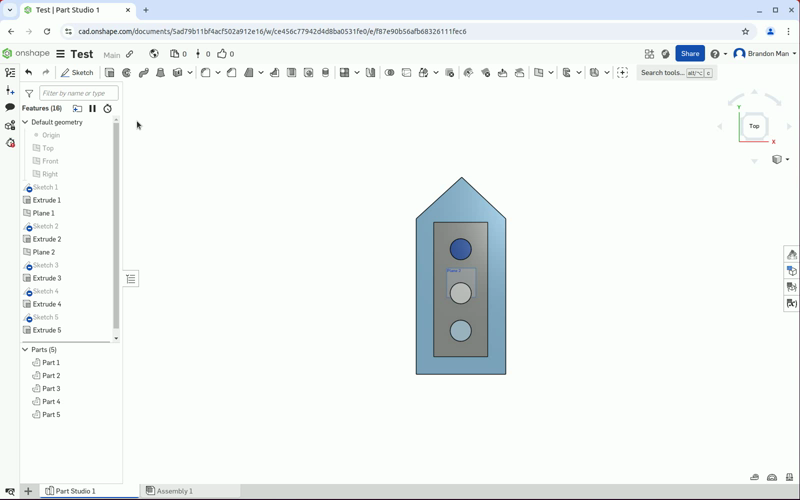
key(shift+h)
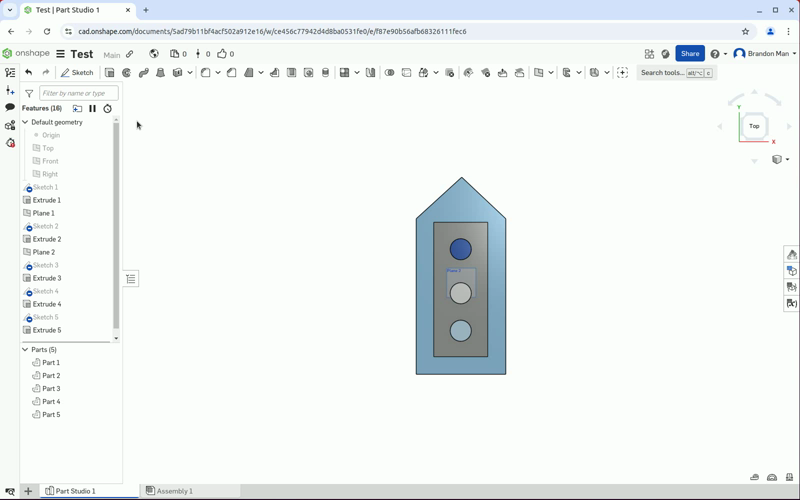
key(shift+h)
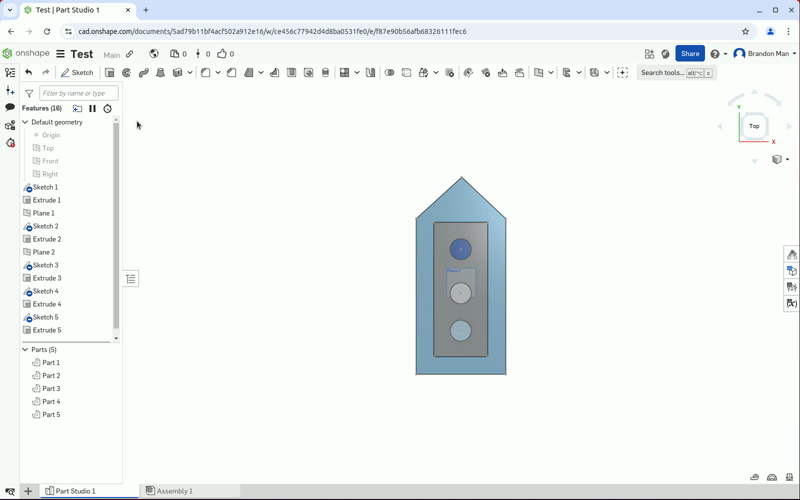
key(shift+7)
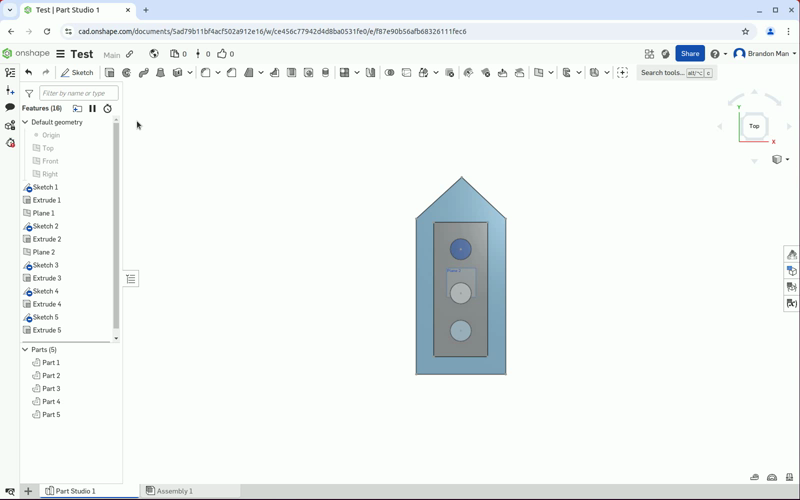
key(up, 3)
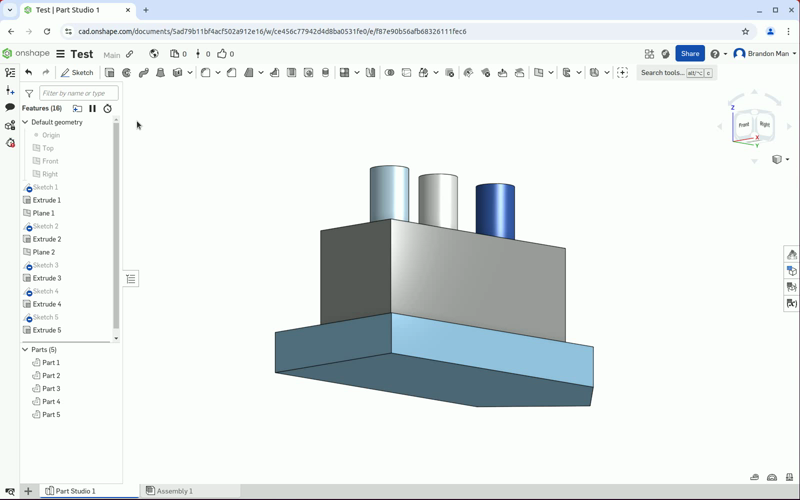
key(left, 3)
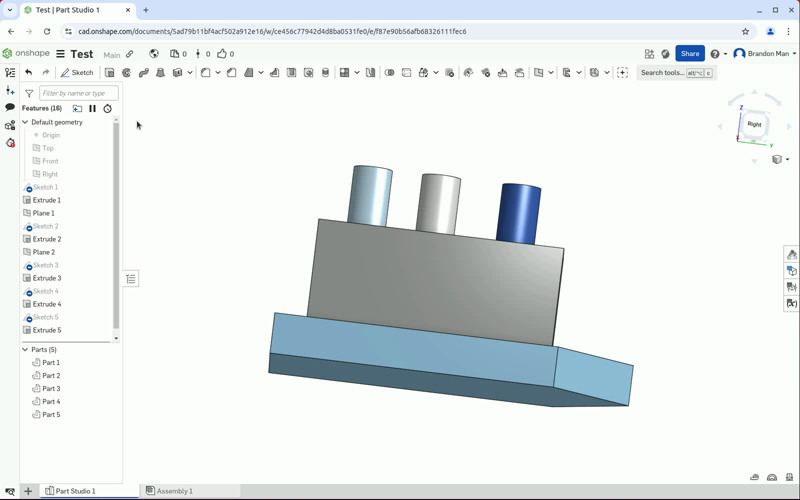
key(right, 3)
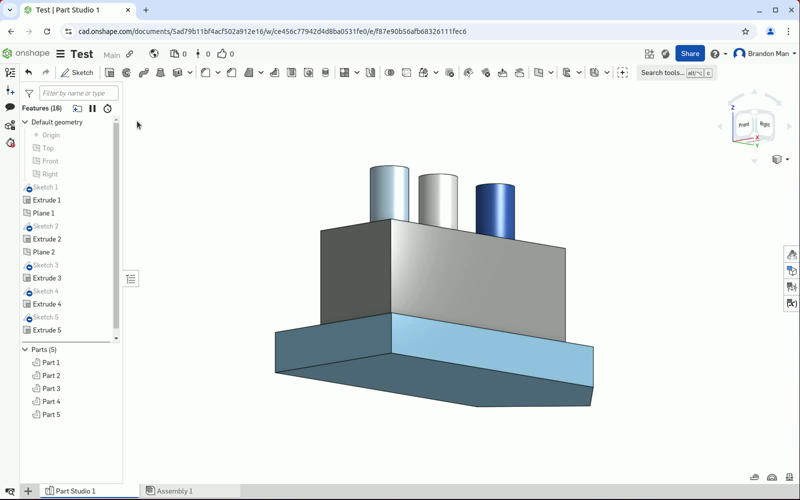
key(down, 3)
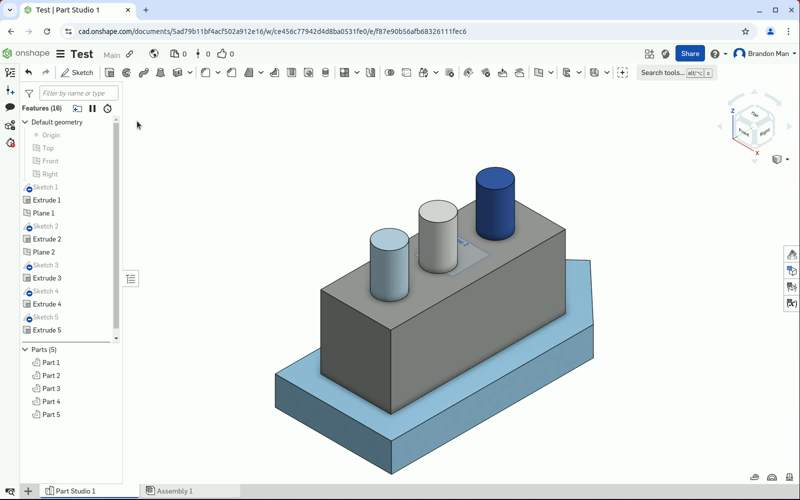
mouse_move(69, 189)
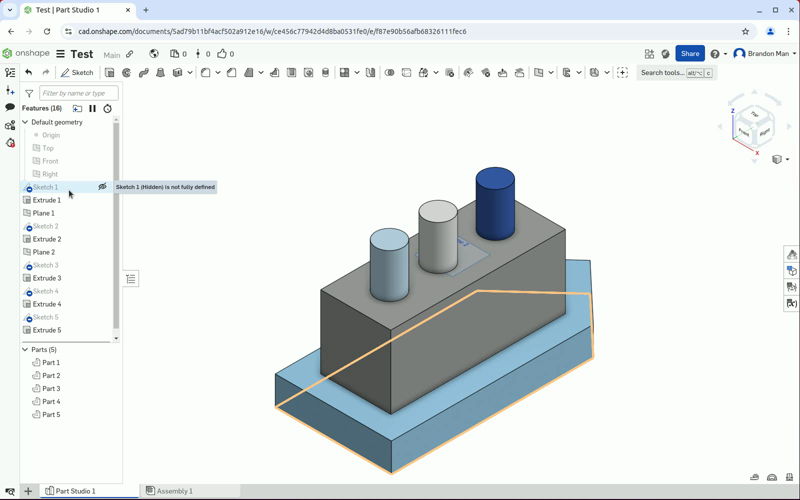
click(69, 189)